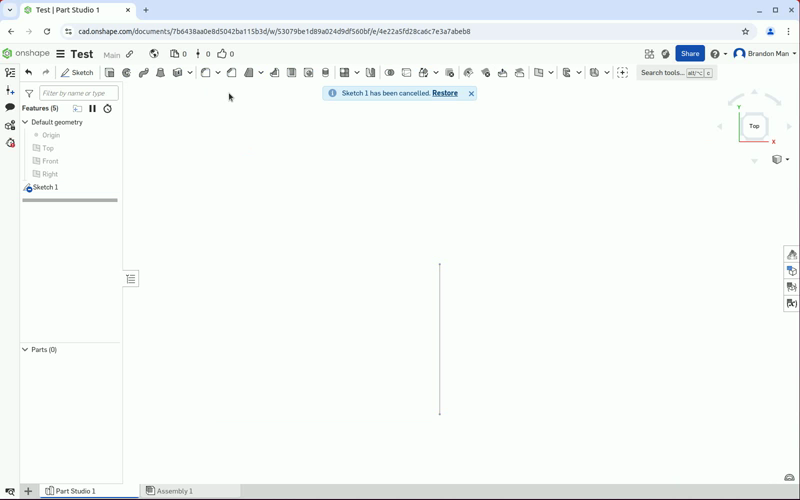
key(shift+h)
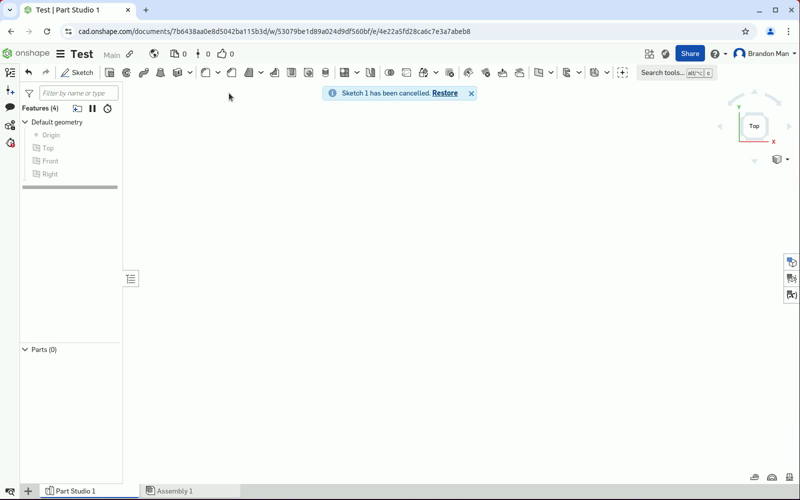
mouse_move(73, 352)
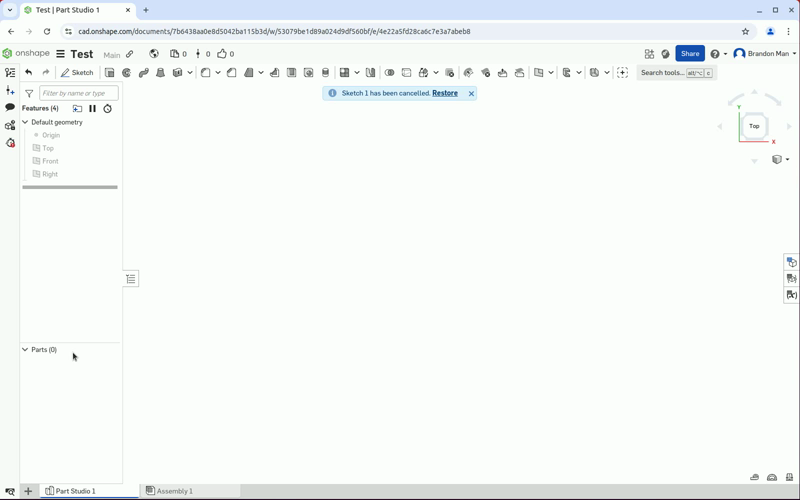
key(y)
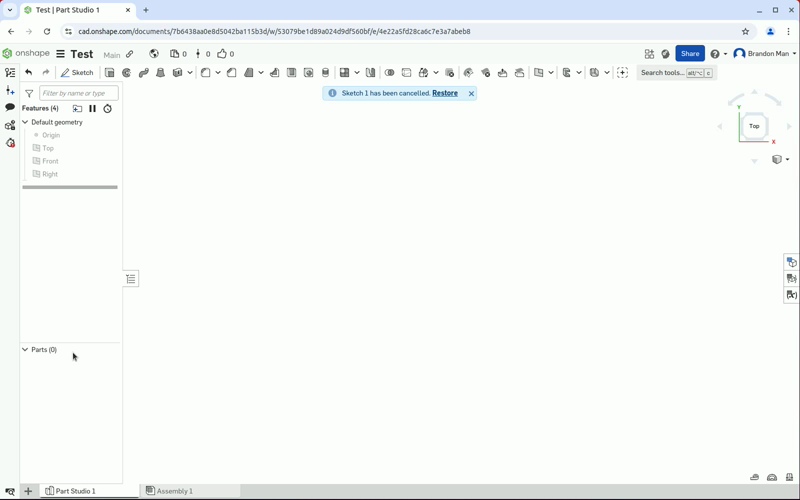
key(shift+p)
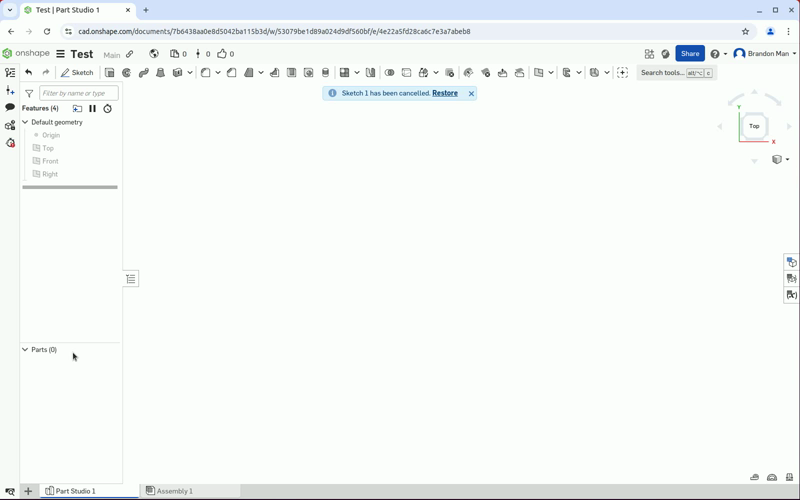
key(space)
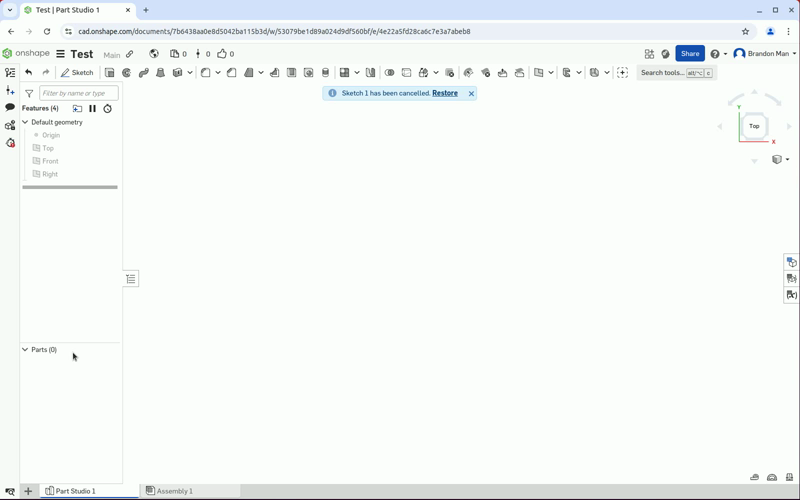
key_down(shift)
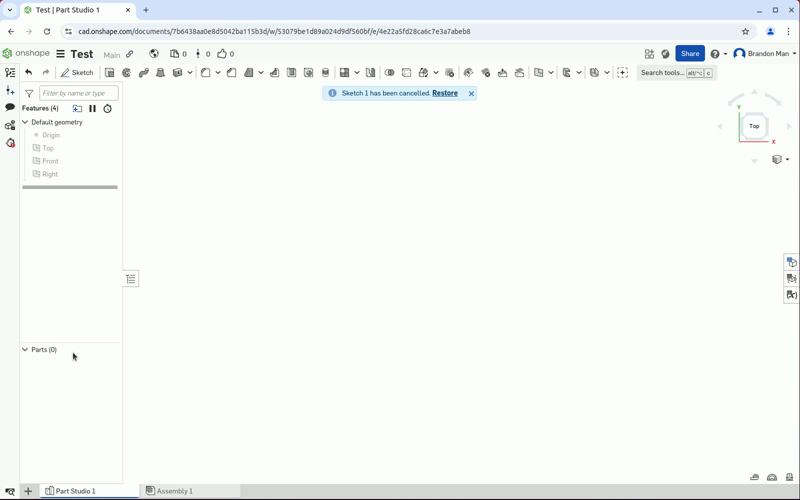
key(up)
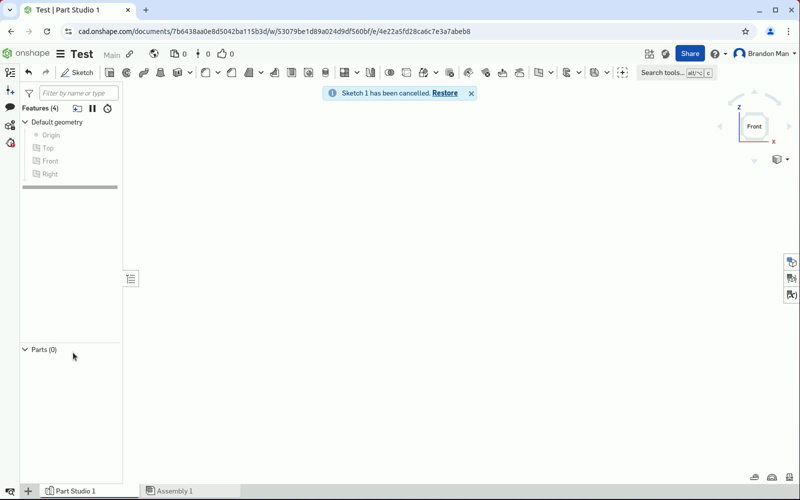
key_up(shift)
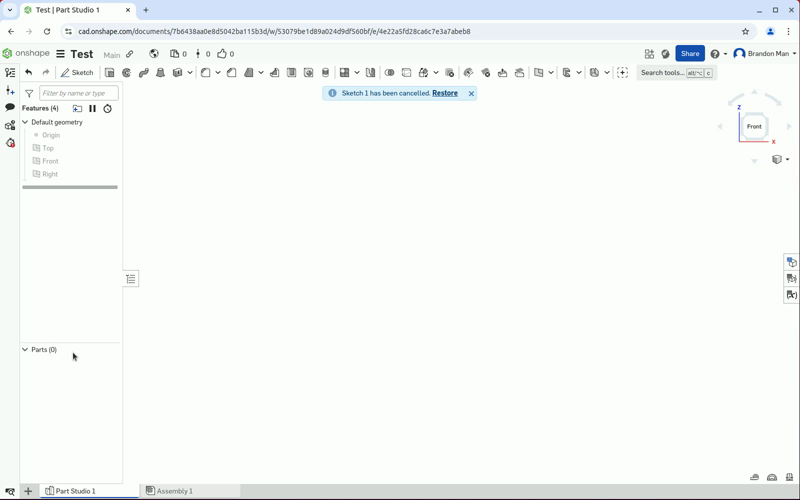
mouse_move(73, 352)
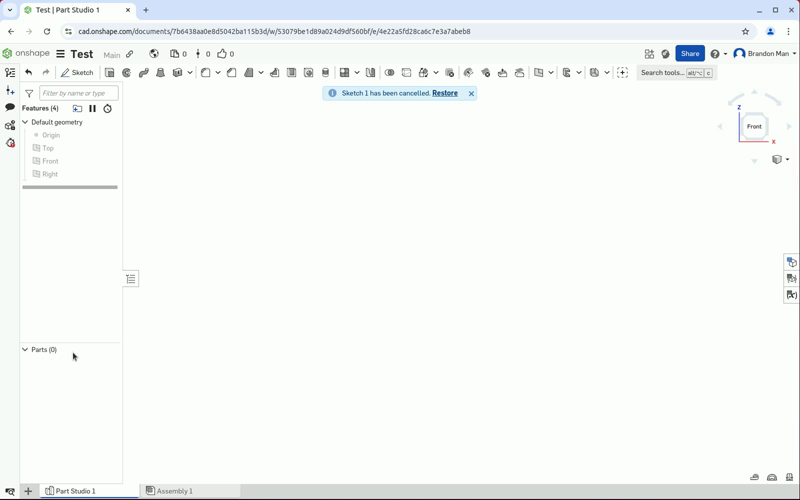
key(shift+y)
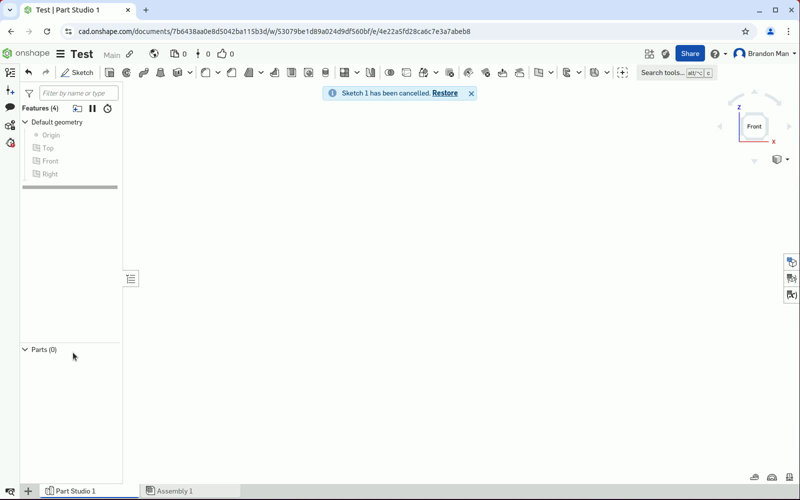
key(shift+s)
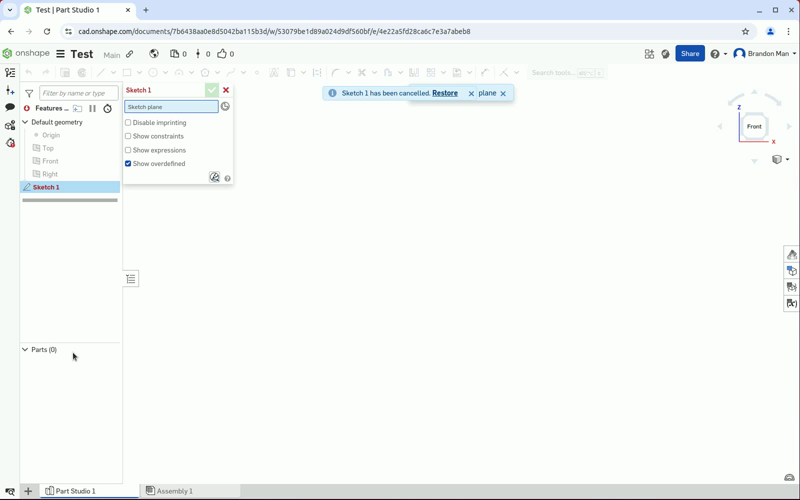
mouse_move(73, 163)
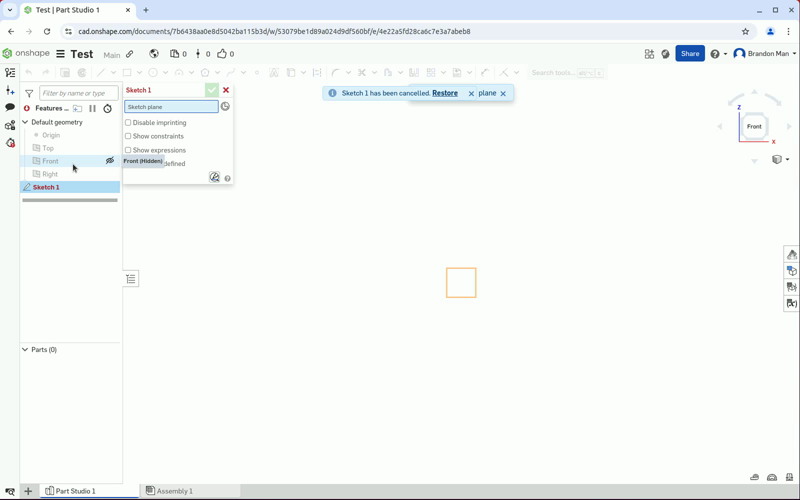
click(73, 163)
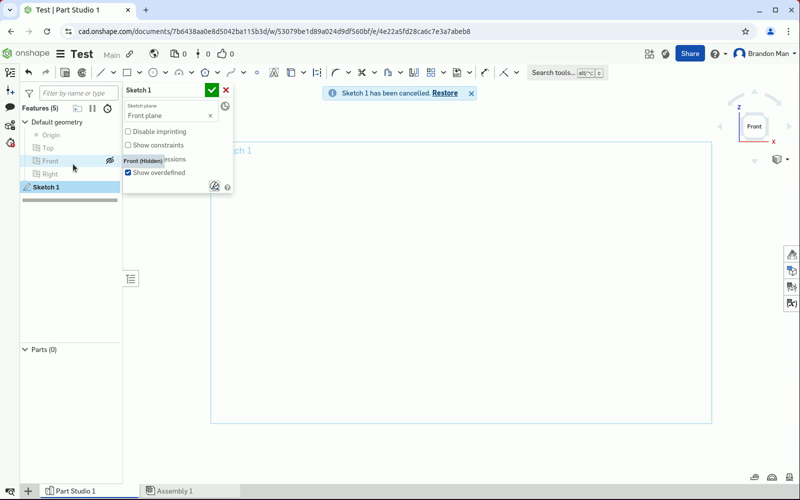
mouse_move(73, 352)
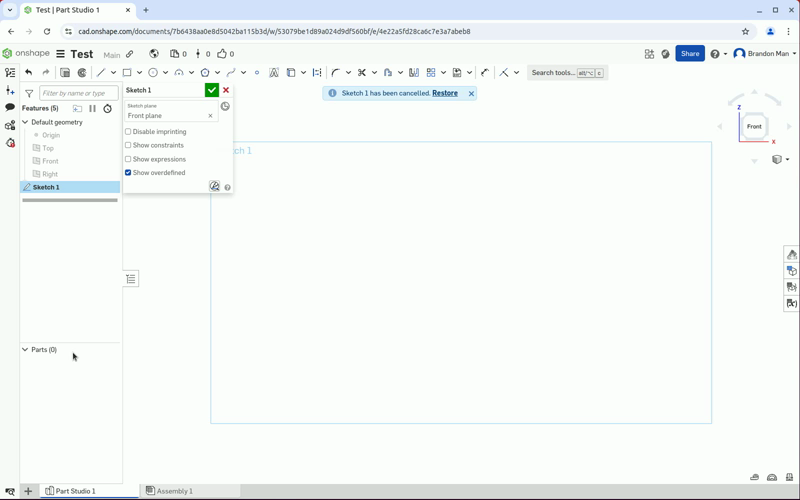
key(y)
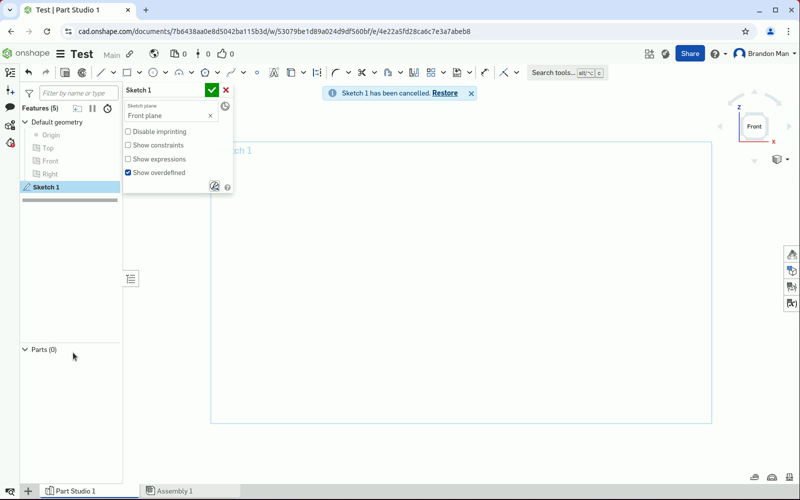
key(c)
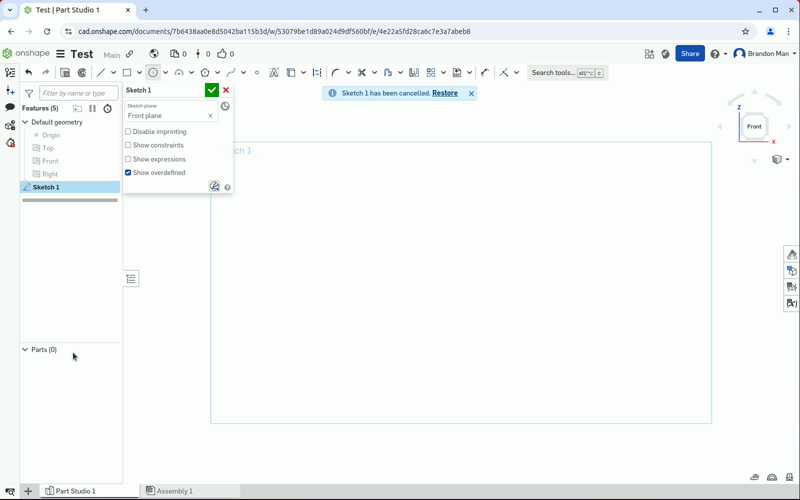
key_down(shift)
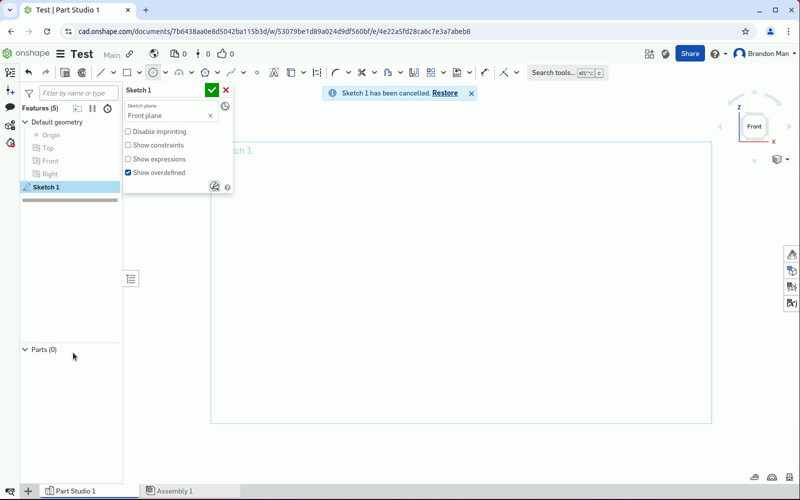
mouse_move(354, 192)
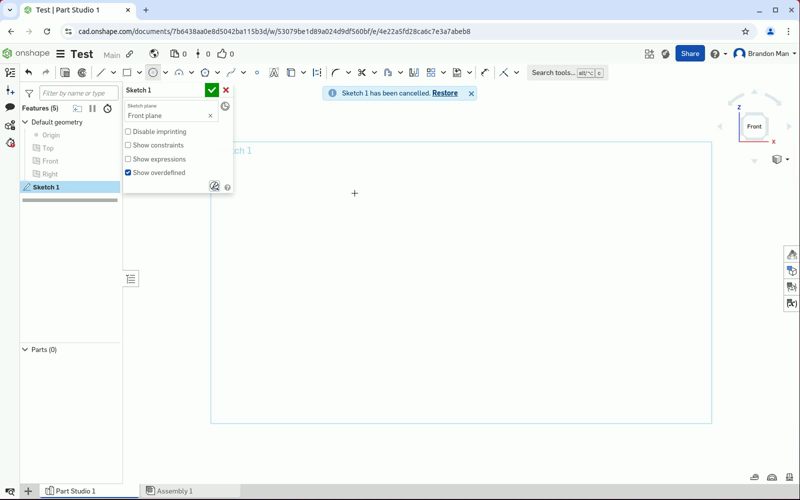
click(354, 192)
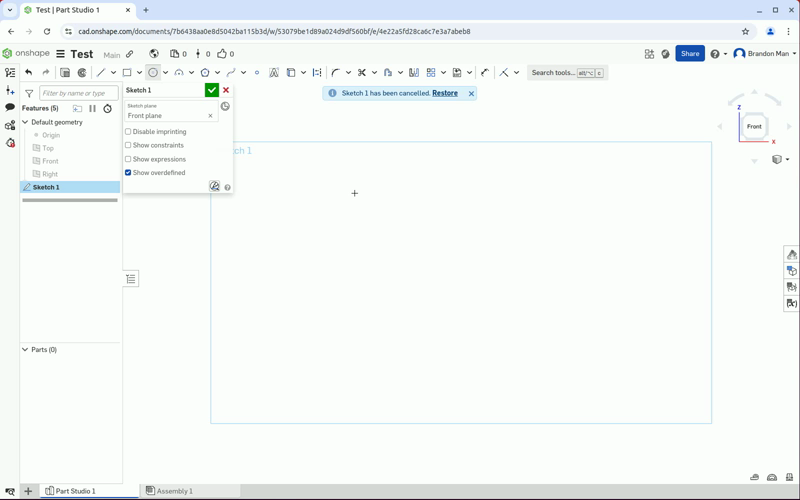
key_up(shift)
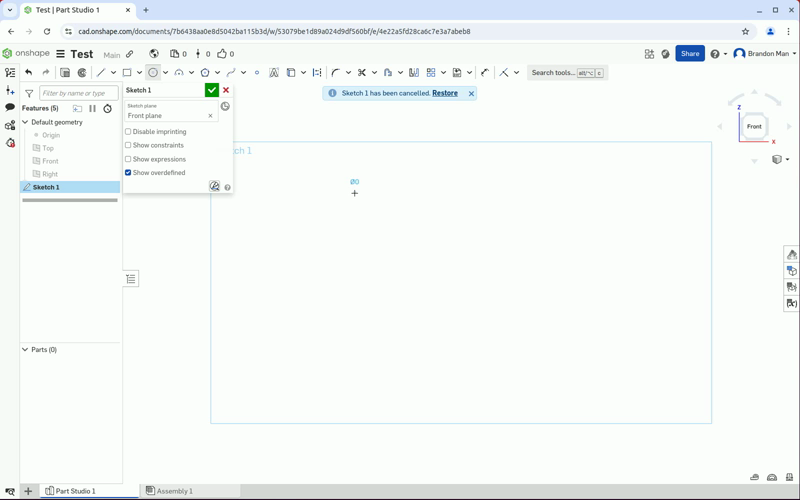
mouse_move(360, 192)
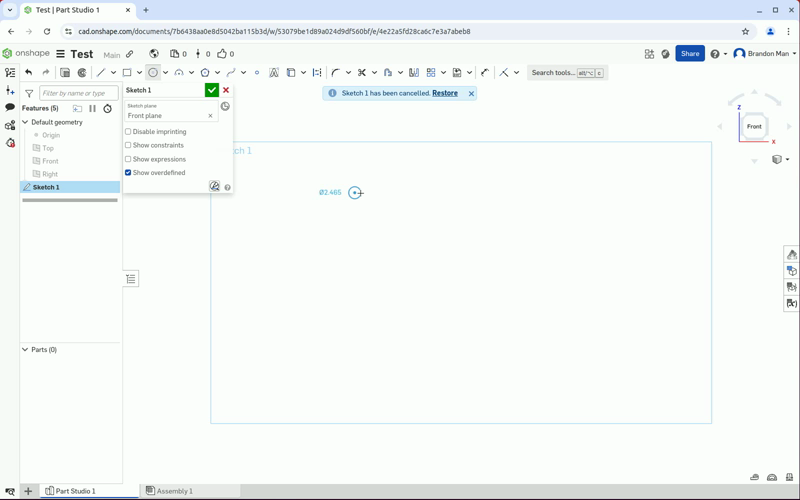
click(360, 192)
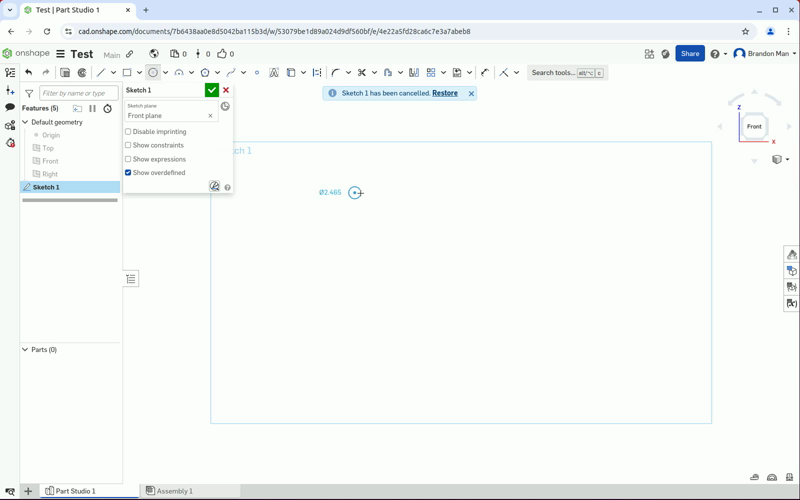
key(esc)
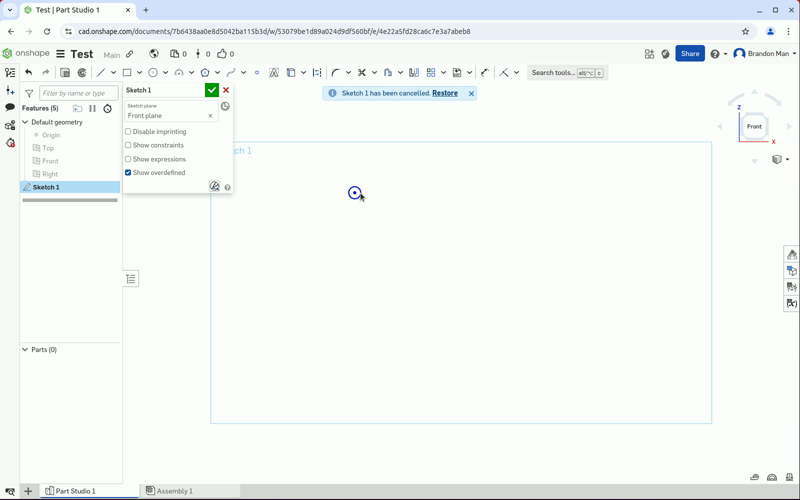
key(l)
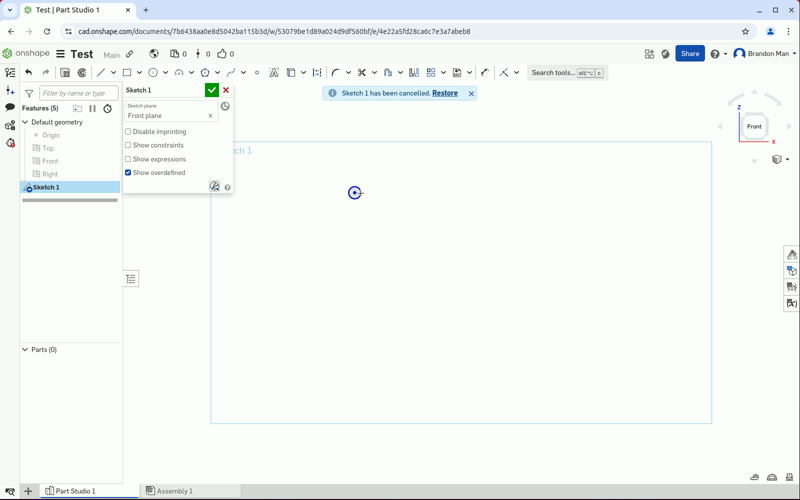
key_down(shift)
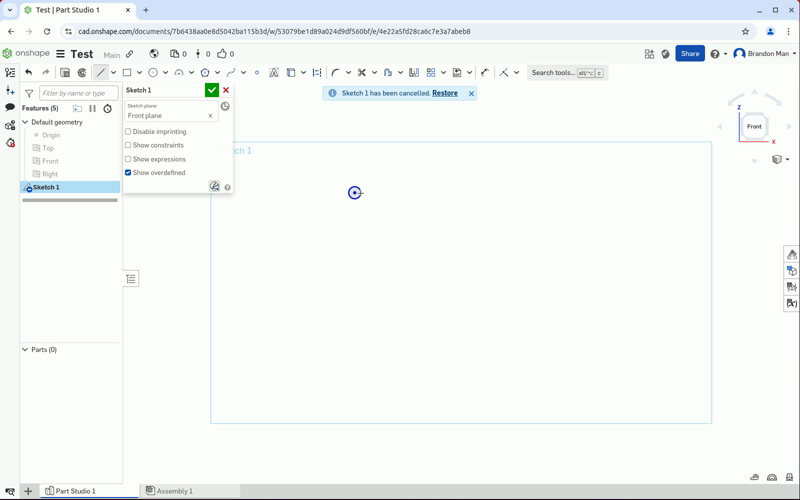
mouse_move(351, 194)
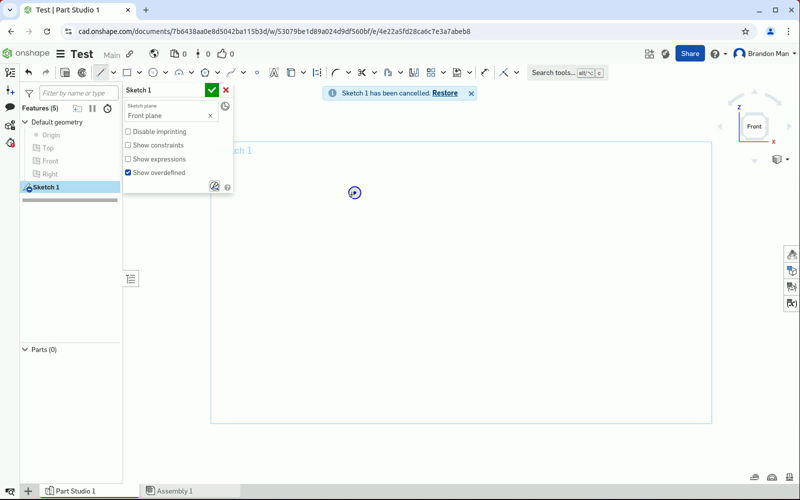
scroll(6)
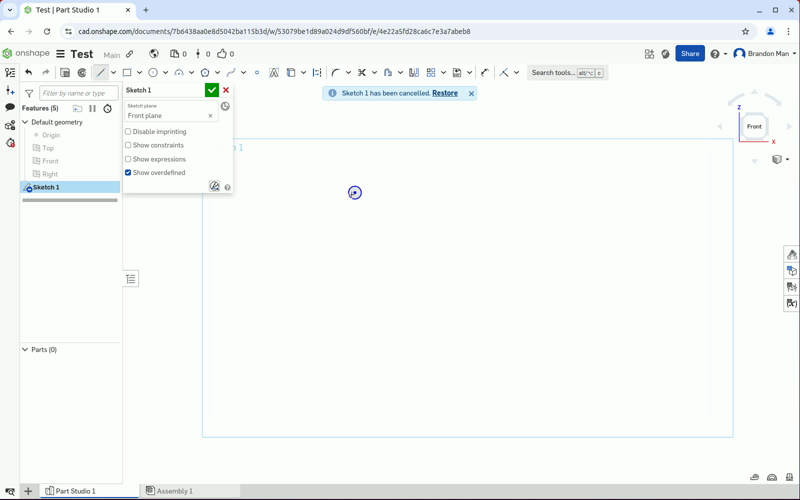
scroll(6)
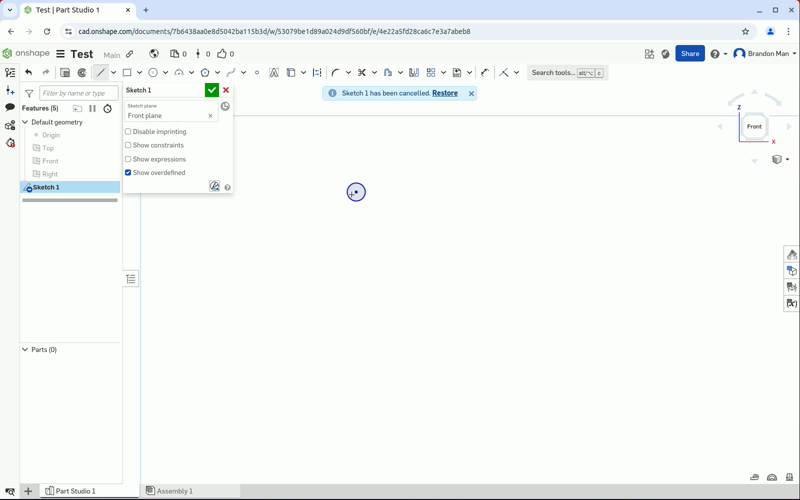
scroll(6)
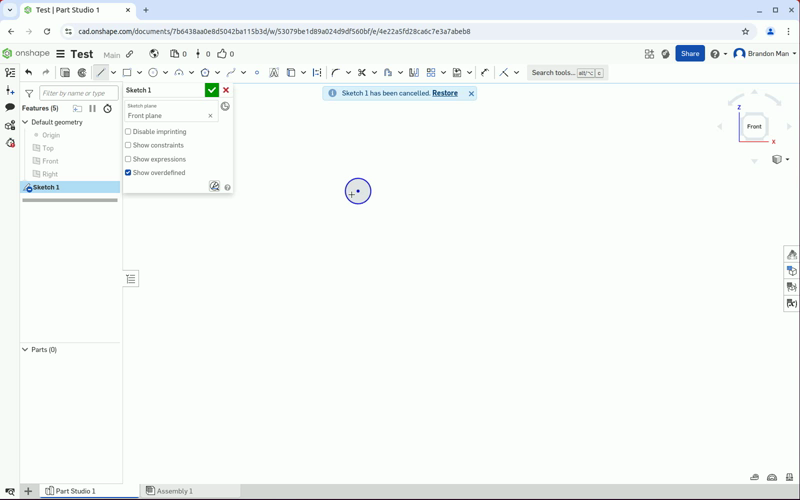
scroll(6)
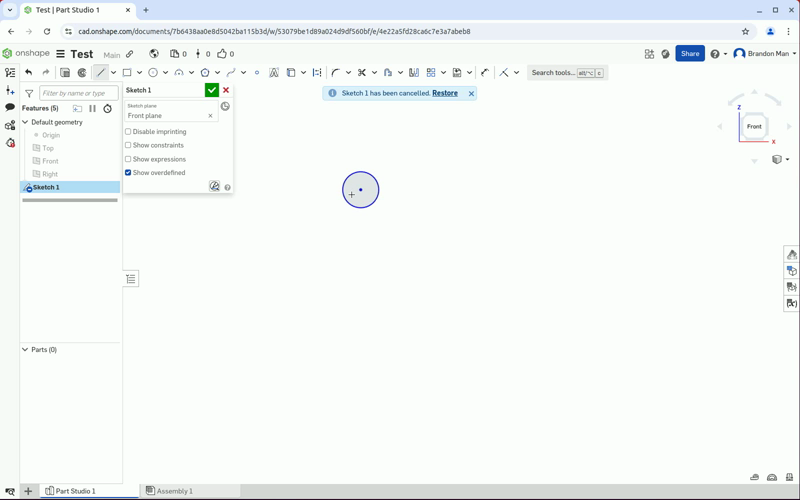
scroll(6)
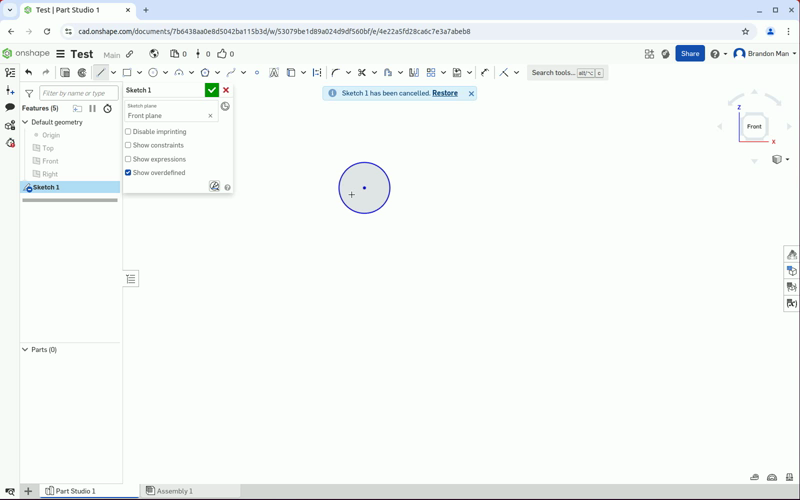
scroll(6)
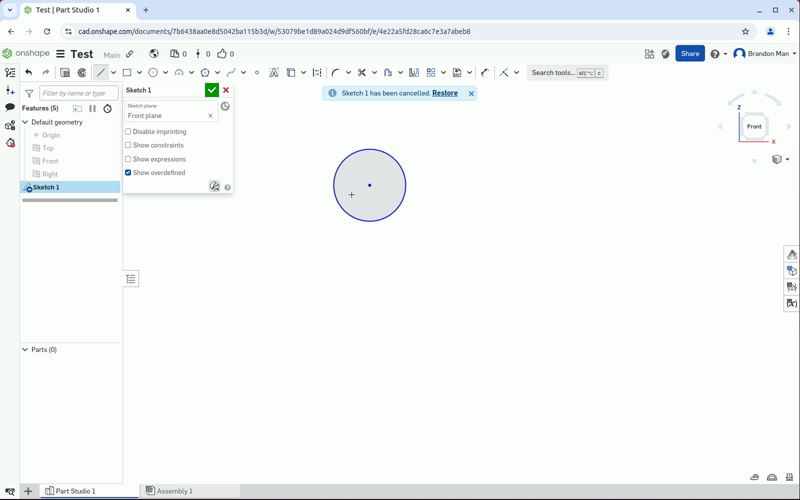
scroll(6)
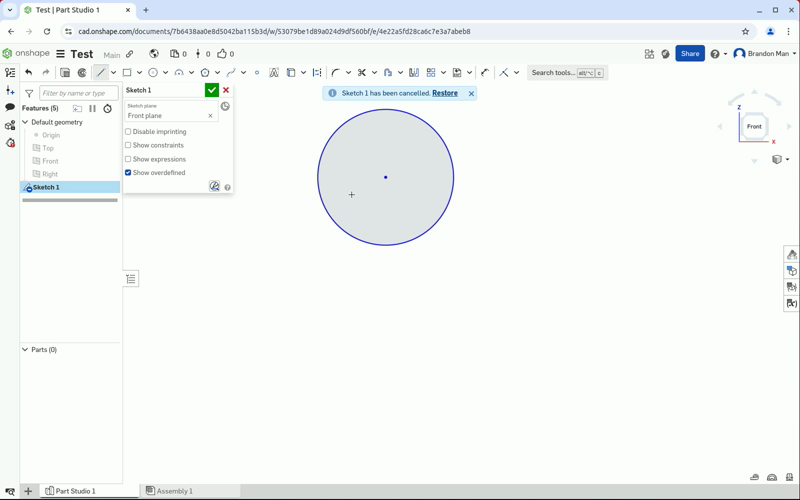
click(351, 194)
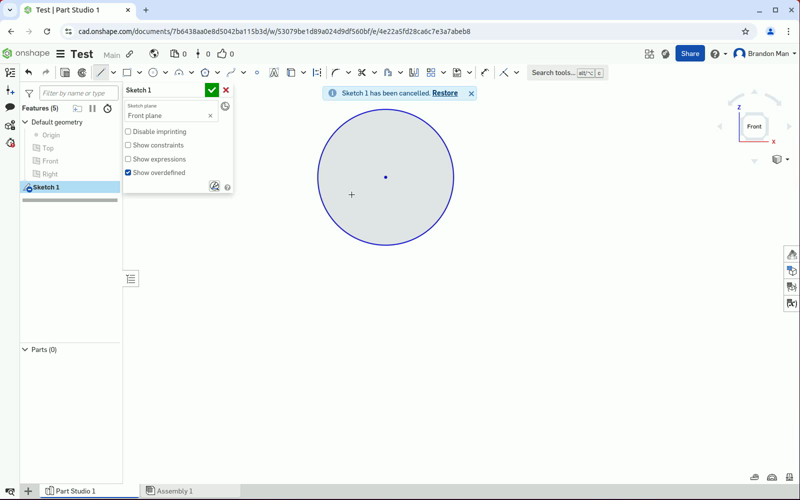
scroll(-6)
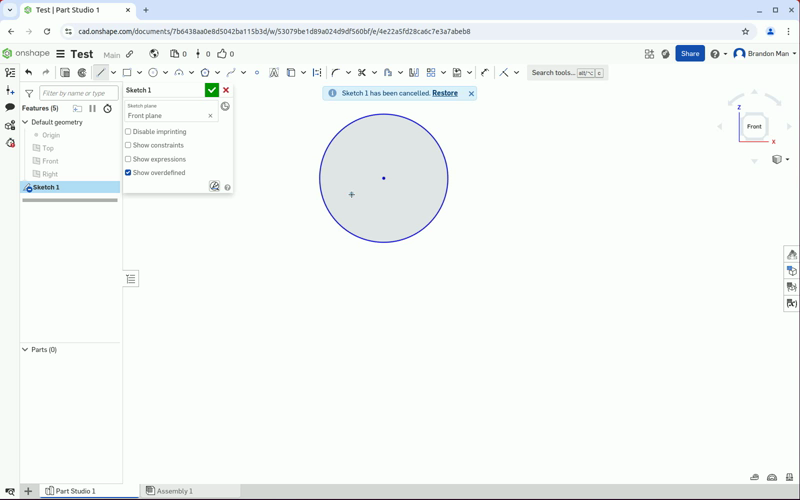
scroll(-6)
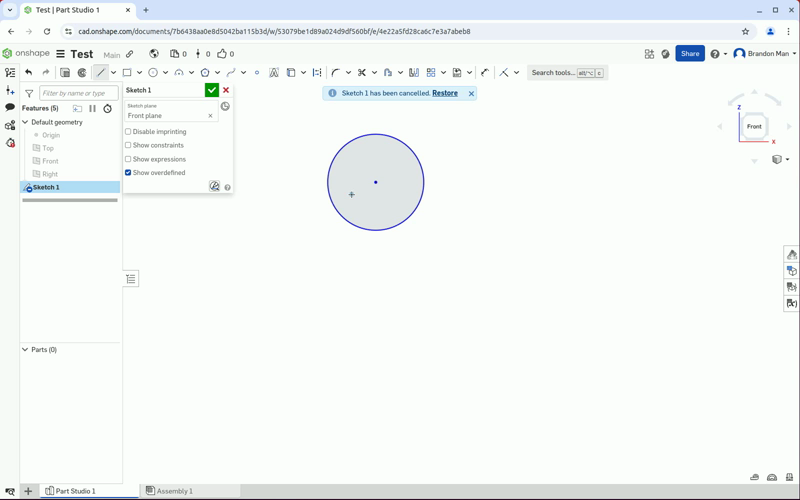
scroll(-6)
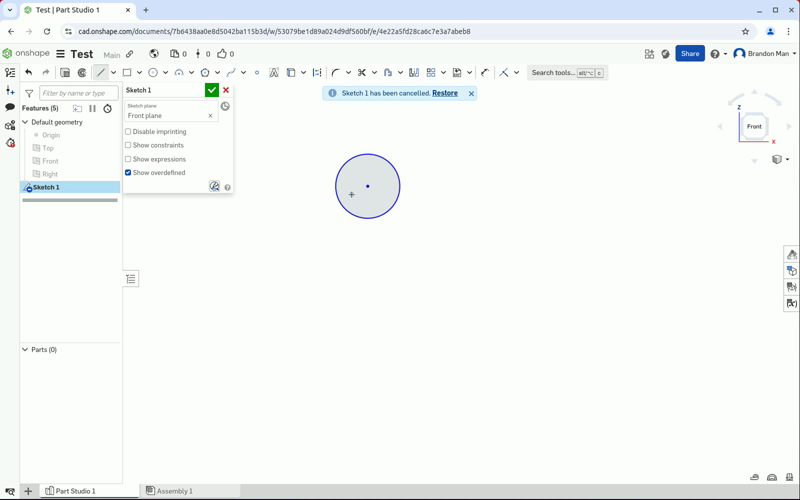
scroll(-6)
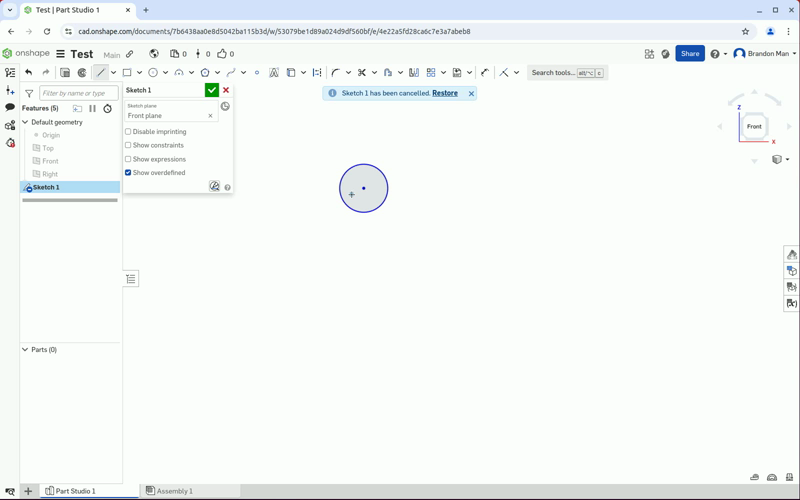
scroll(-6)
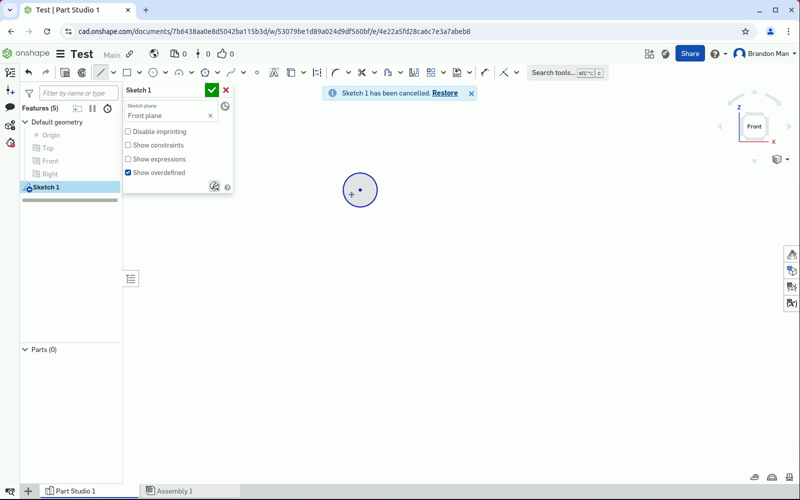
scroll(-6)
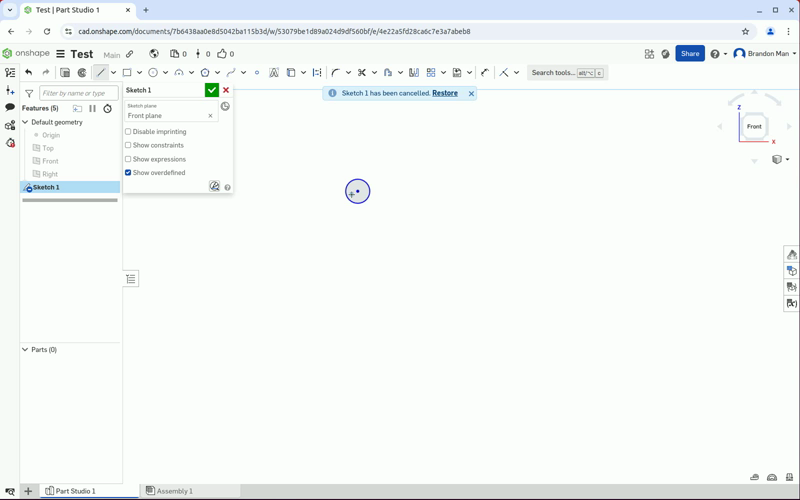
scroll(-6)
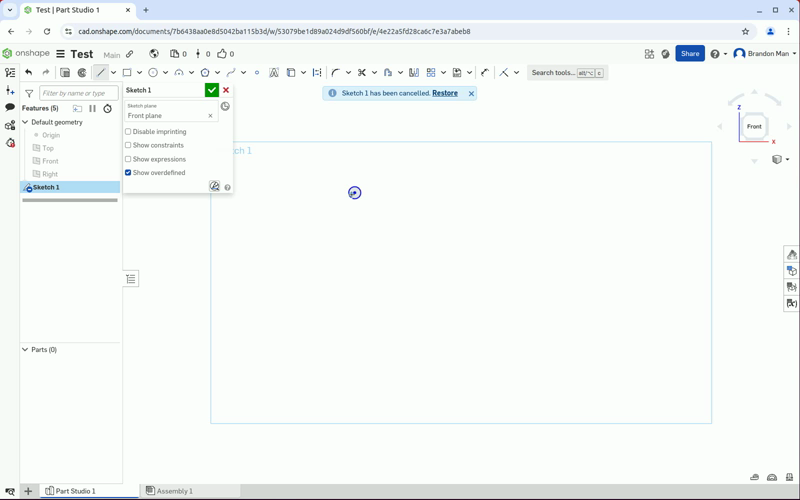
key_up(shift)
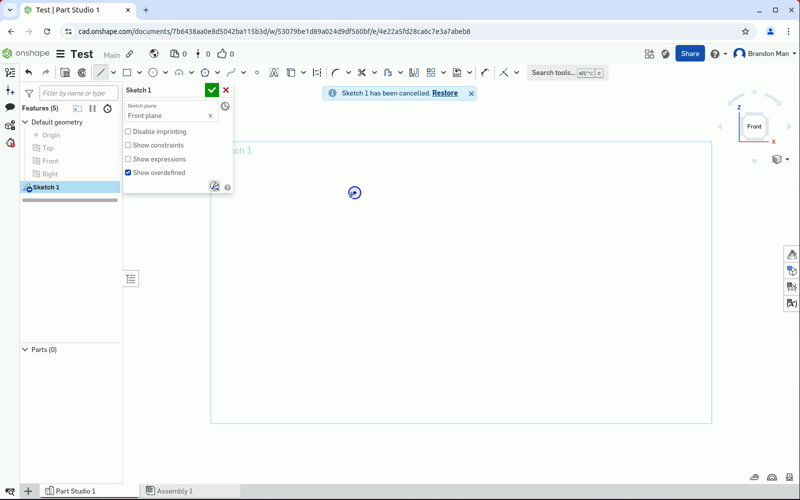
key_down(shift)
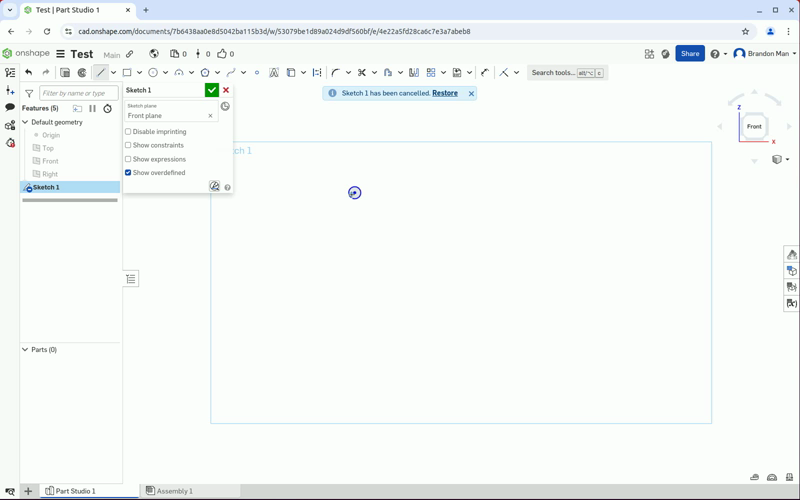
mouse_move(381, 194)
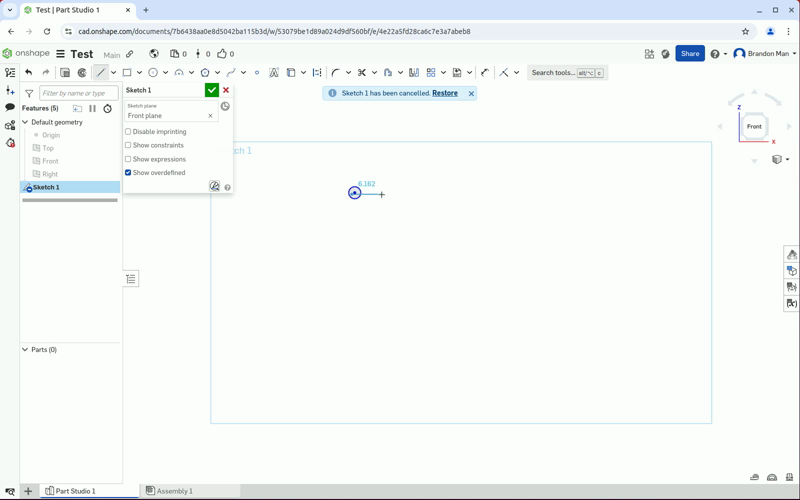
mouse_move(354, 196)
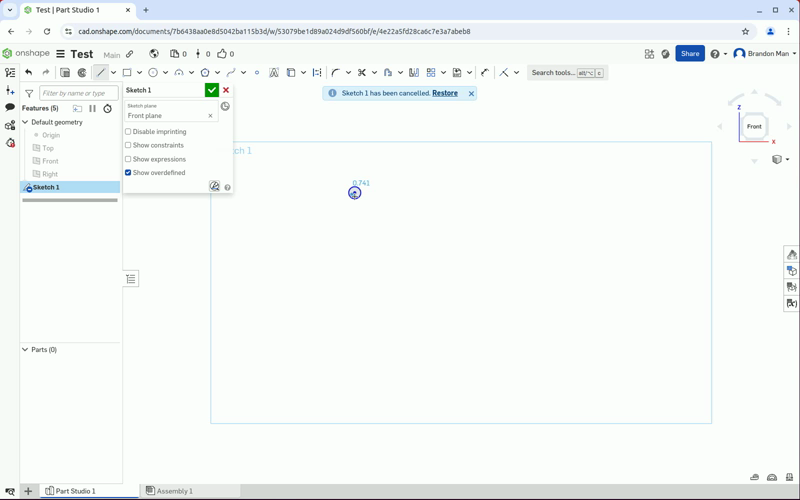
scroll(6)
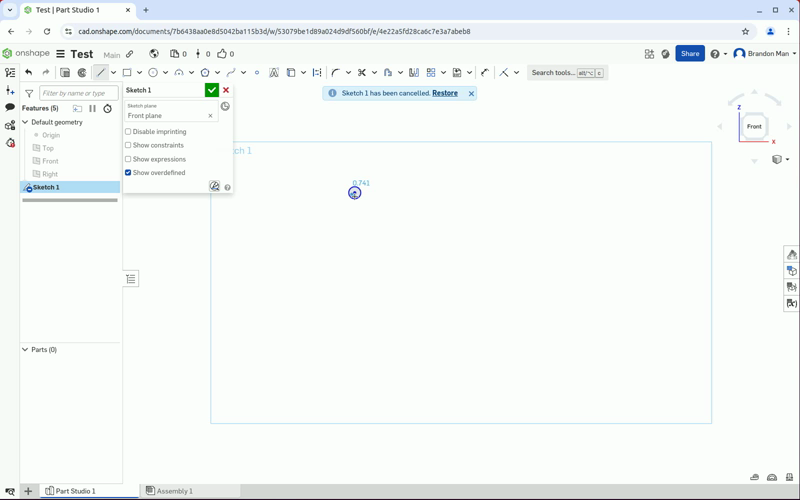
scroll(6)
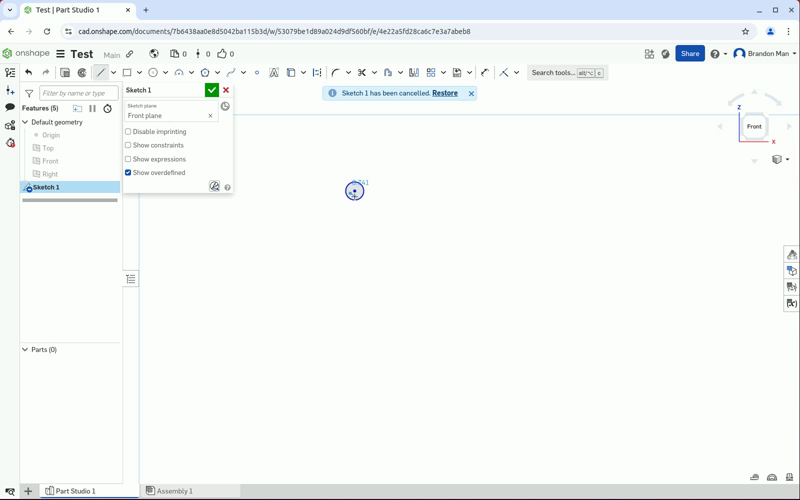
scroll(6)
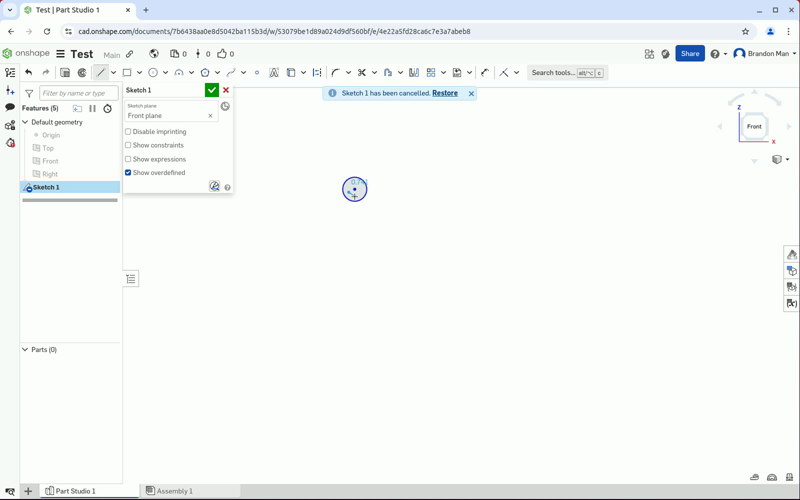
scroll(6)
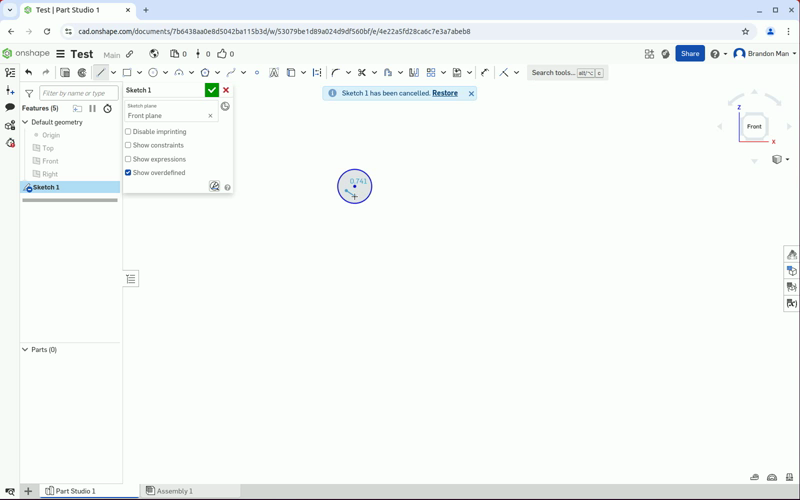
scroll(6)
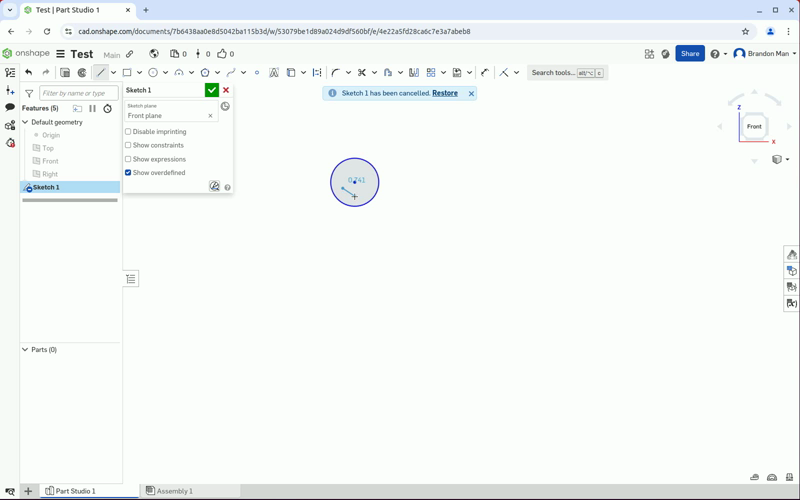
scroll(6)
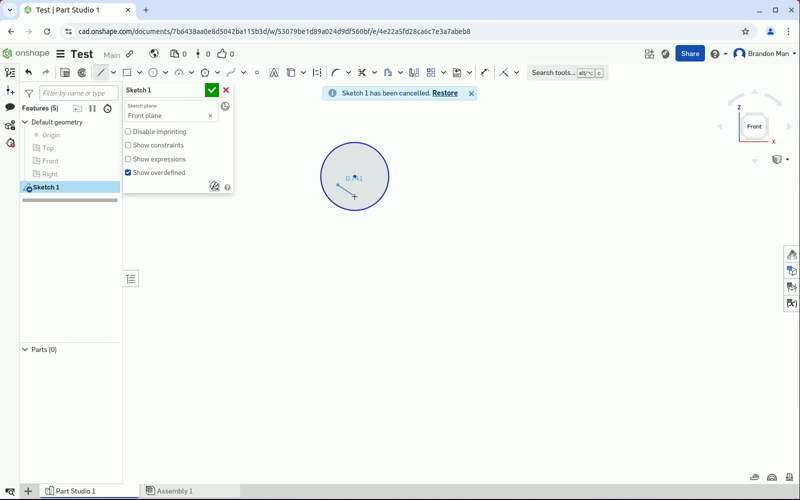
scroll(6)
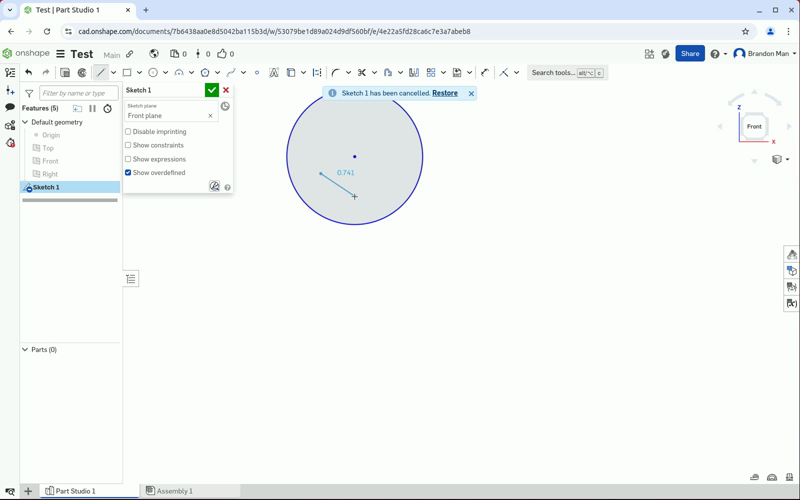
click(354, 196)
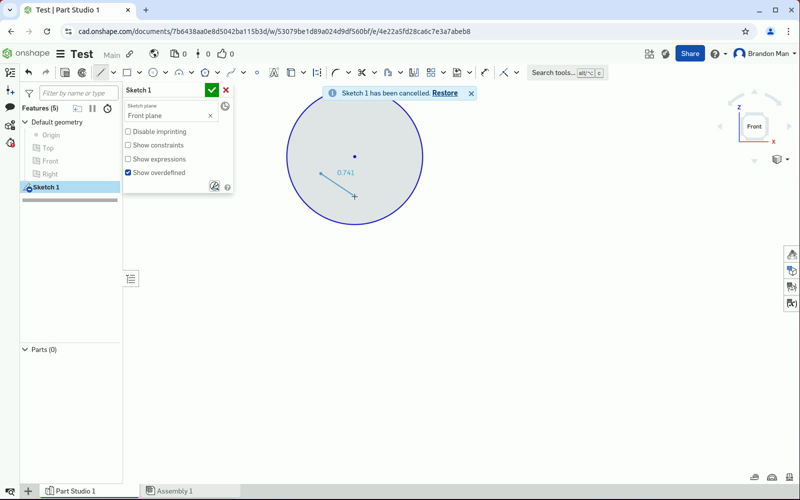
scroll(-6)
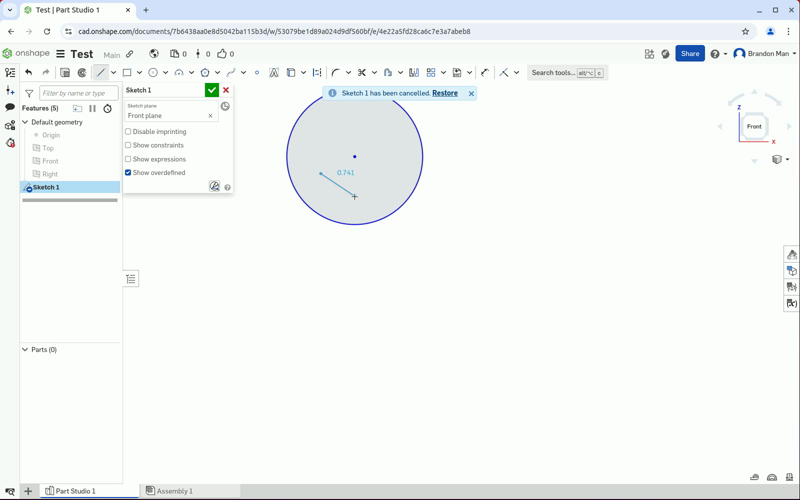
scroll(-6)
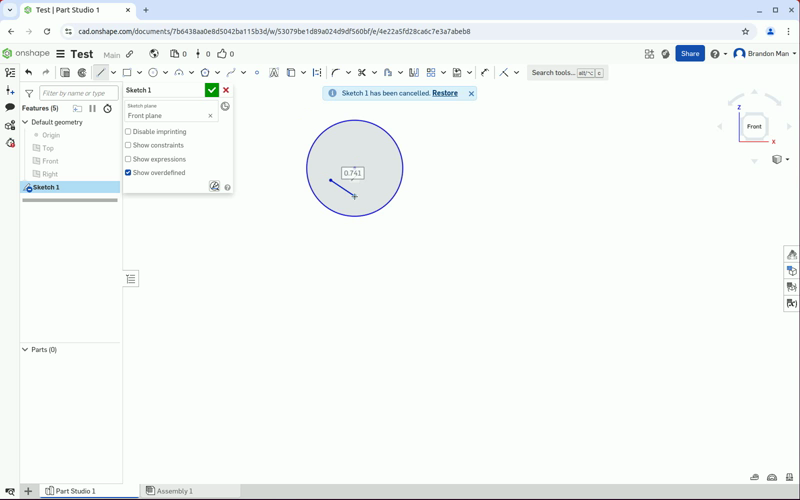
scroll(-6)
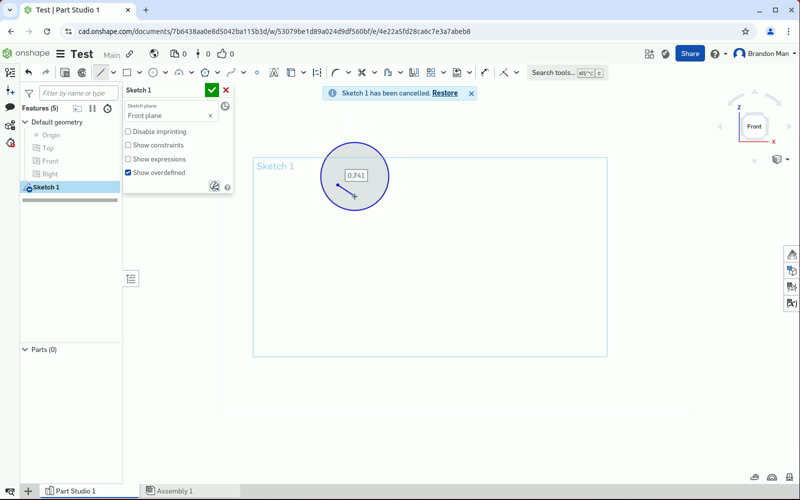
scroll(-6)
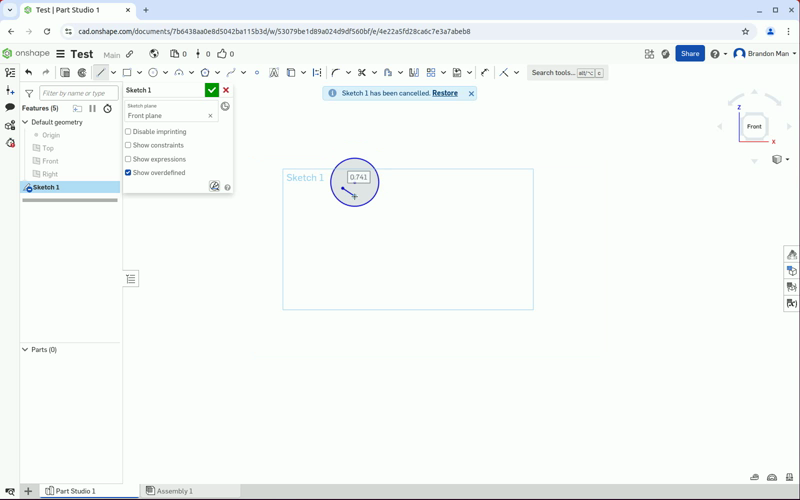
scroll(-6)
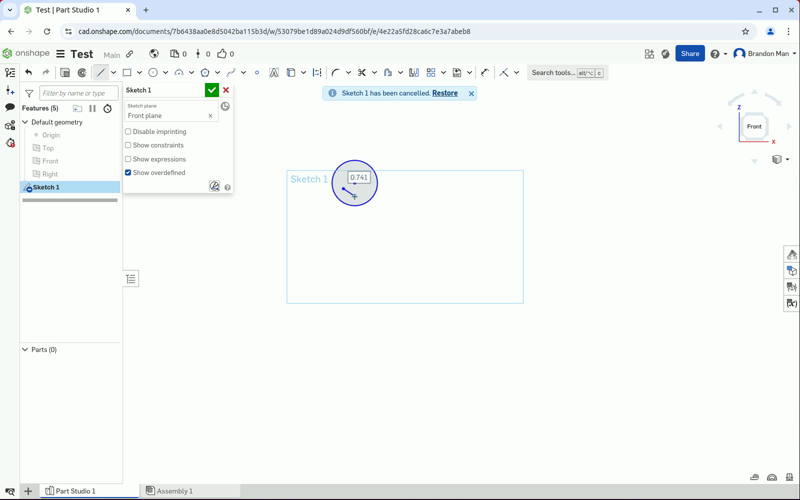
scroll(-6)
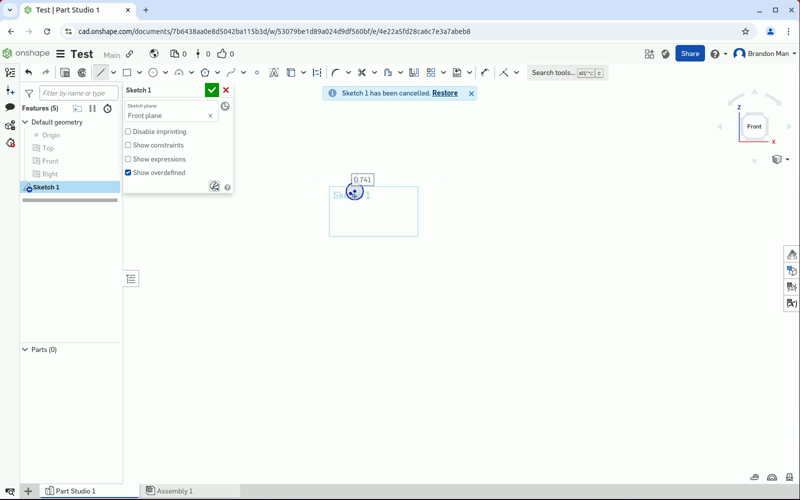
scroll(-6)
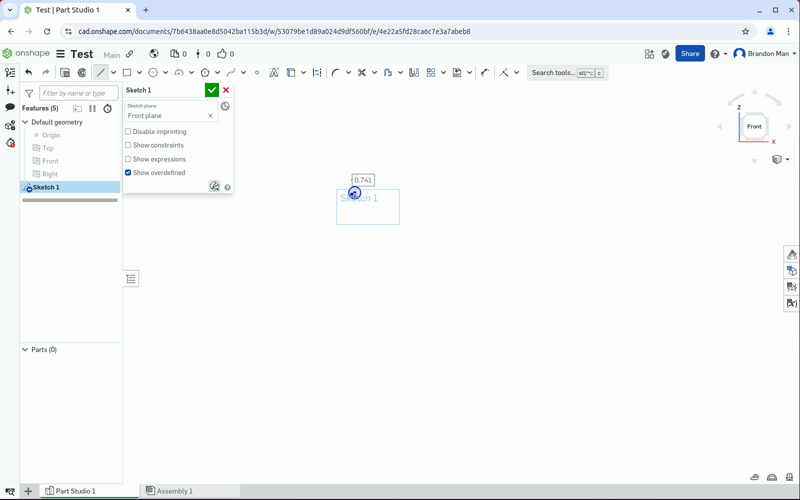
key_up(shift)
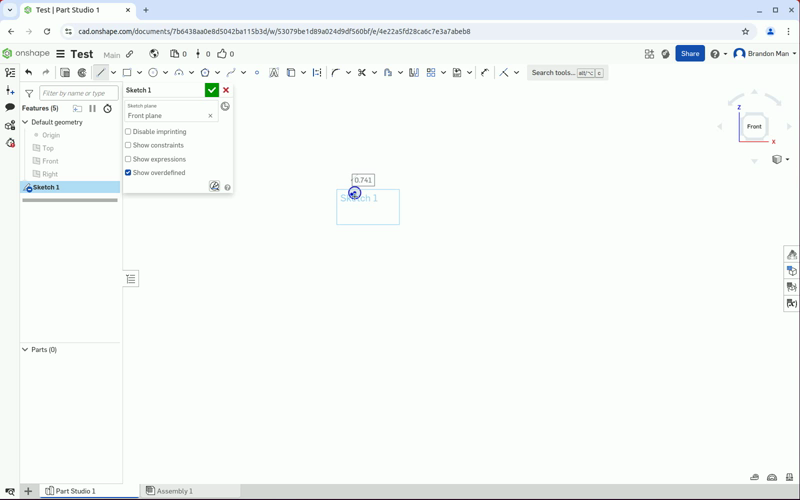
key_down(shift)
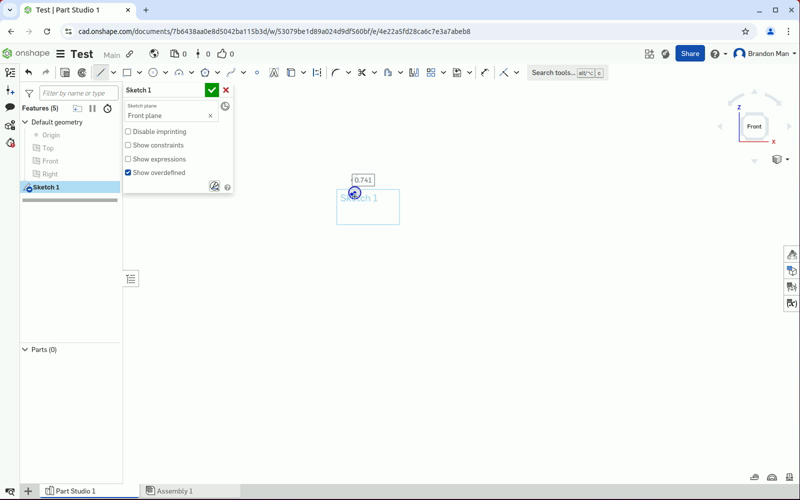
mouse_move(384, 196)
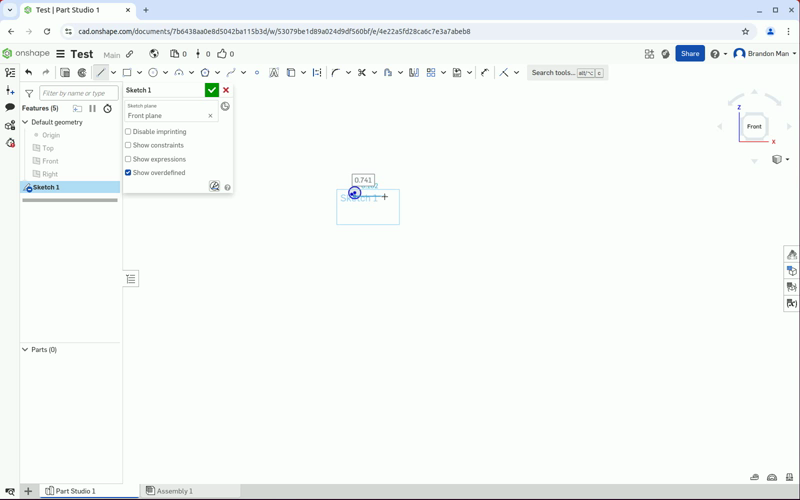
mouse_move(357, 194)
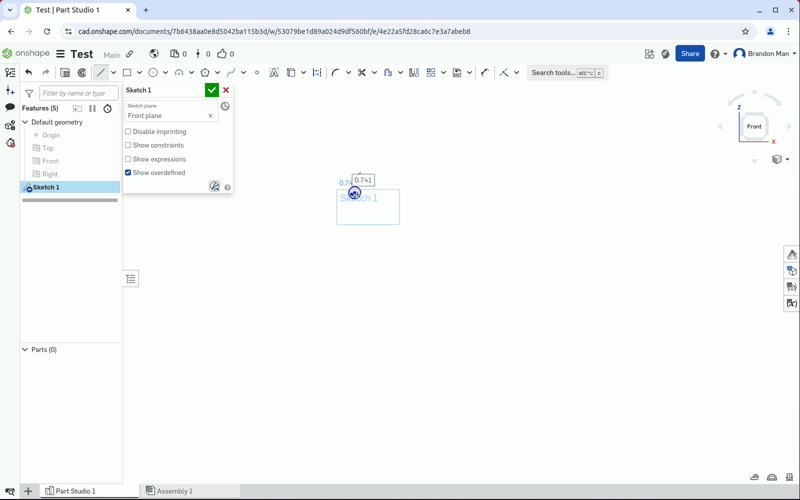
scroll(6)
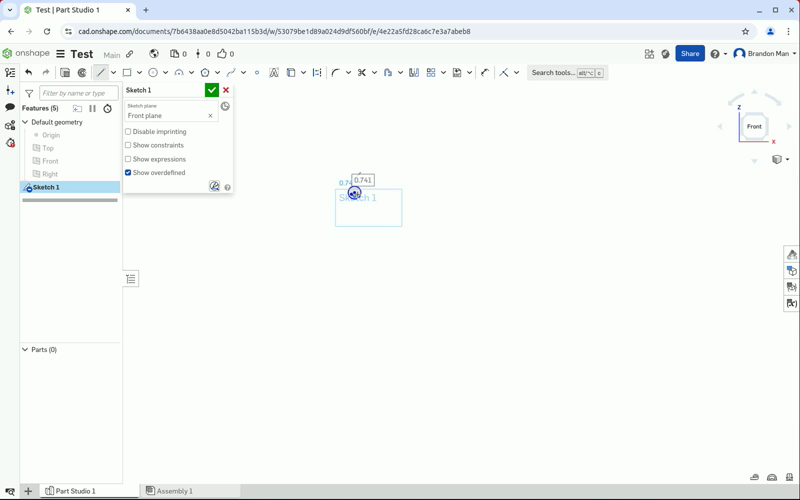
scroll(6)
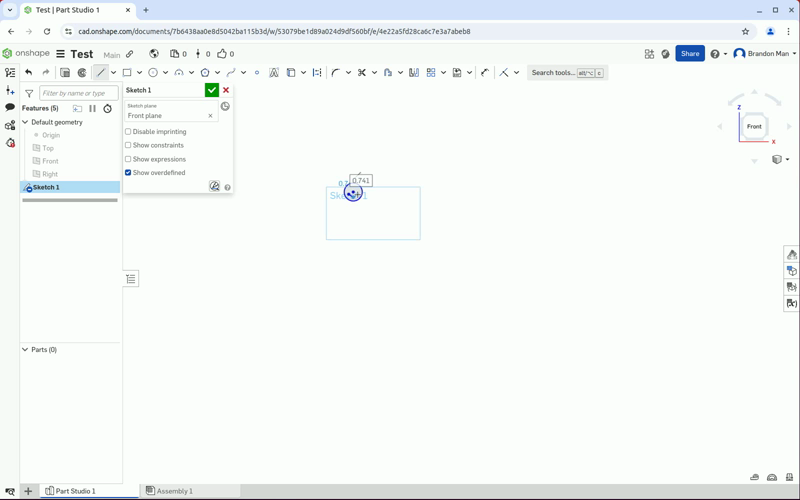
scroll(6)
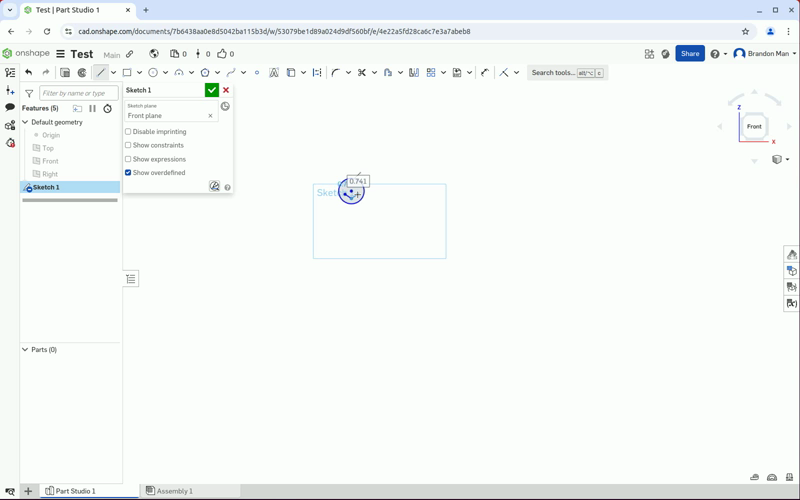
scroll(6)
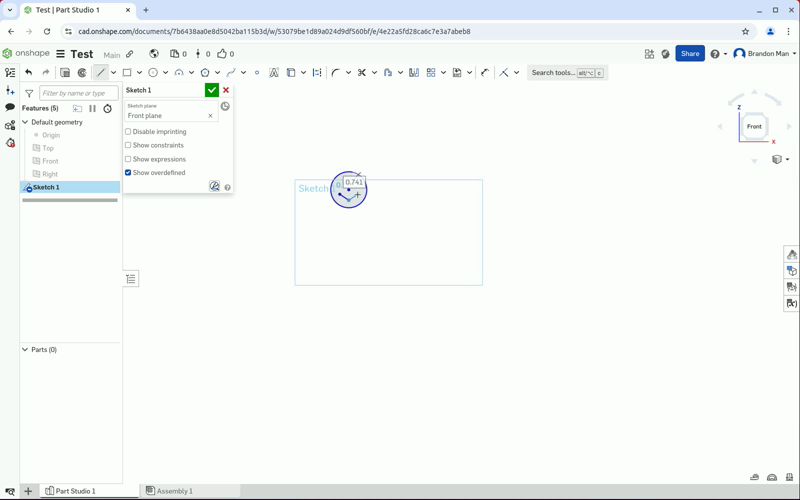
scroll(6)
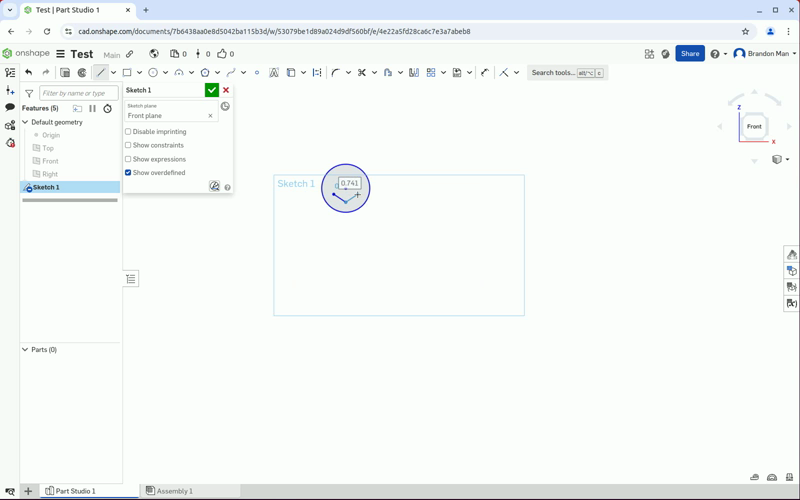
scroll(6)
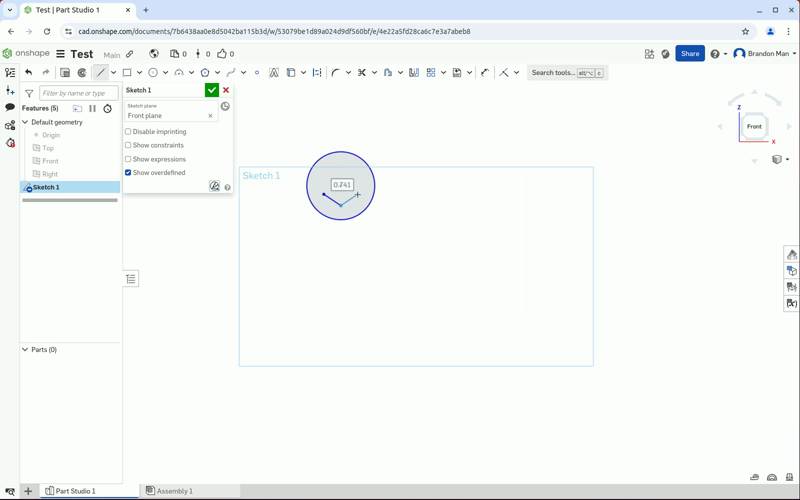
scroll(6)
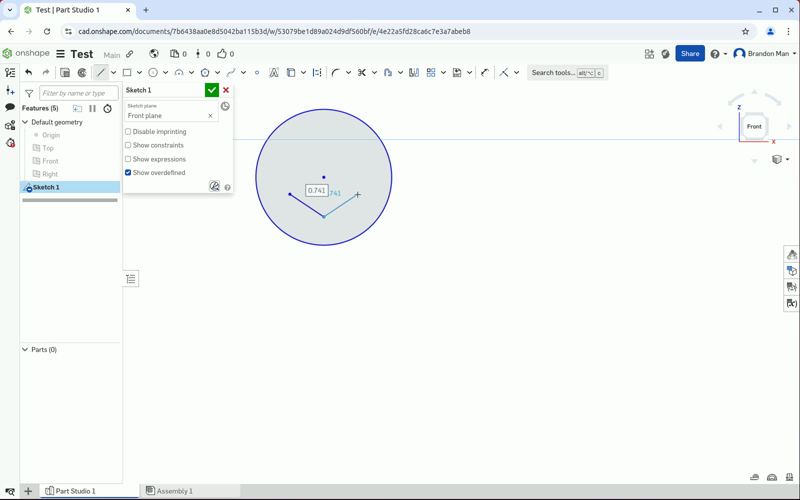
click(357, 194)
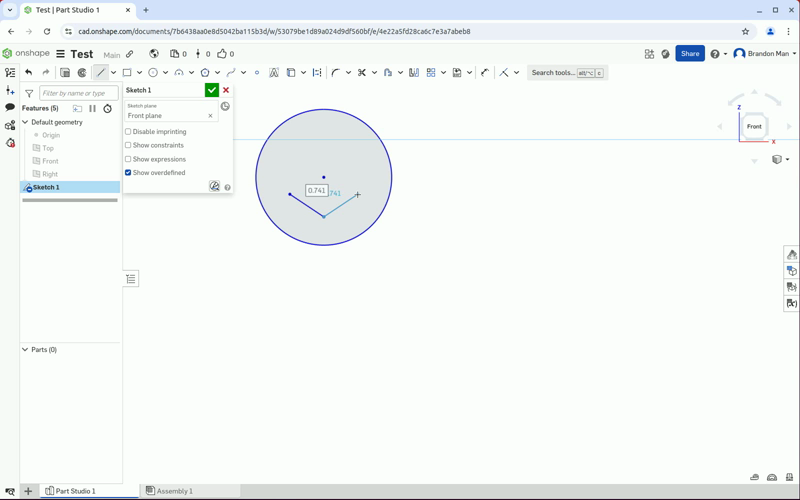
scroll(-6)
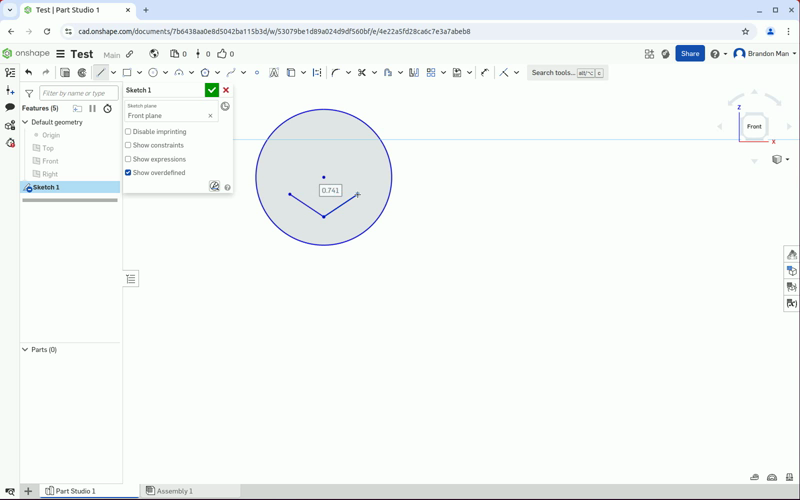
scroll(-6)
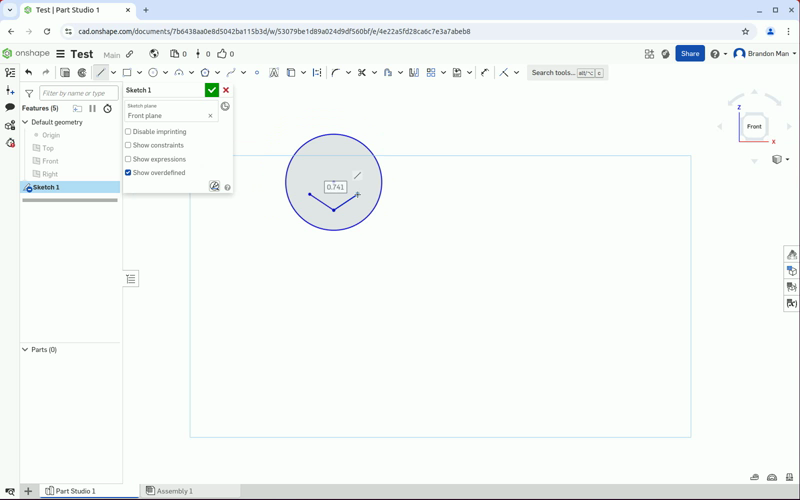
scroll(-6)
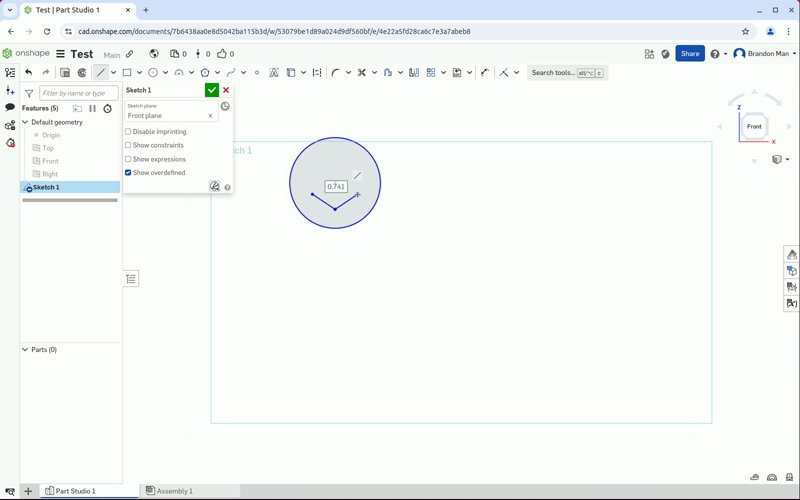
scroll(-6)
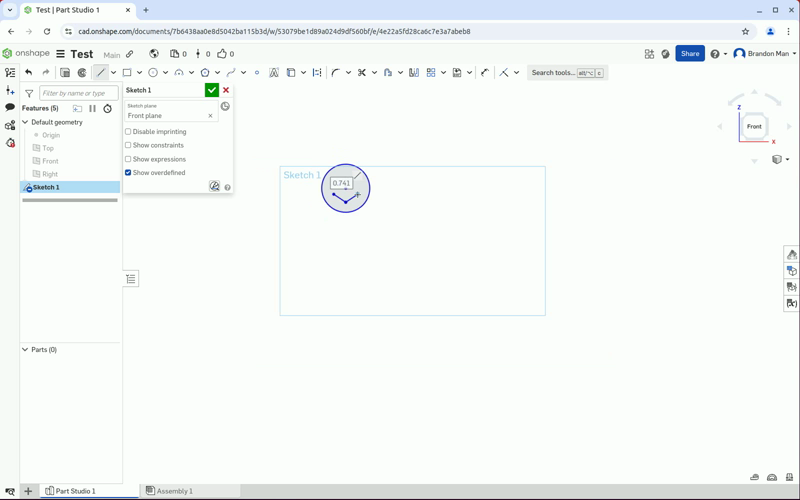
scroll(-6)
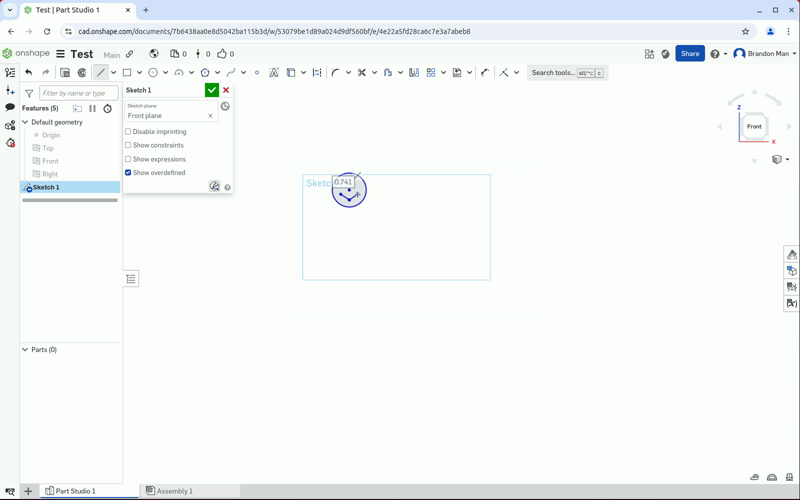
scroll(-6)
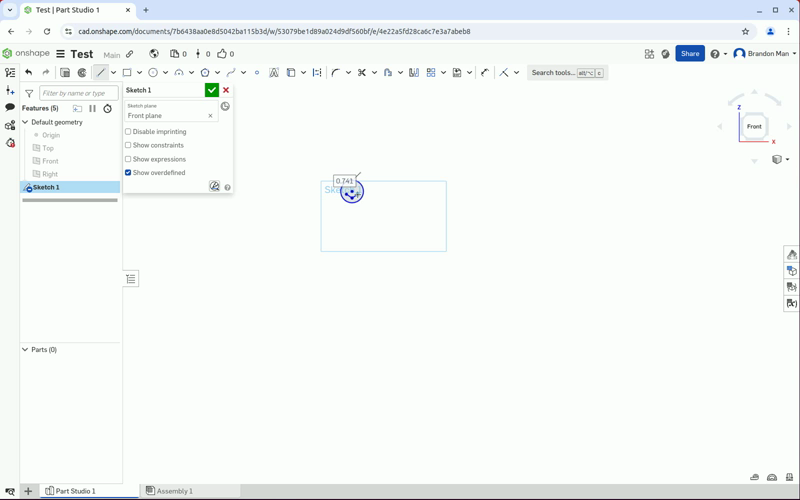
scroll(-6)
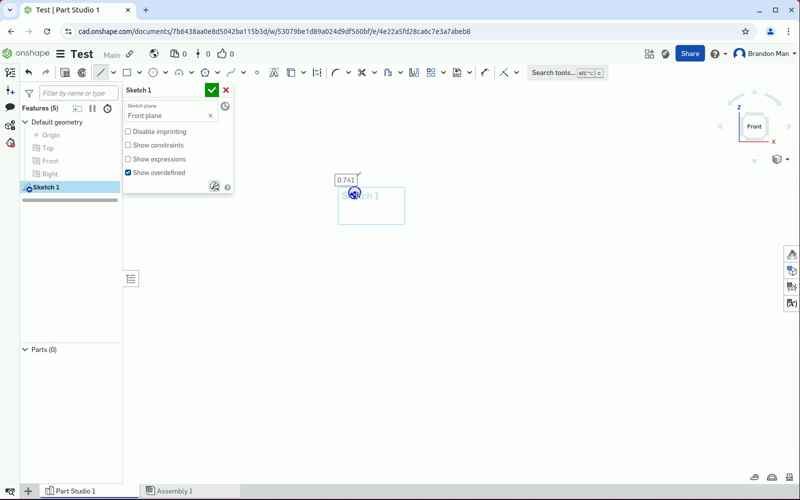
key_up(shift)
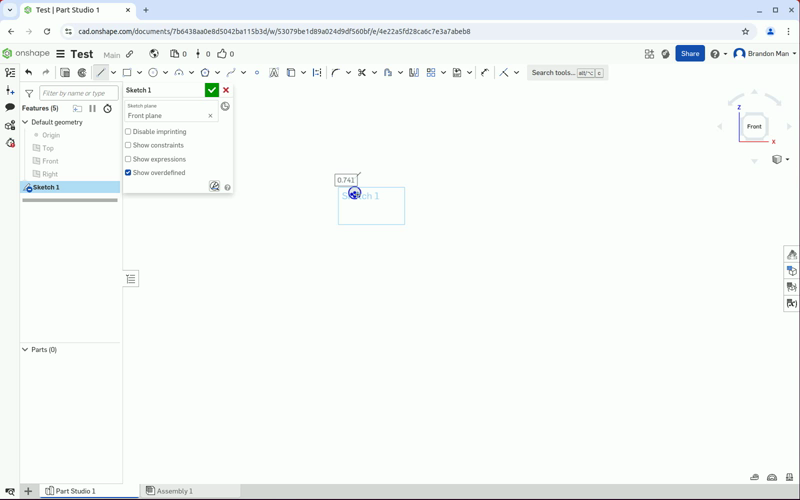
key_down(shift)
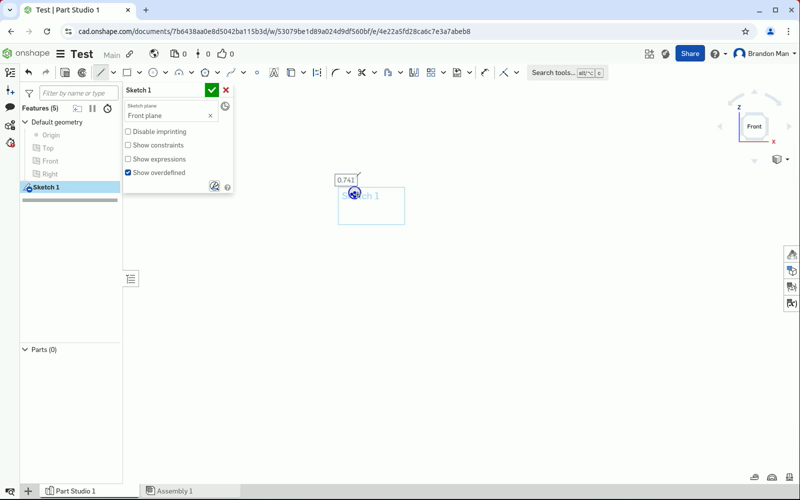
mouse_move(387, 194)
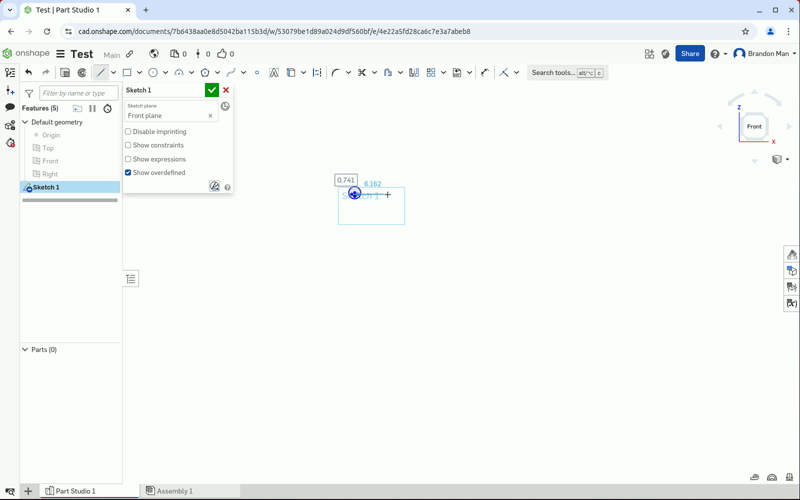
mouse_move(357, 190)
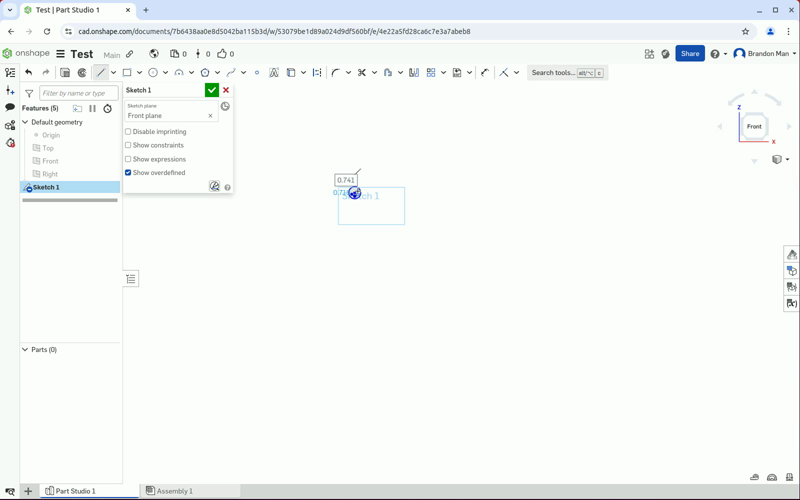
scroll(6)
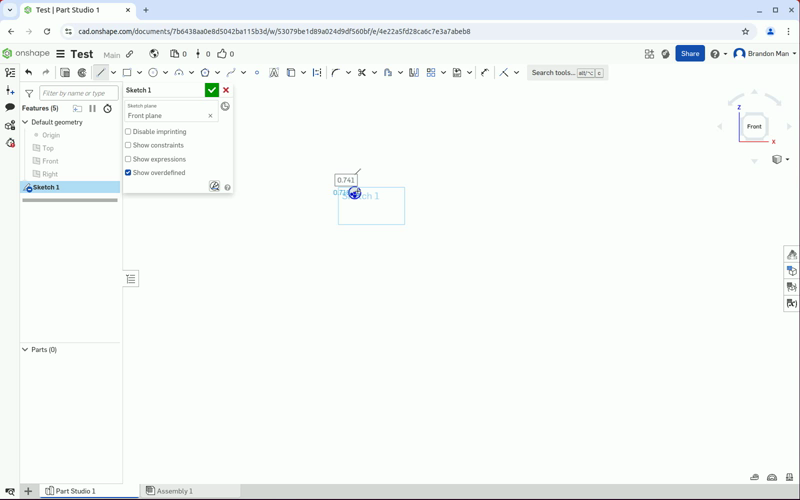
scroll(6)
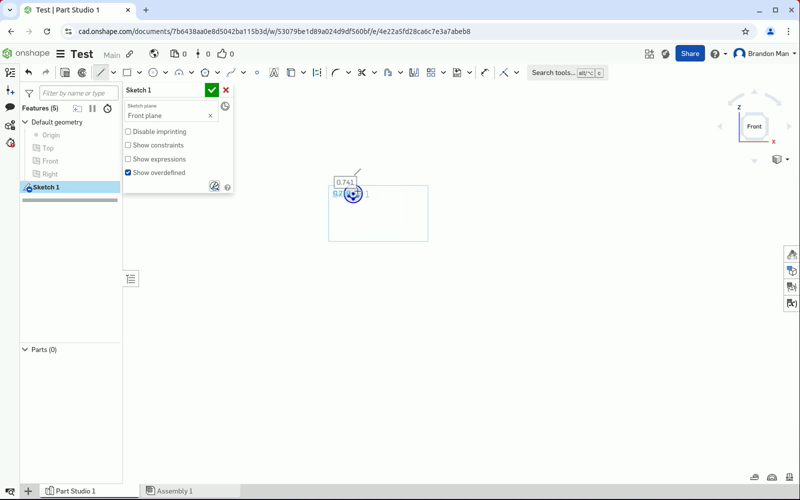
scroll(6)
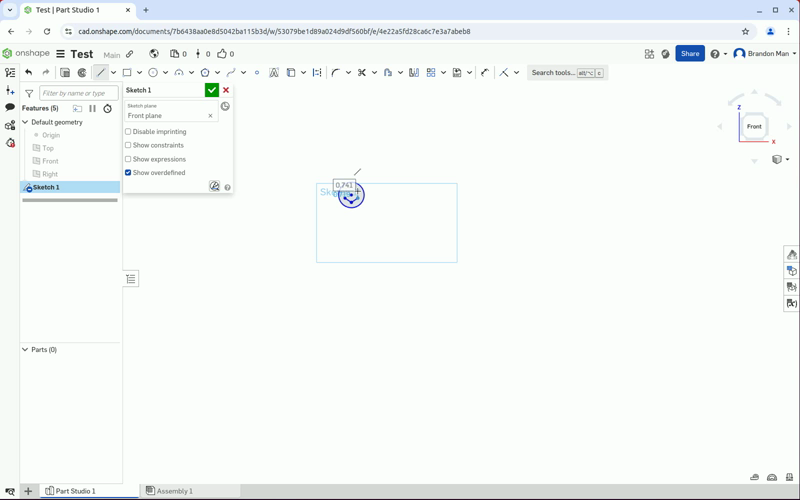
scroll(6)
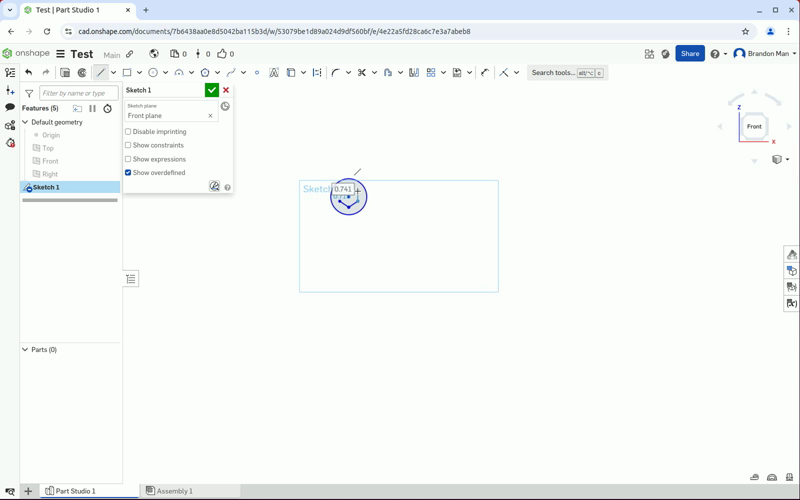
scroll(6)
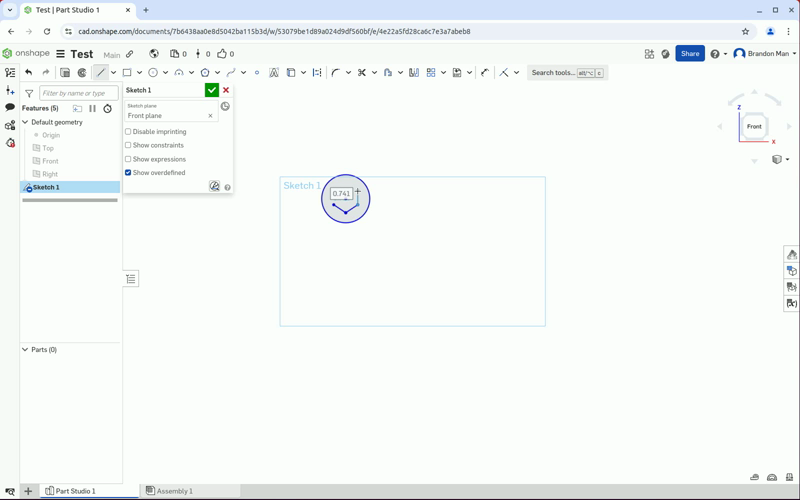
scroll(6)
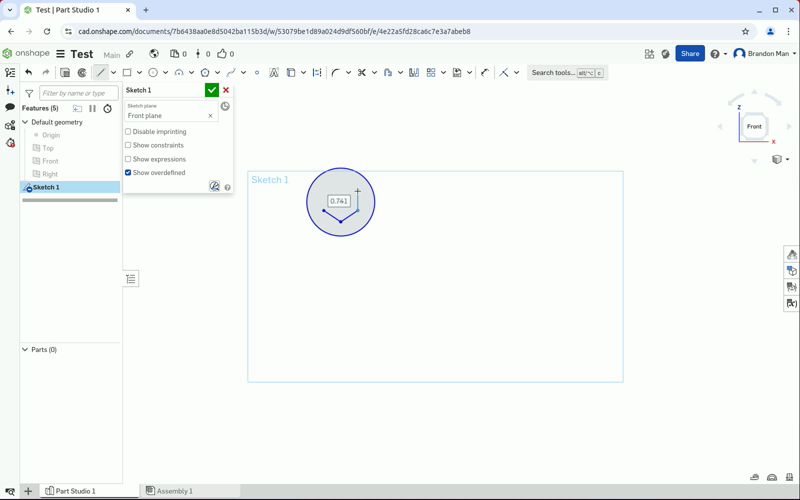
scroll(6)
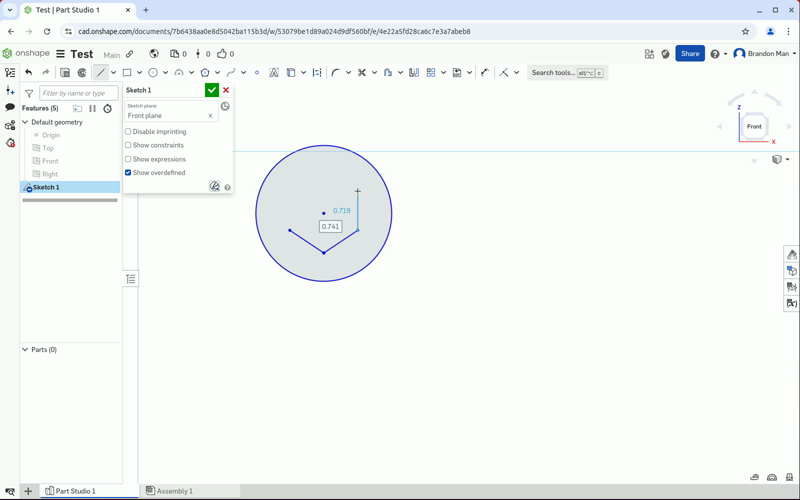
click(357, 190)
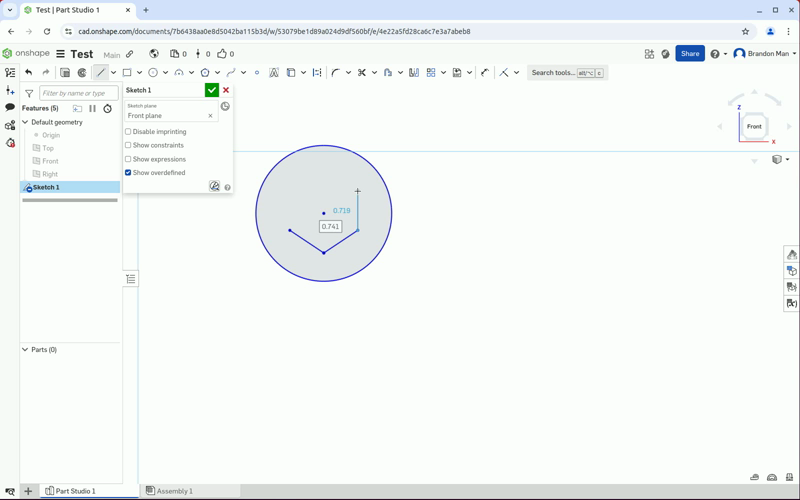
scroll(-6)
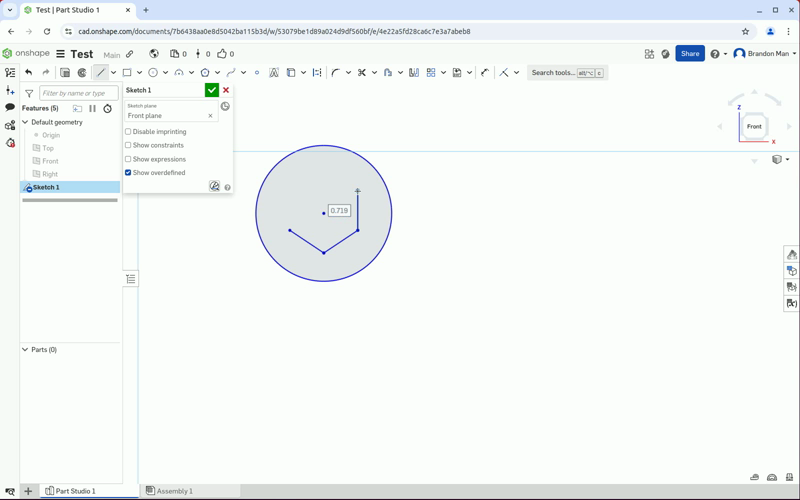
scroll(-6)
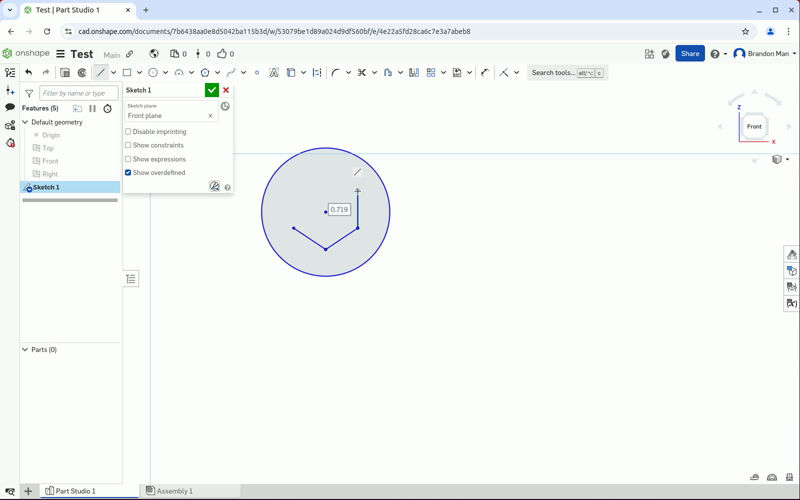
scroll(-6)
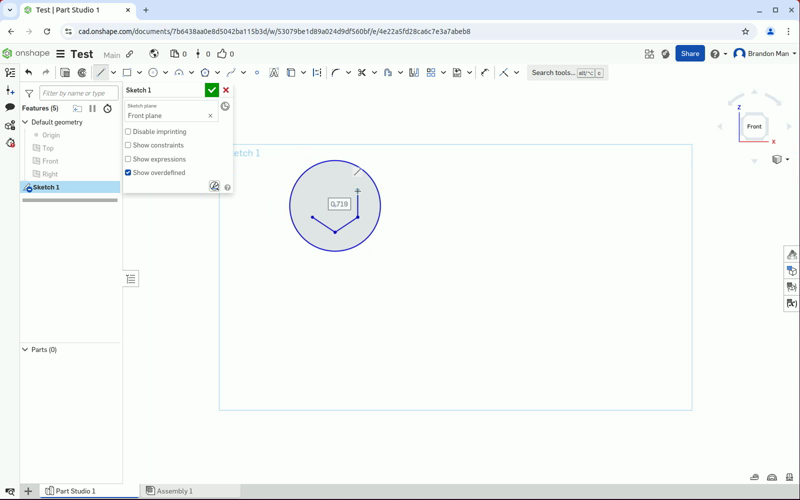
scroll(-6)
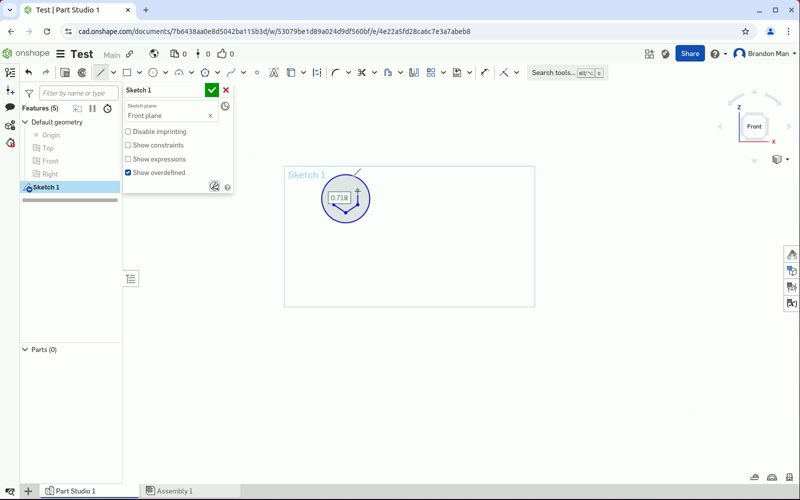
scroll(-6)
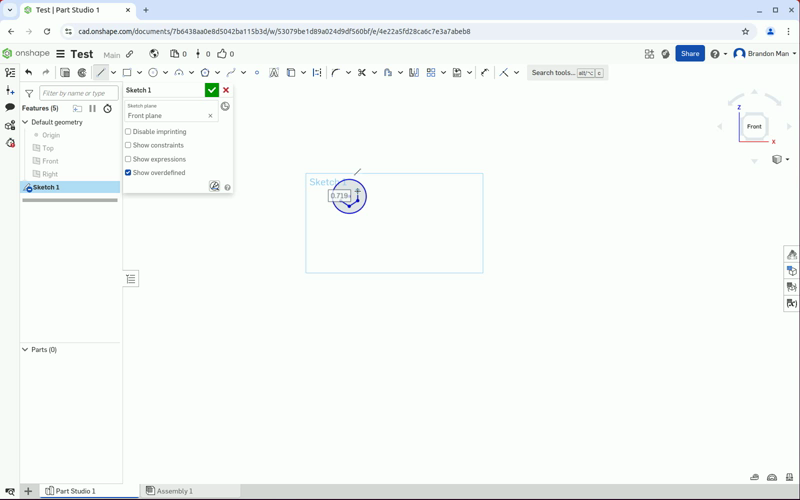
scroll(-6)
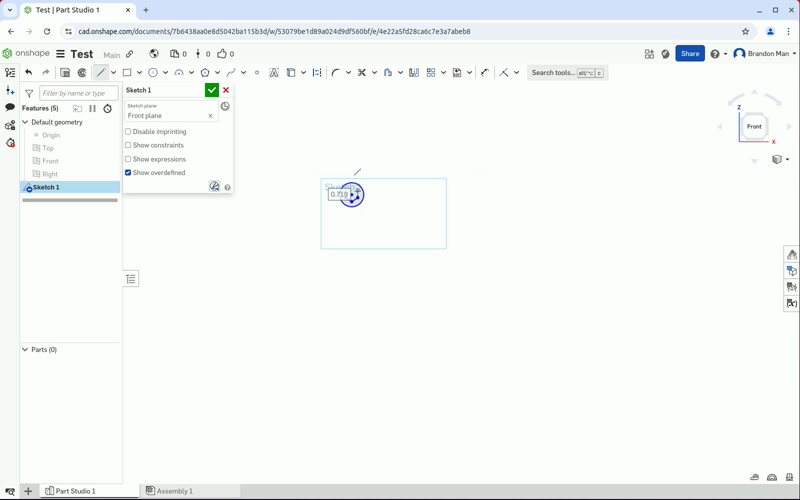
scroll(-6)
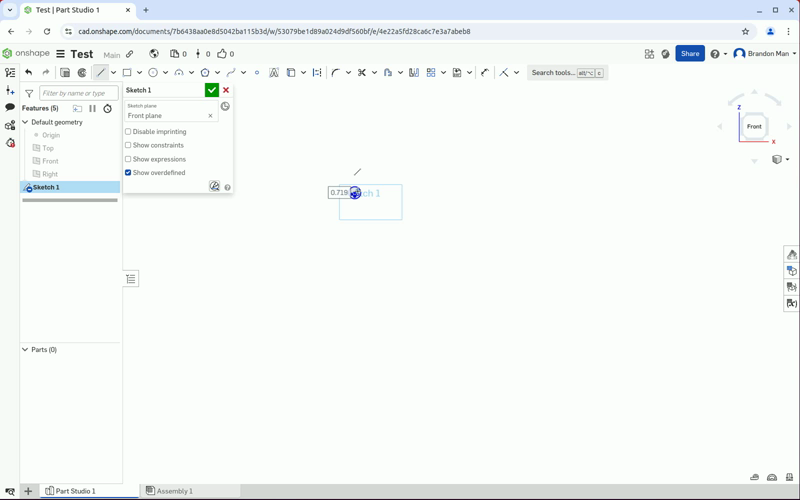
key_up(shift)
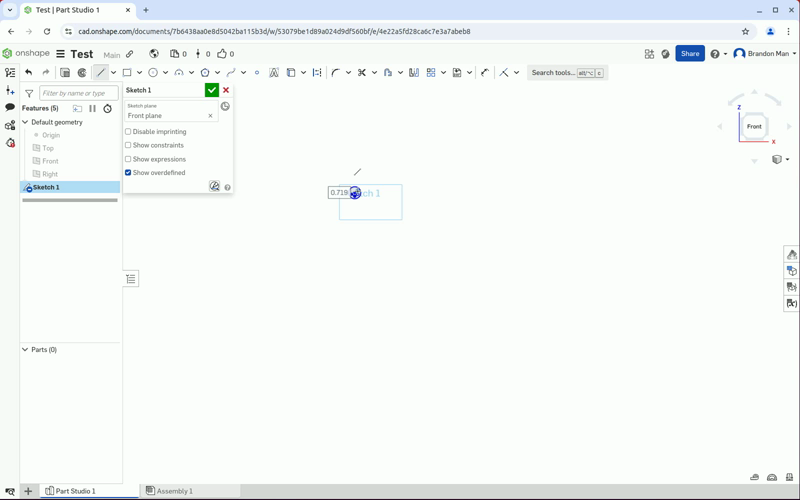
key_down(shift)
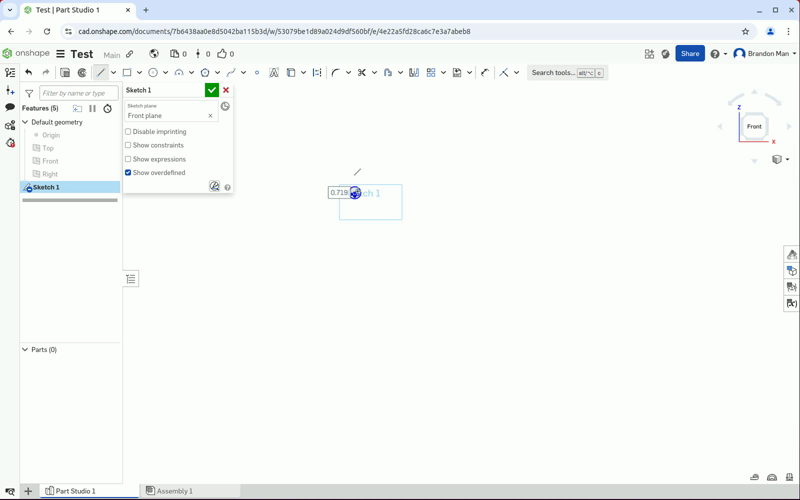
mouse_move(387, 190)
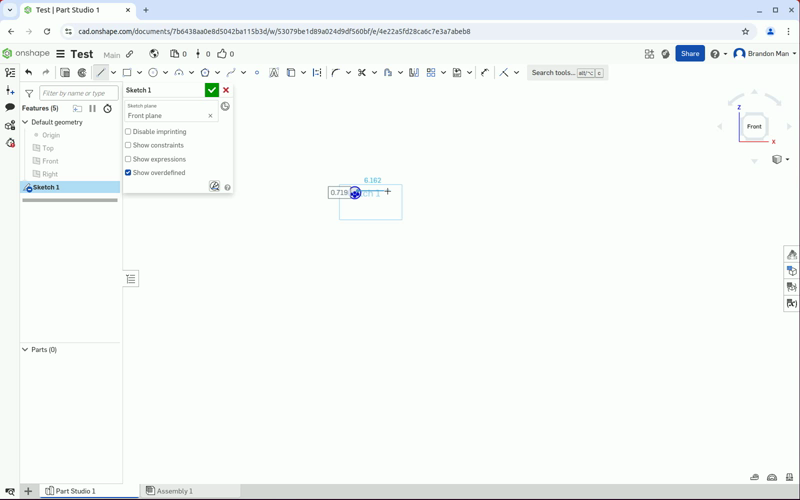
mouse_move(354, 189)
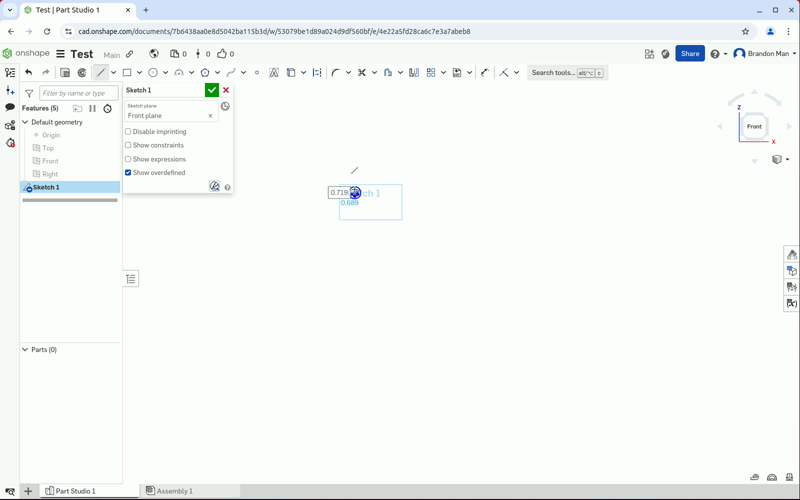
scroll(6)
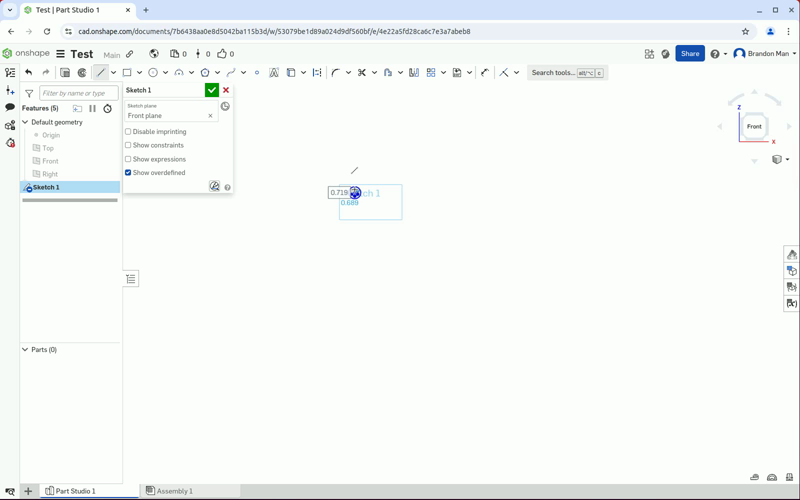
scroll(6)
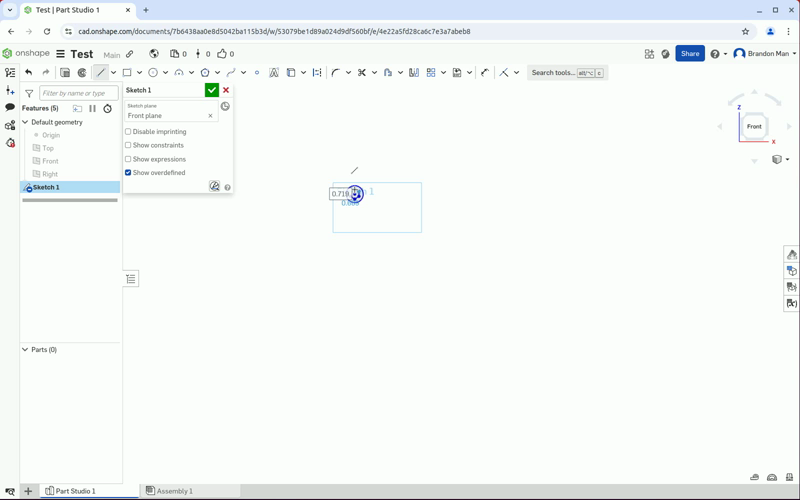
scroll(6)
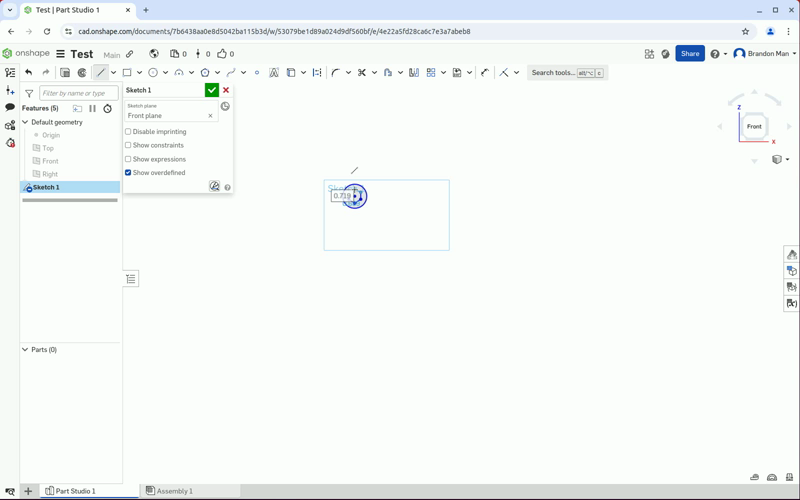
scroll(6)
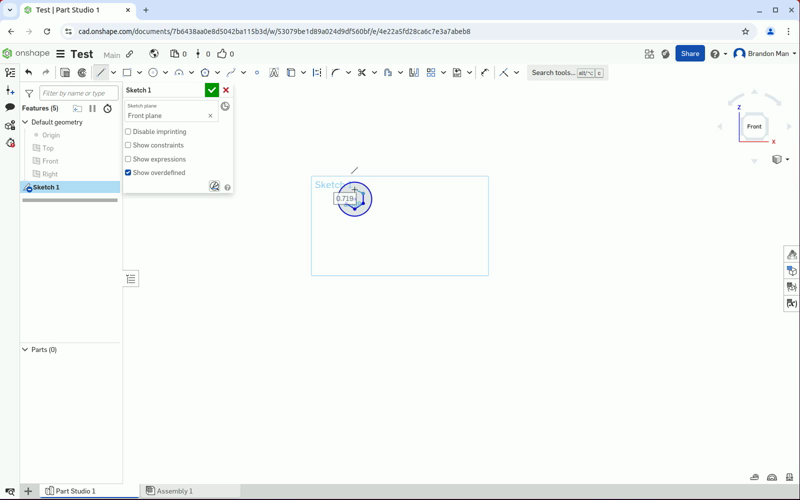
scroll(6)
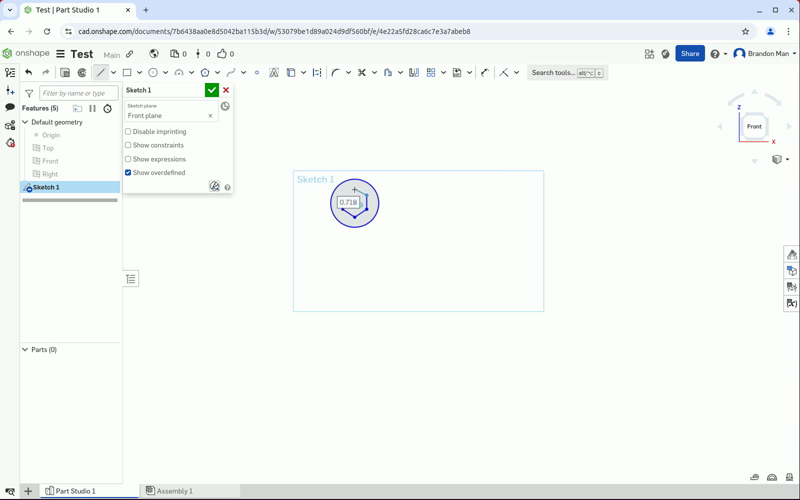
scroll(6)
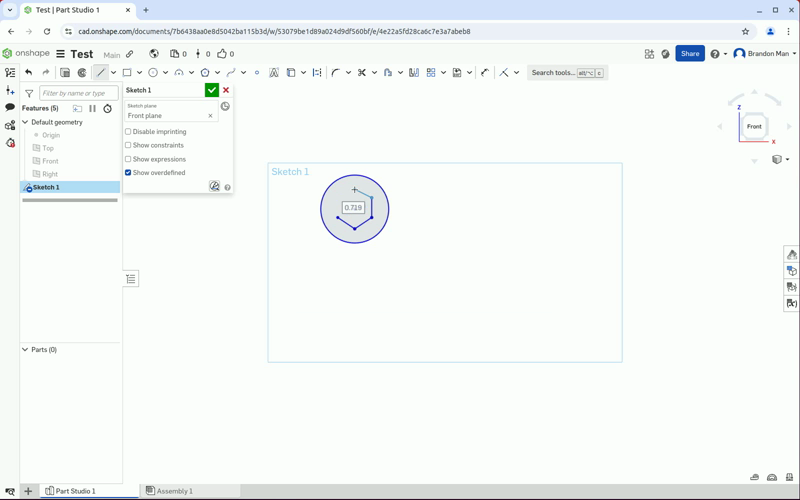
scroll(6)
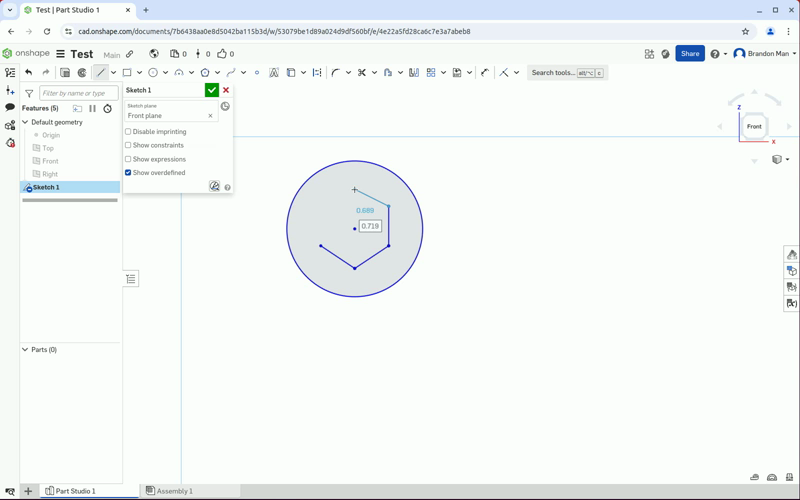
click(354, 189)
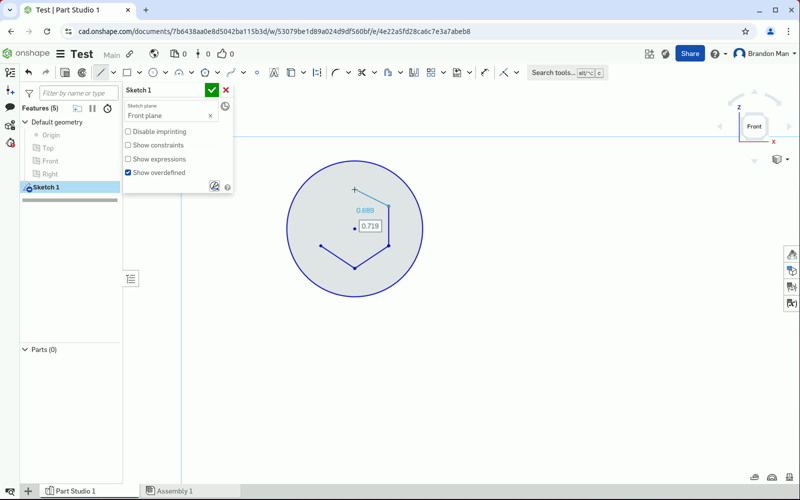
scroll(-6)
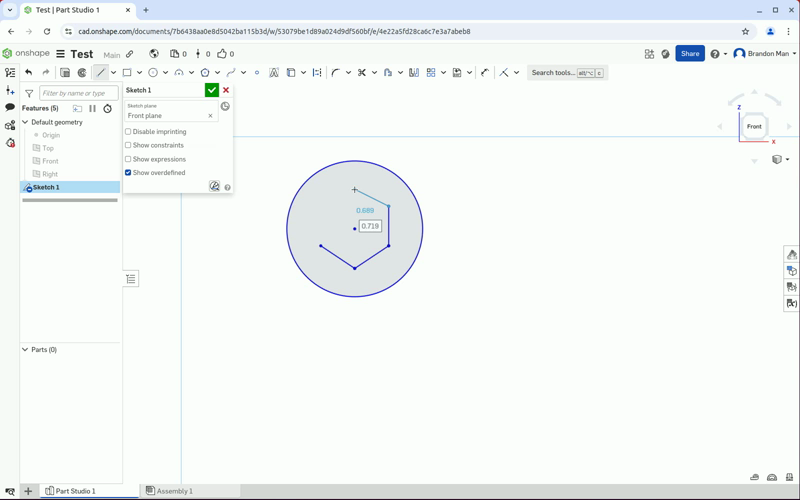
scroll(-6)
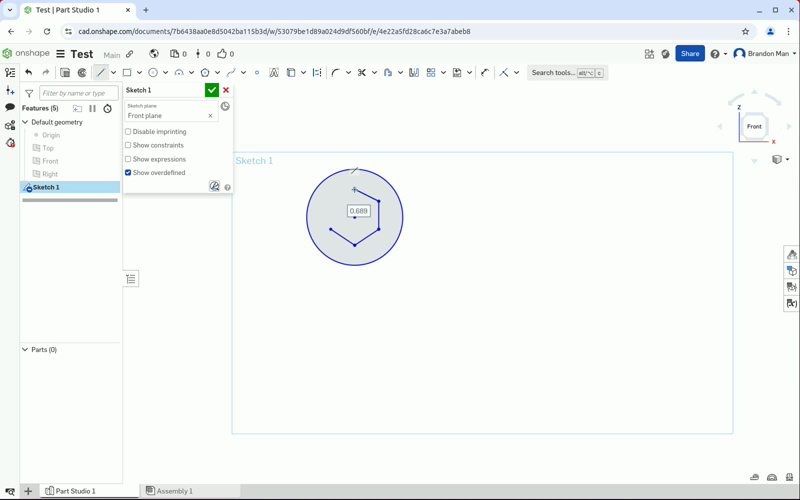
scroll(-6)
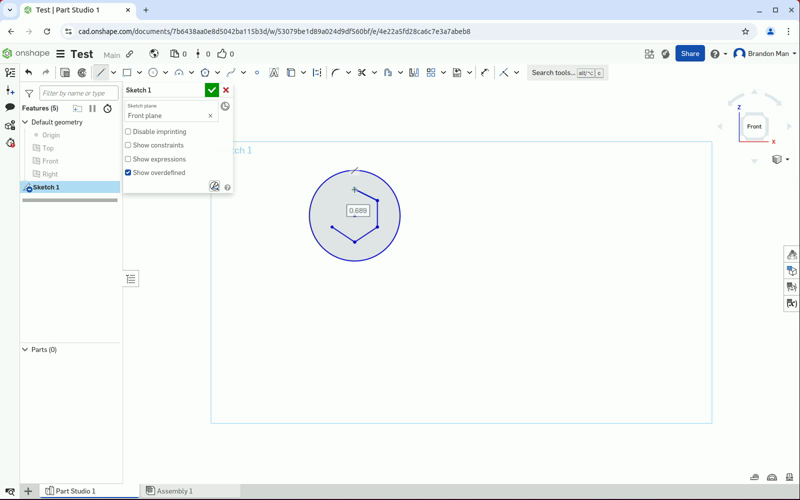
scroll(-6)
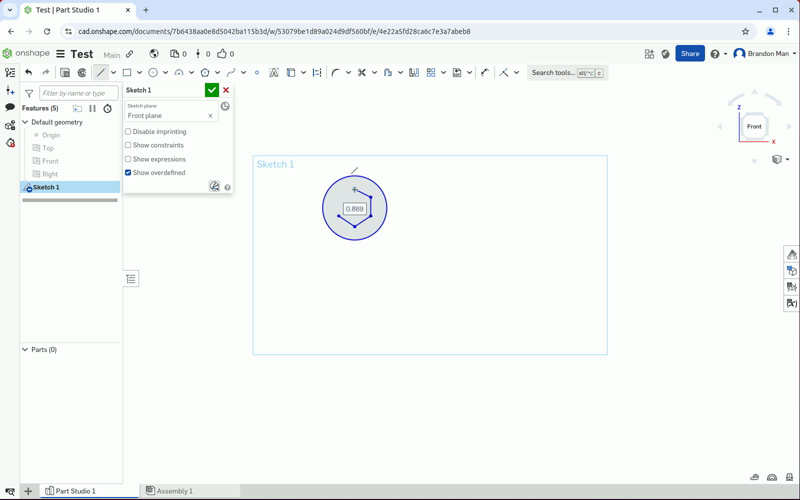
scroll(-6)
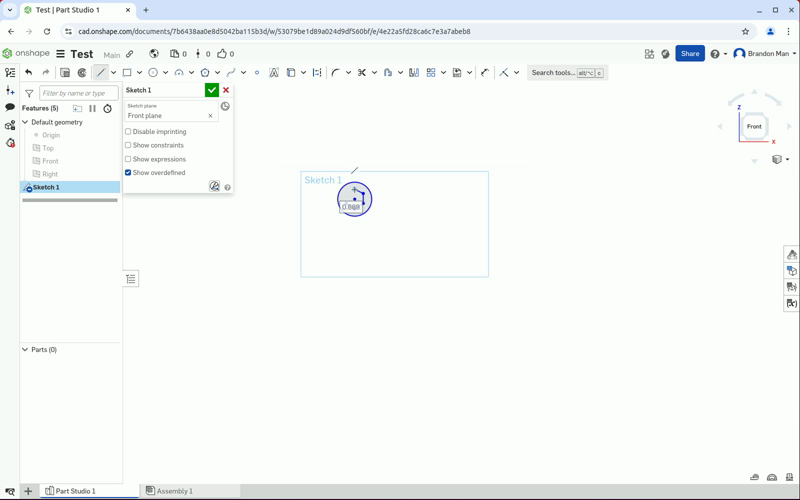
scroll(-6)
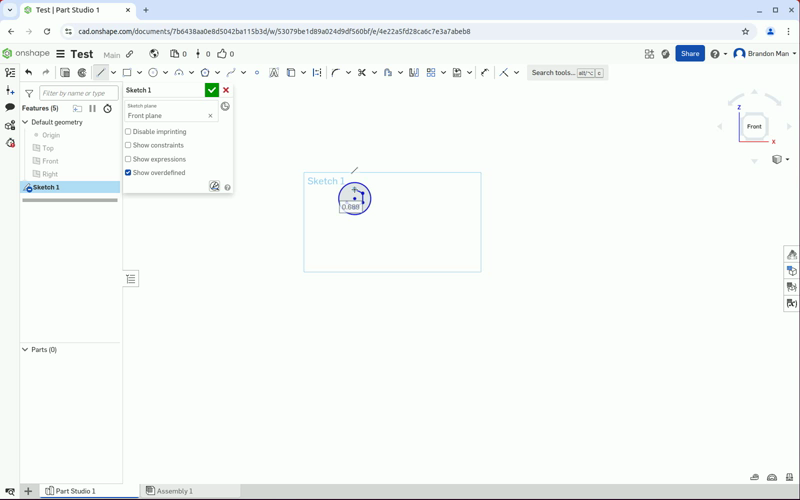
scroll(-6)
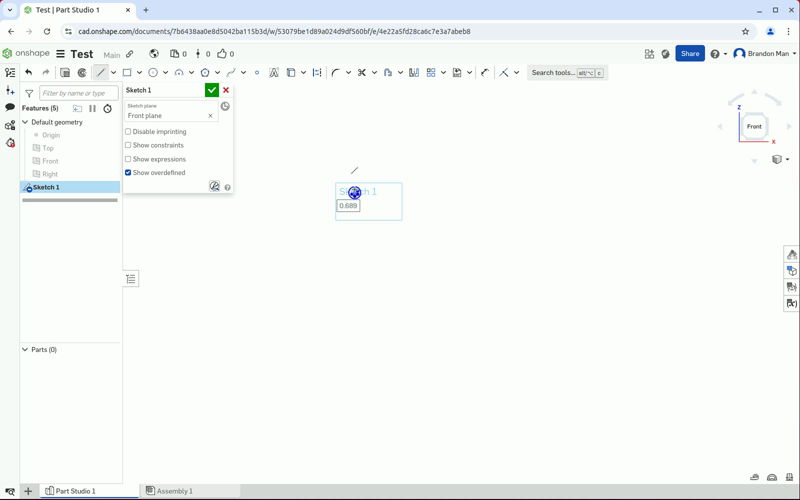
key_up(shift)
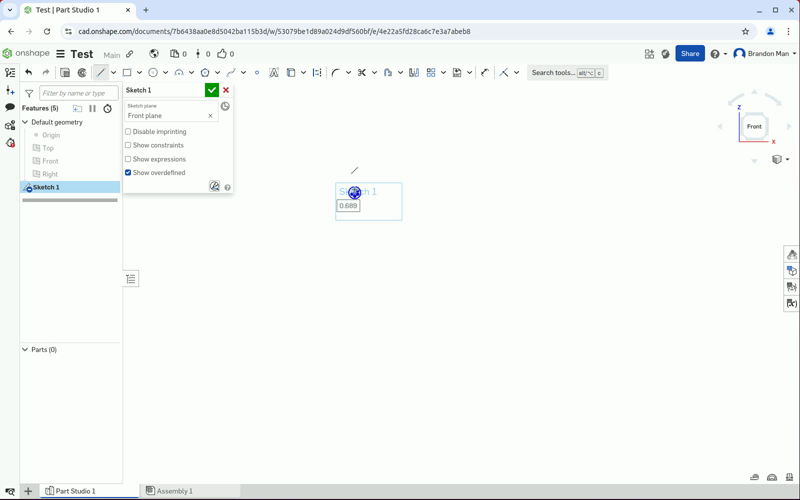
key_down(shift)
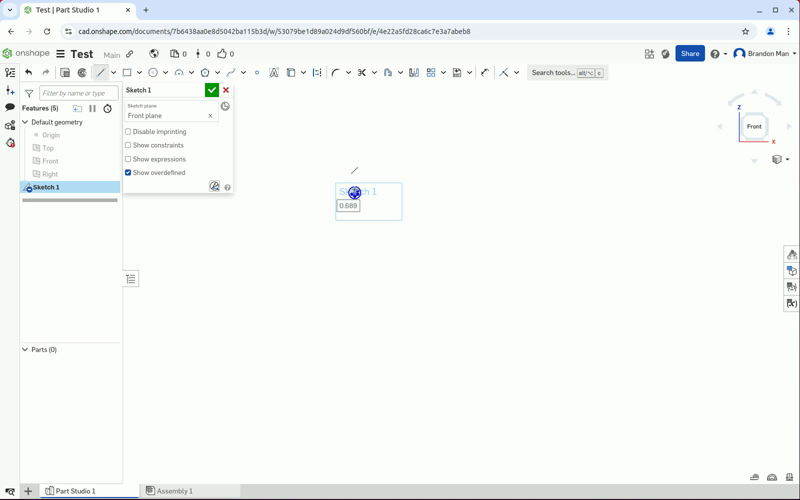
mouse_move(384, 189)
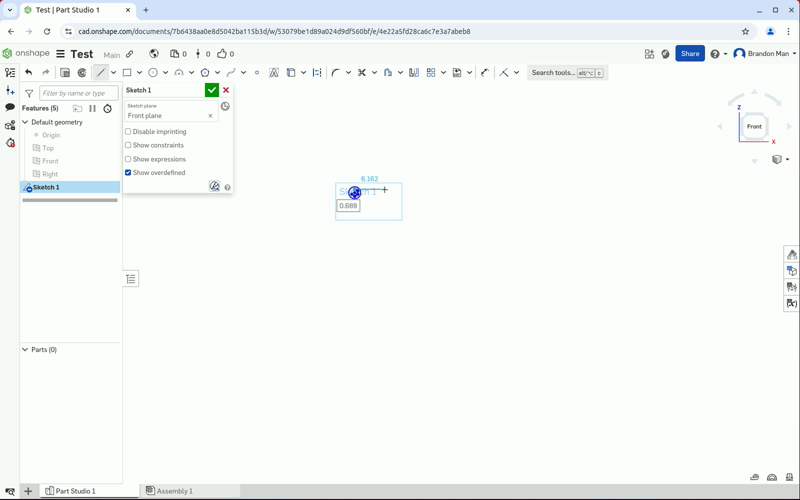
mouse_move(351, 190)
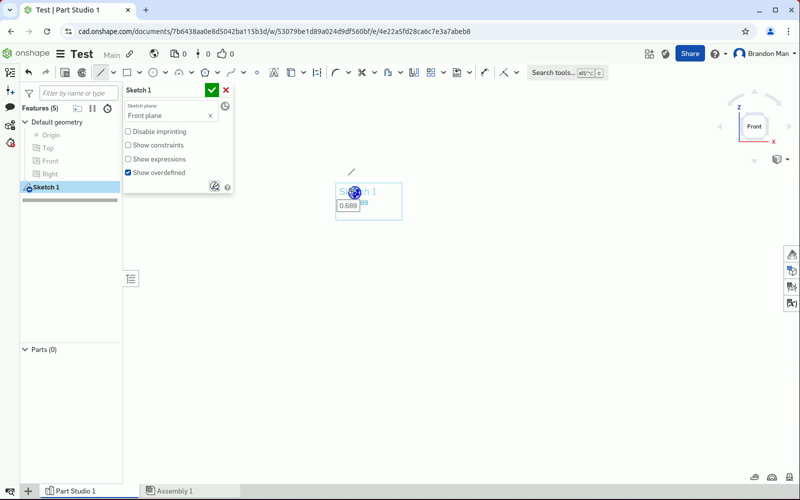
scroll(6)
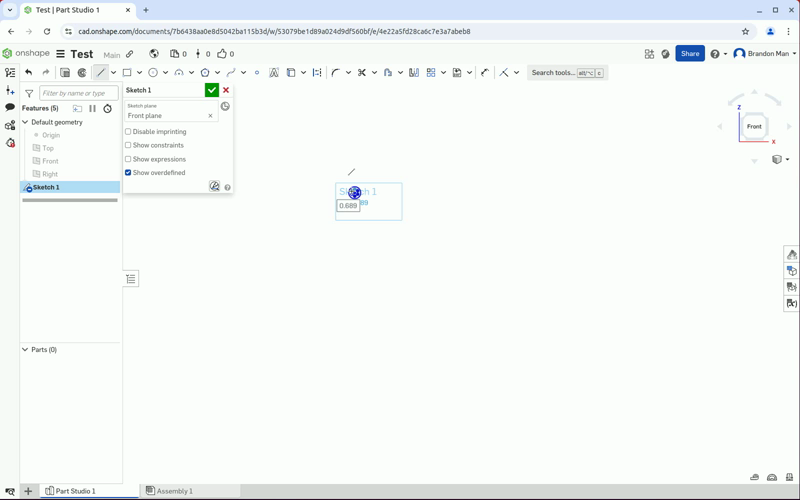
scroll(6)
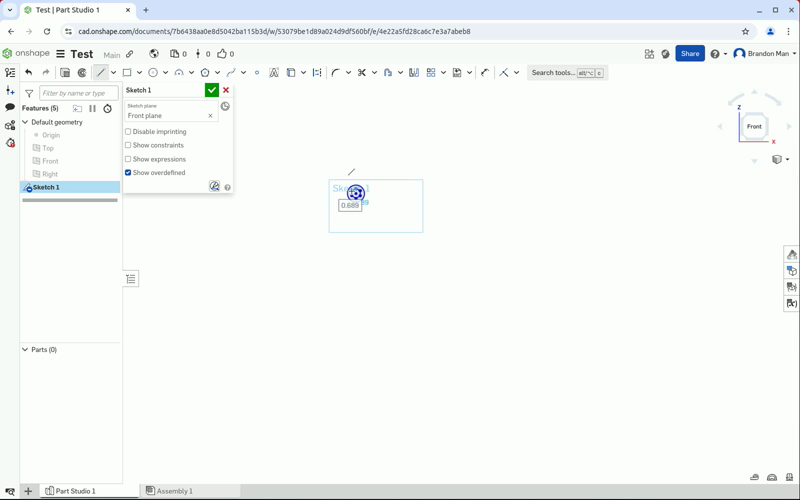
scroll(6)
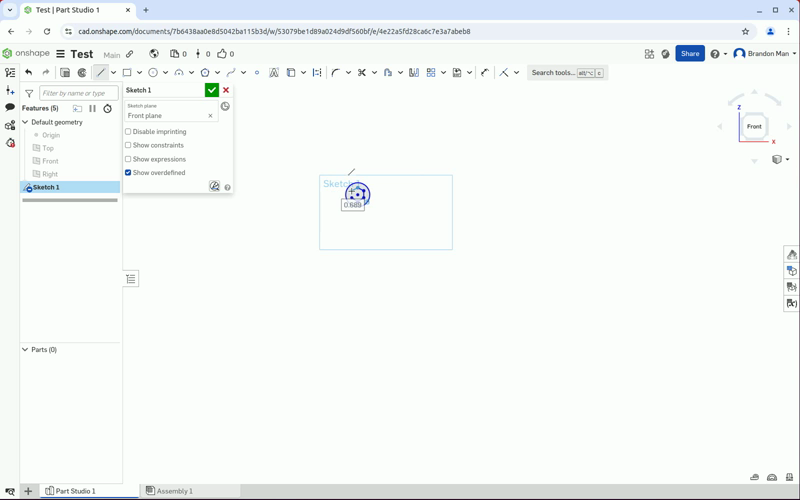
scroll(6)
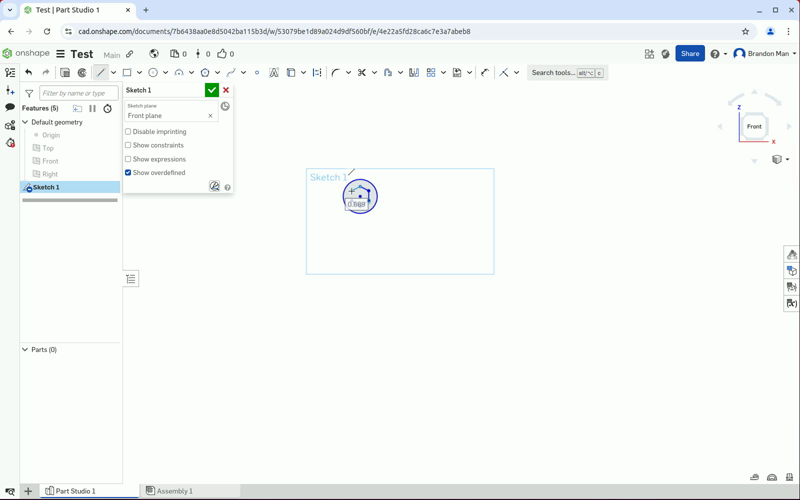
scroll(6)
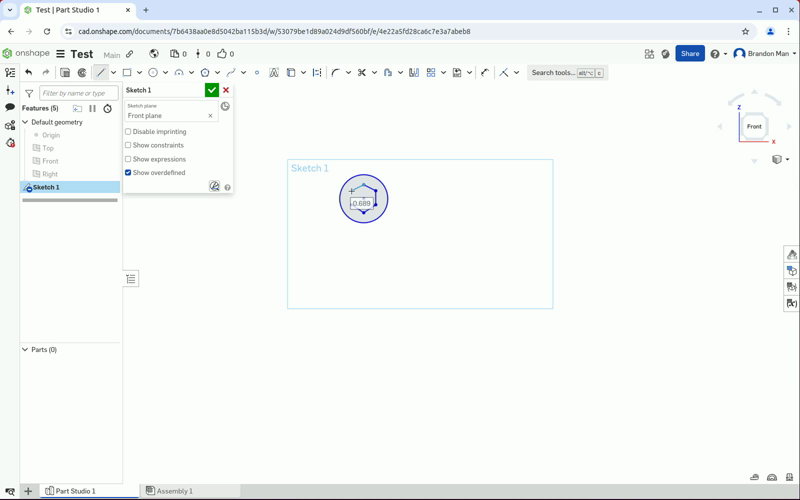
scroll(6)
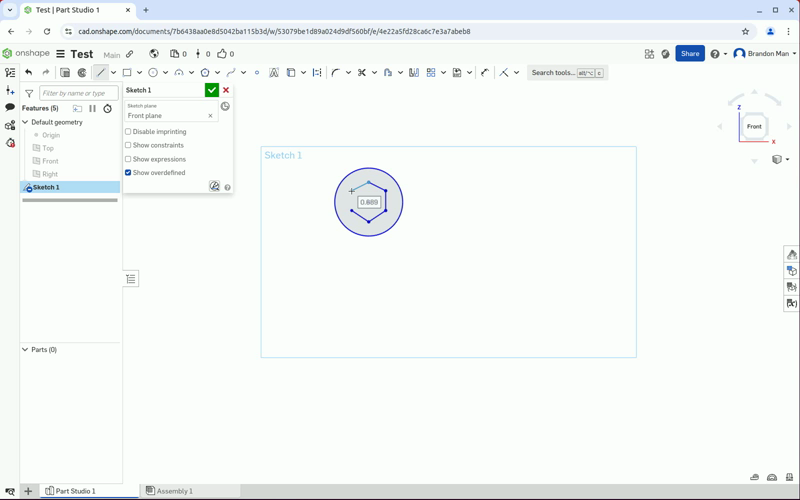
scroll(6)
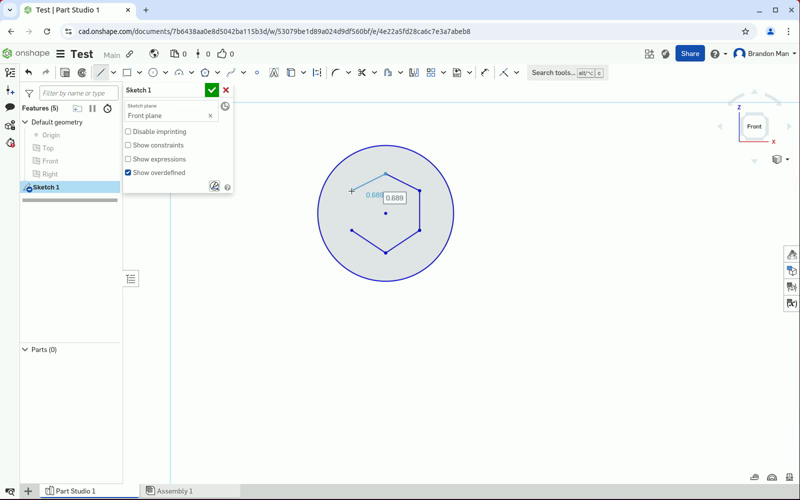
click(351, 190)
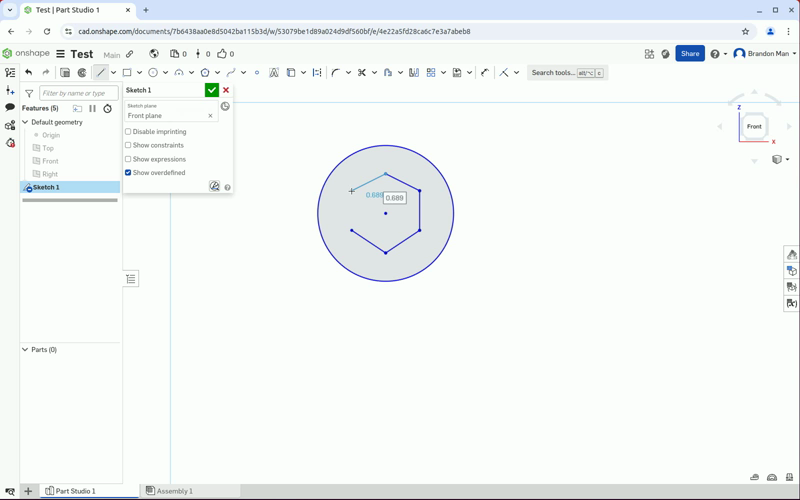
scroll(-6)
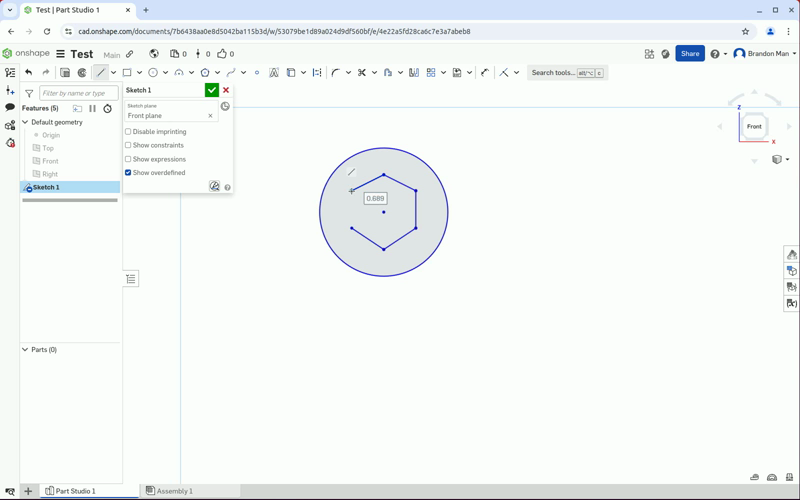
scroll(-6)
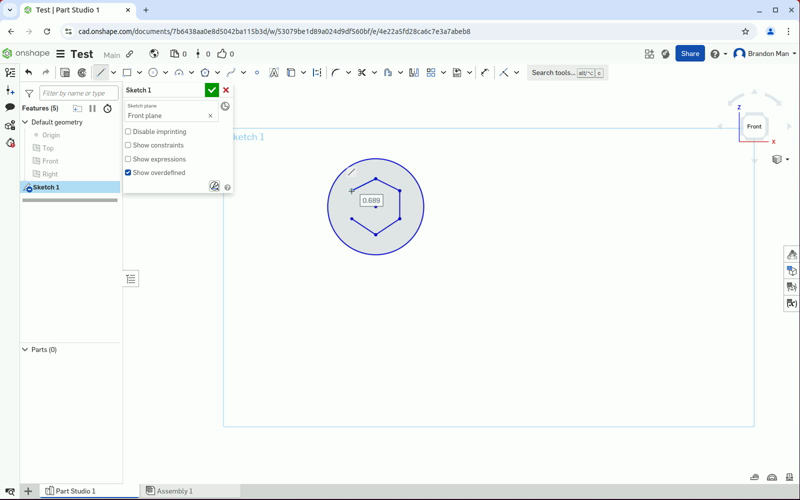
scroll(-6)
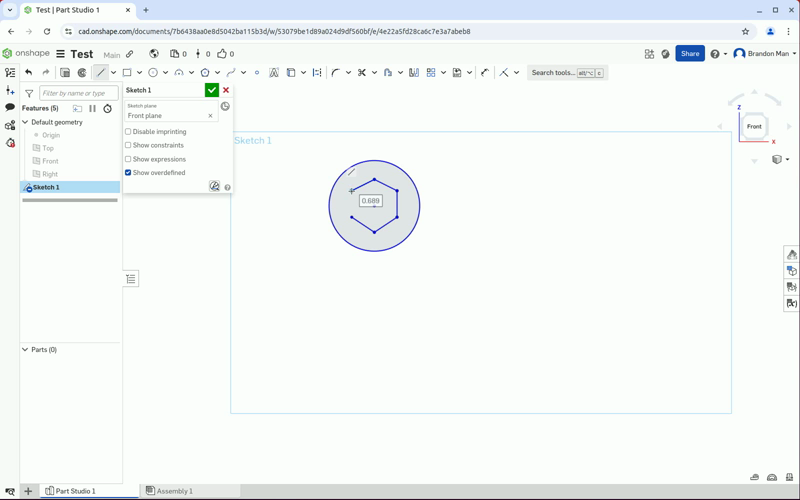
scroll(-6)
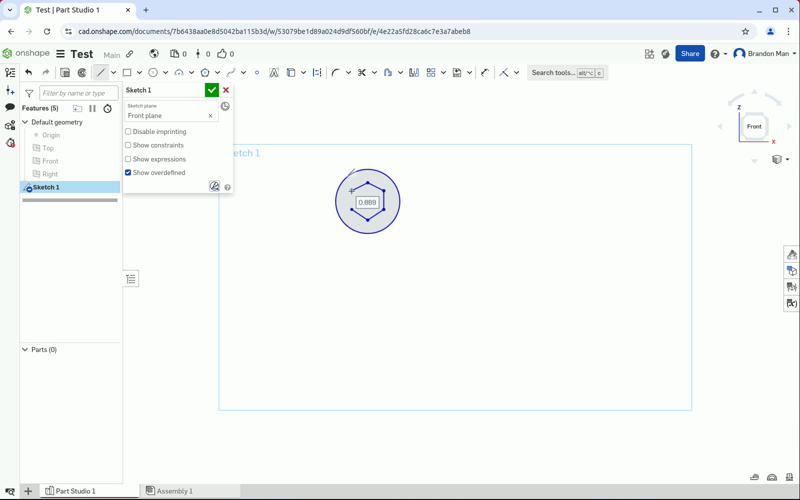
scroll(-6)
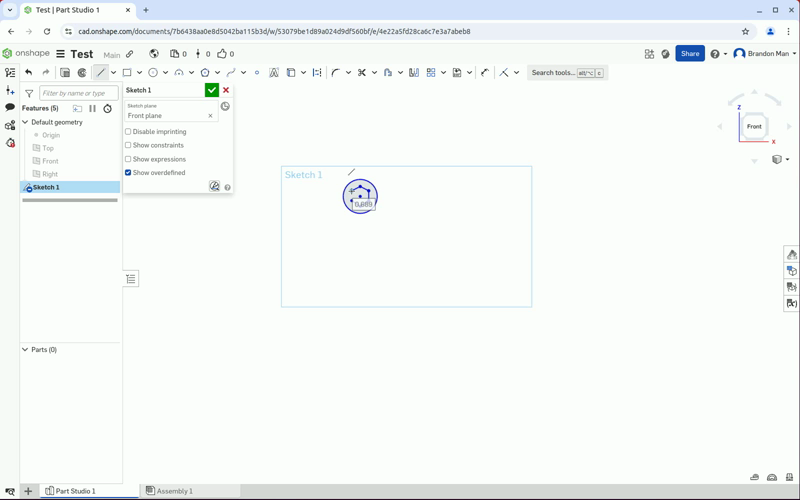
scroll(-6)
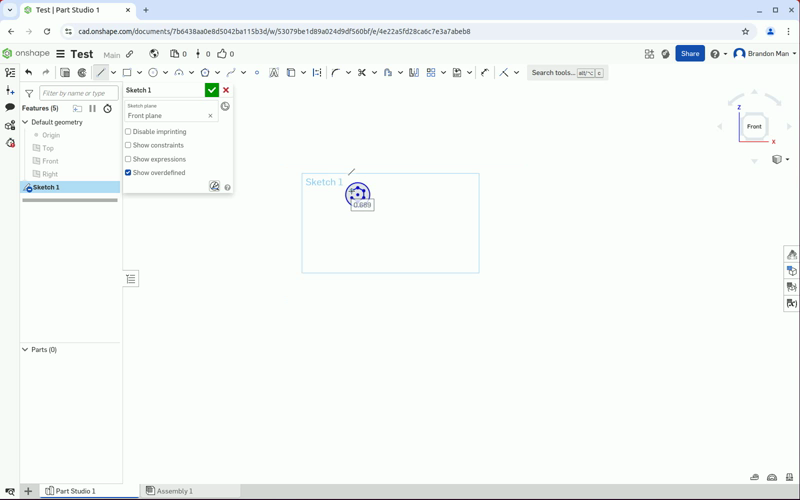
scroll(-6)
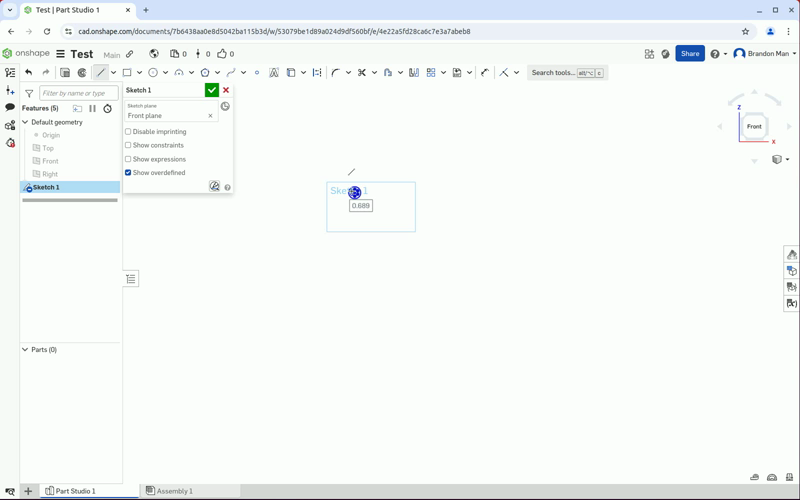
key_up(shift)
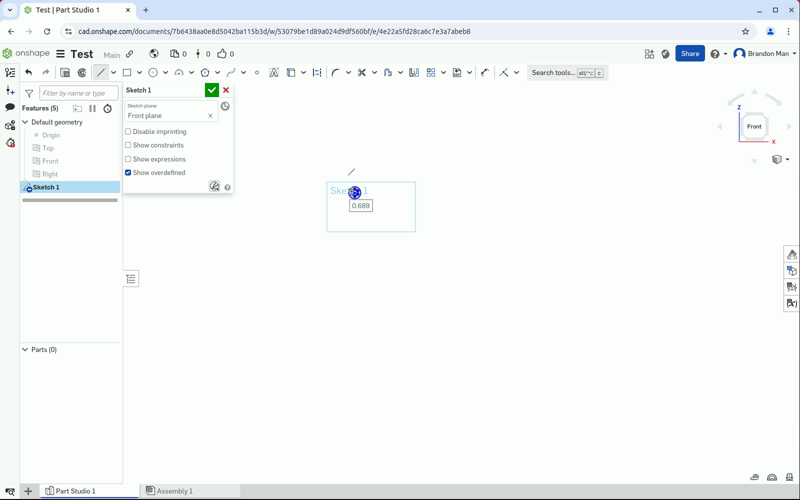
mouse_move(381, 190)
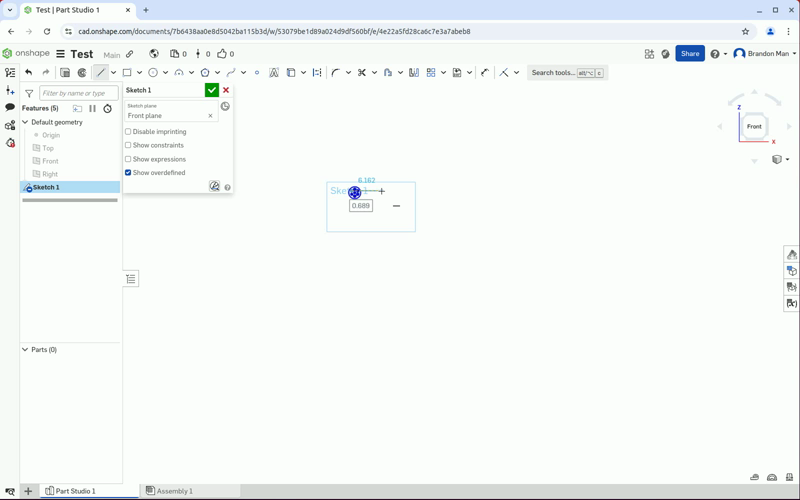
key_down(shift)
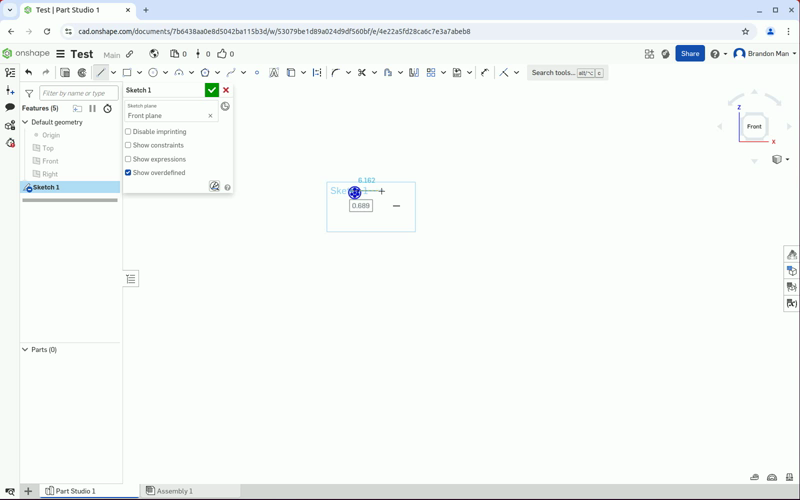
mouse_move(351, 194)
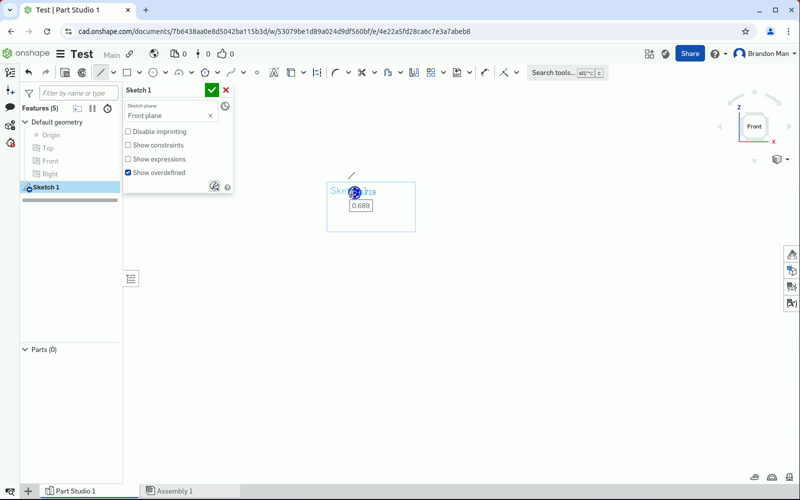
scroll(6)
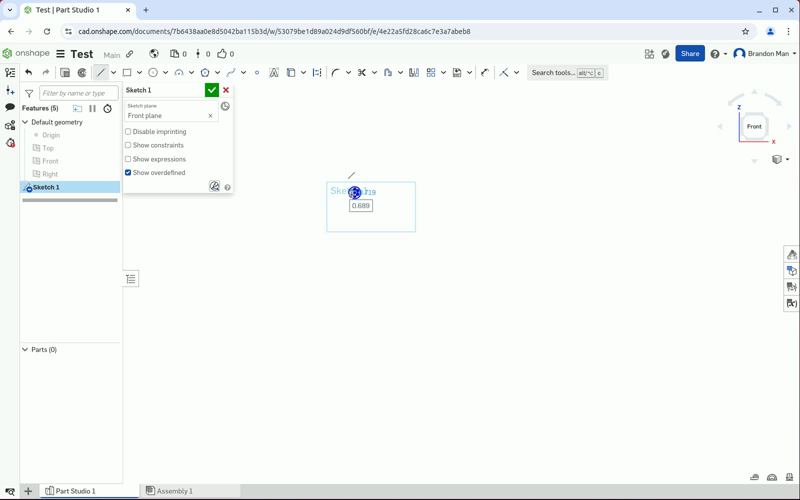
scroll(6)
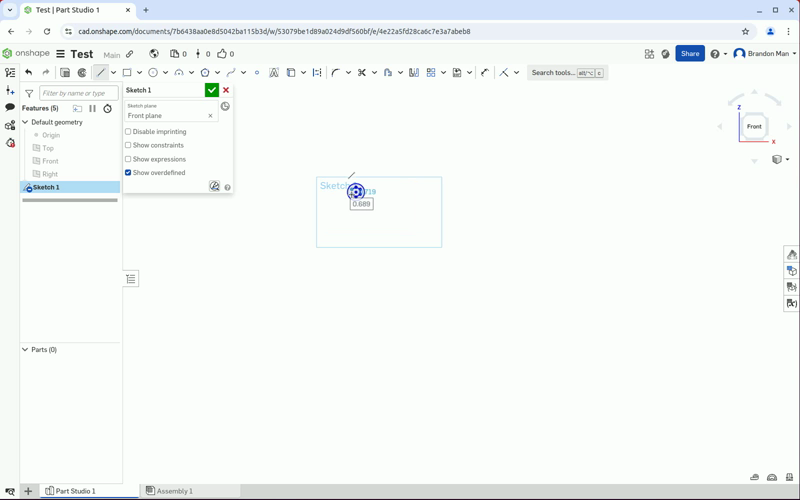
scroll(6)
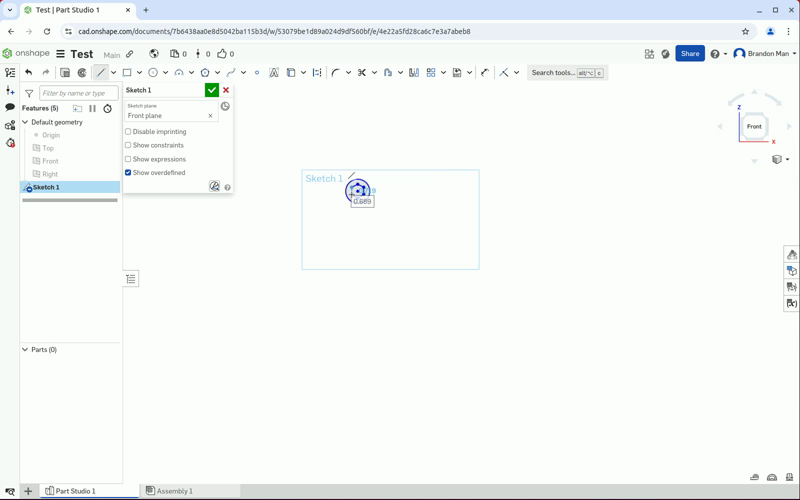
scroll(6)
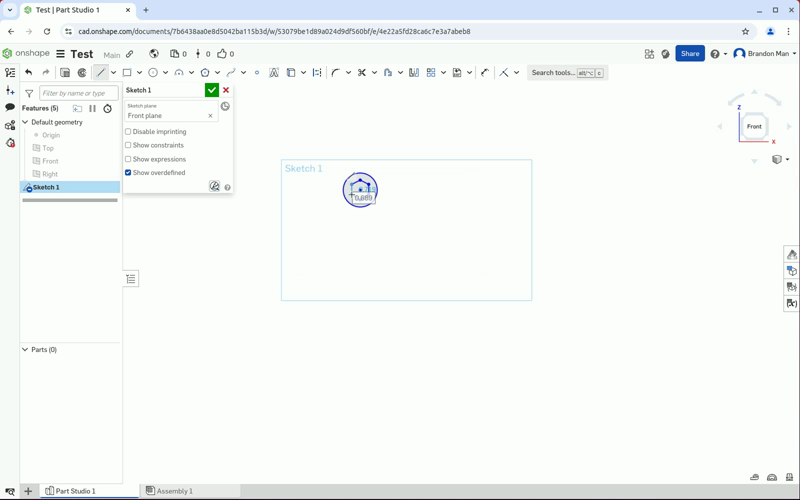
scroll(6)
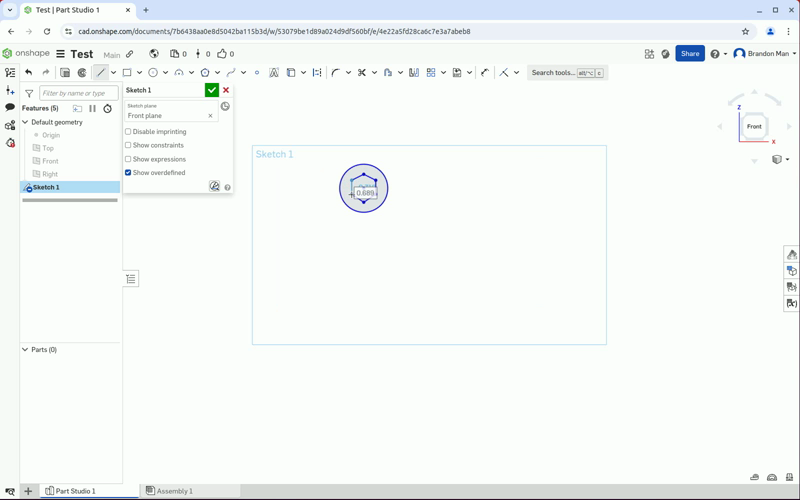
scroll(6)
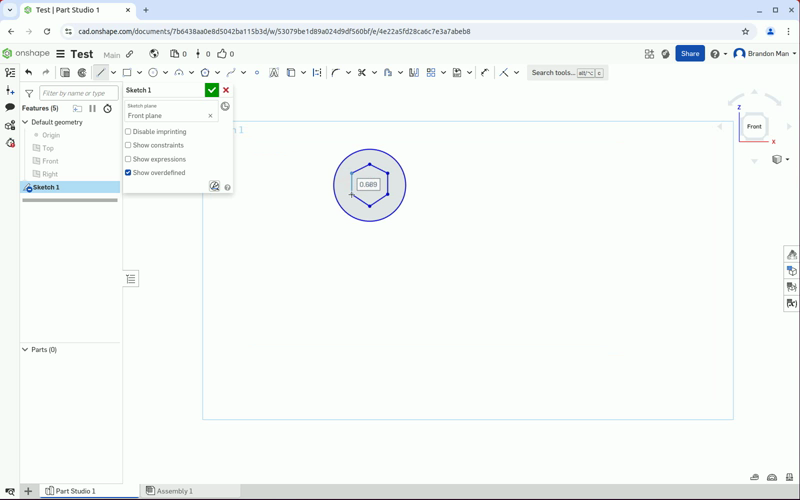
scroll(6)
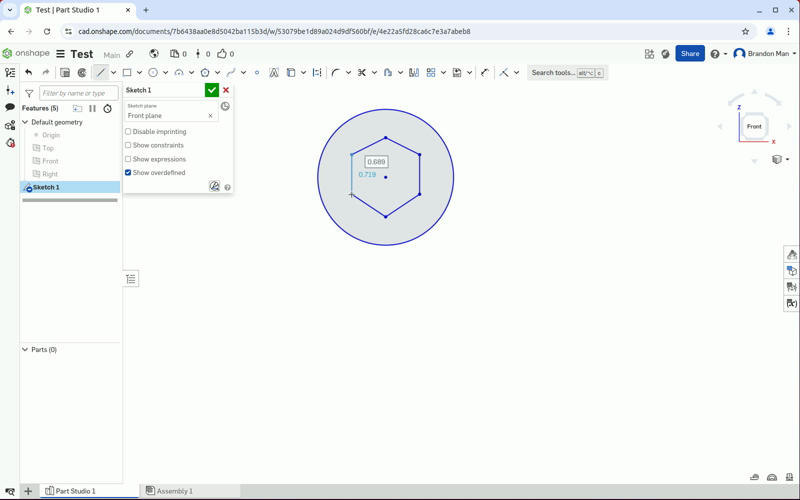
key_up(shift)
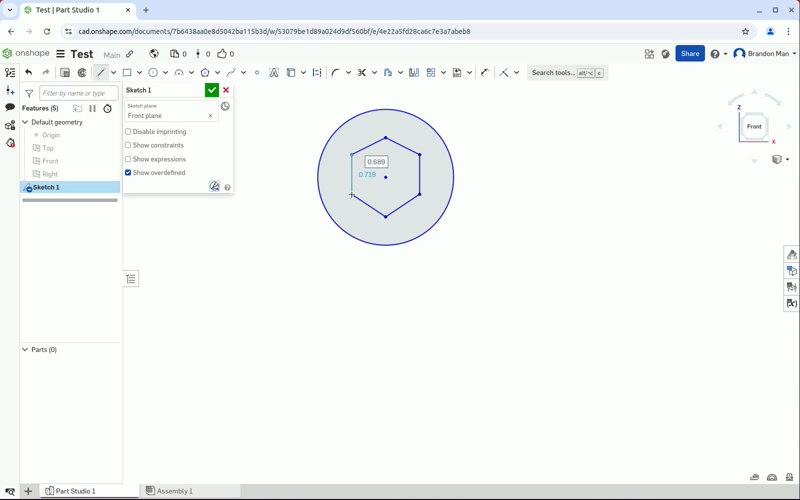
click(351, 194)
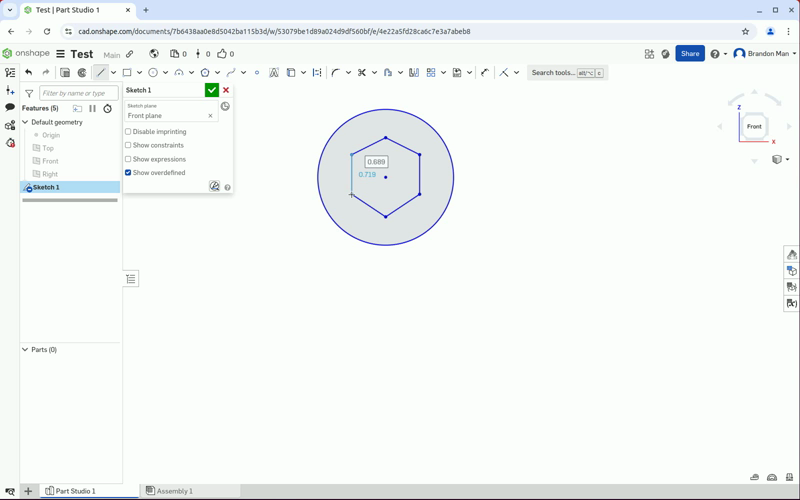
scroll(-6)
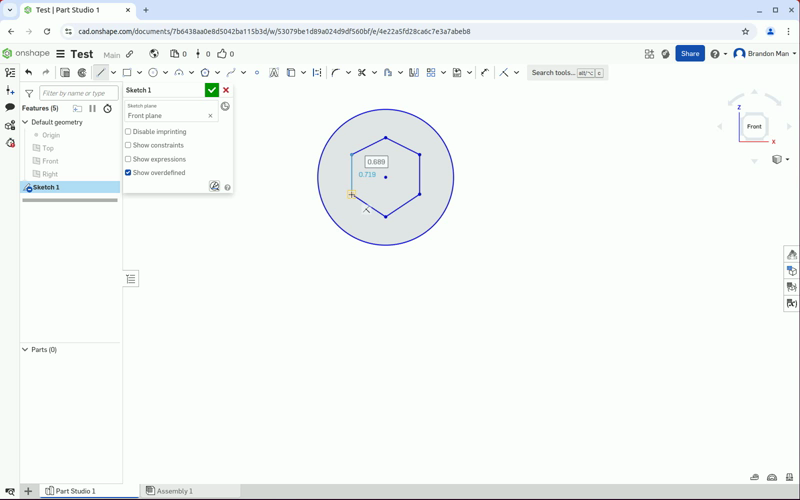
scroll(-6)
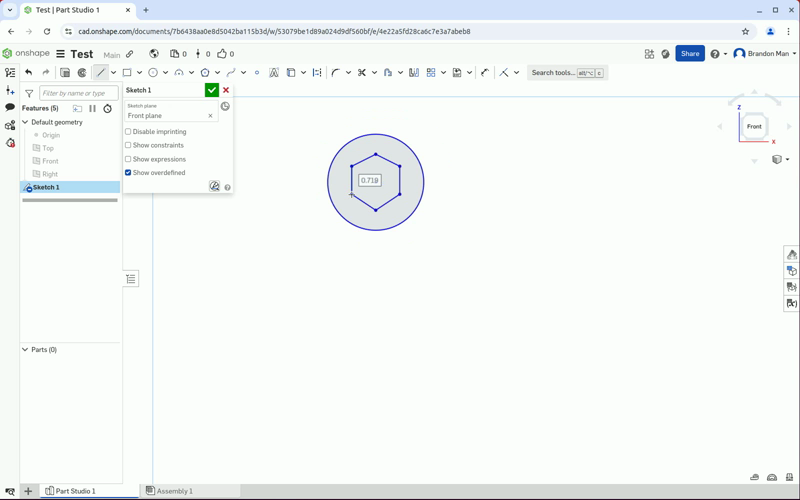
scroll(-6)
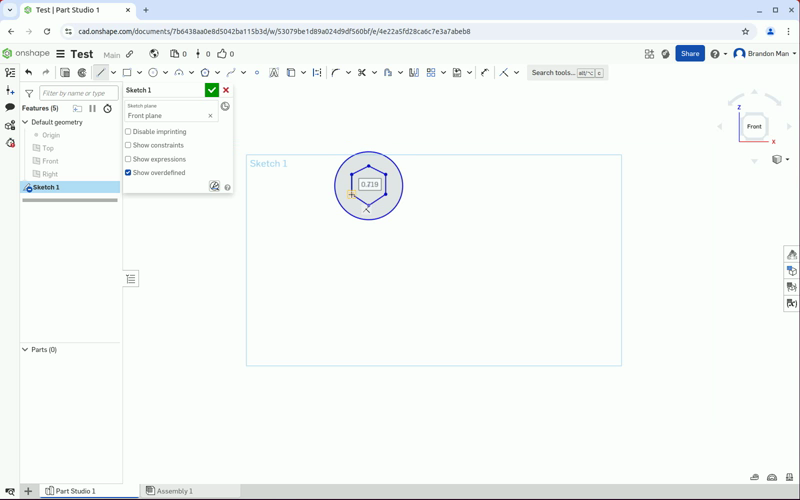
scroll(-6)
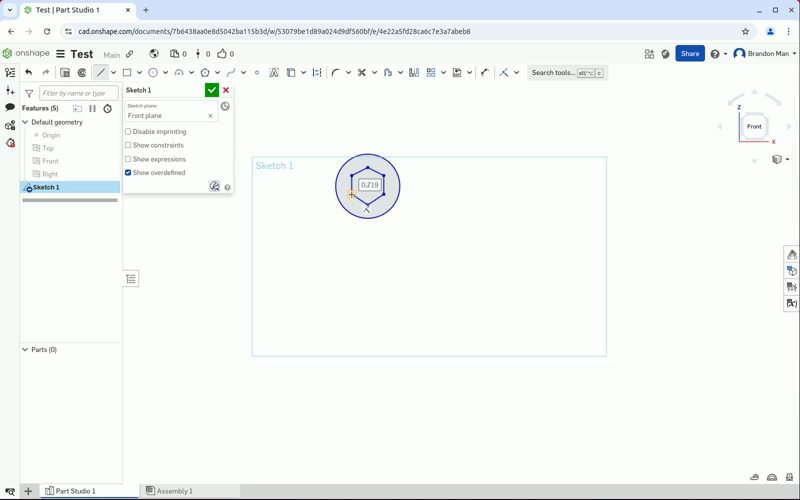
scroll(-6)
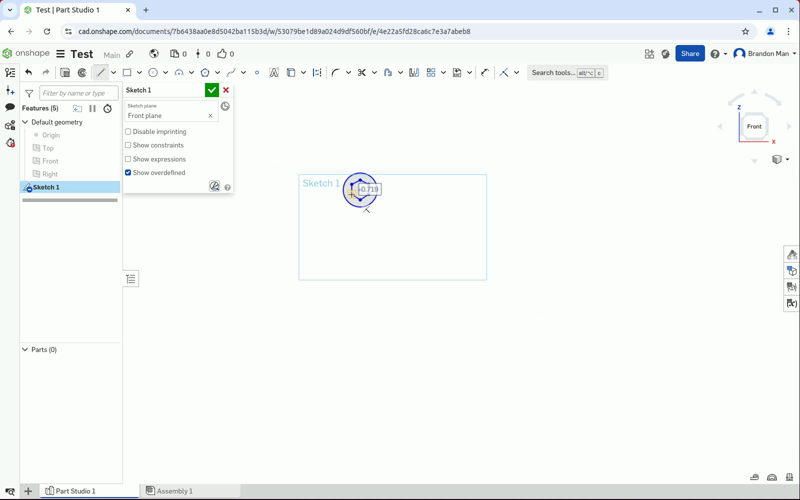
scroll(-6)
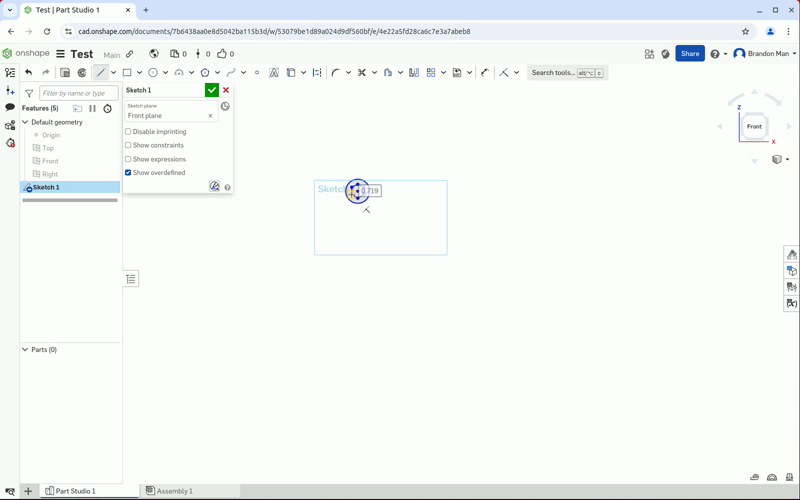
scroll(-6)
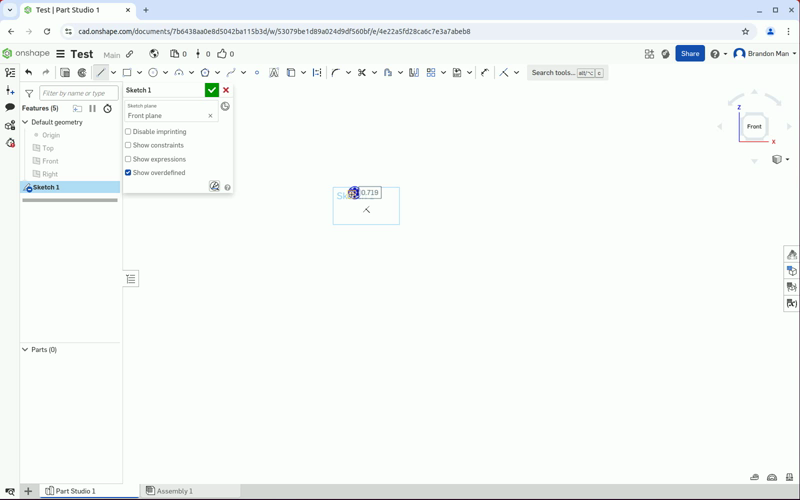
key(esc)
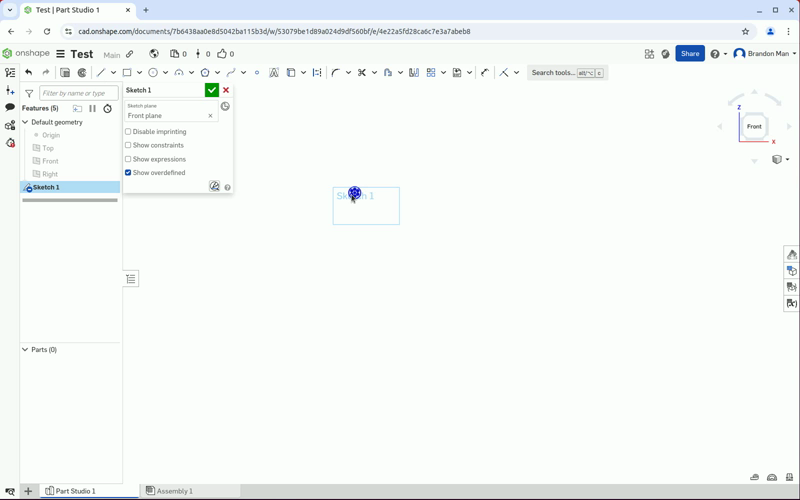
mouse_move(351, 189)
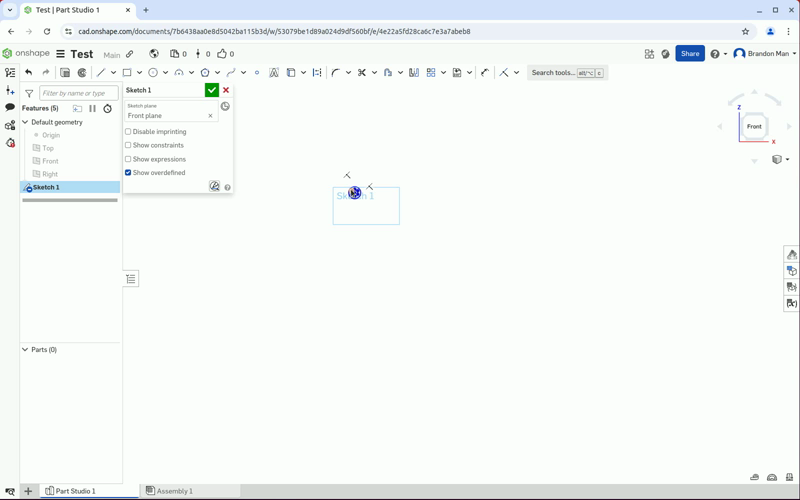
scroll(6)
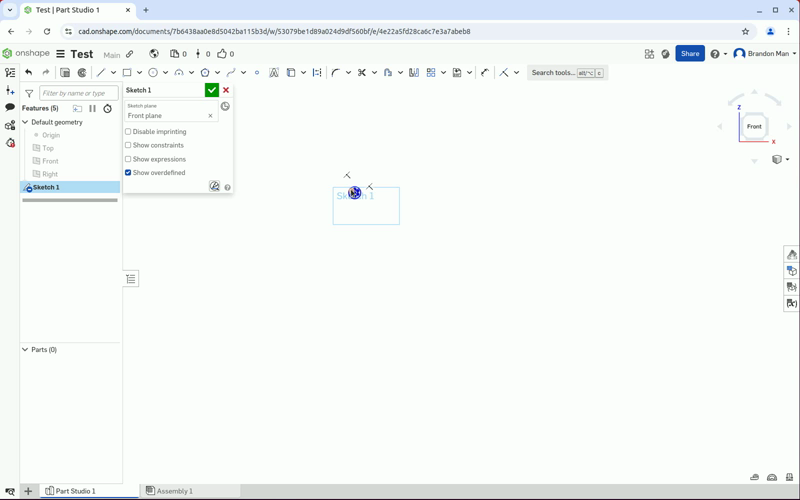
scroll(6)
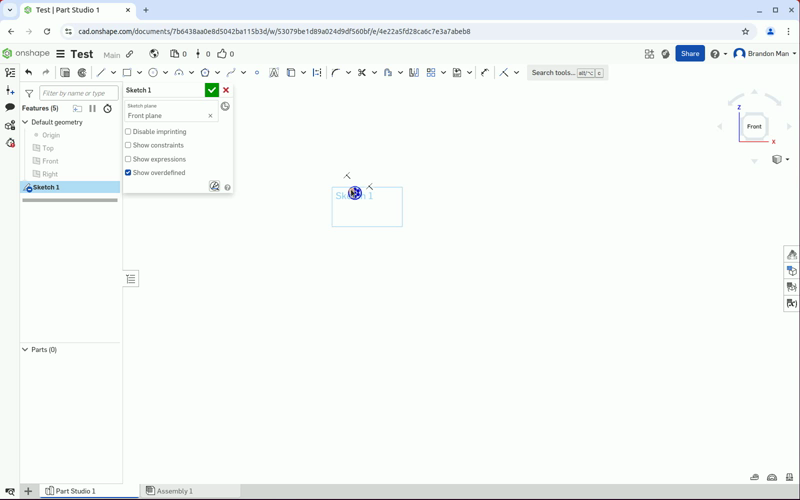
scroll(6)
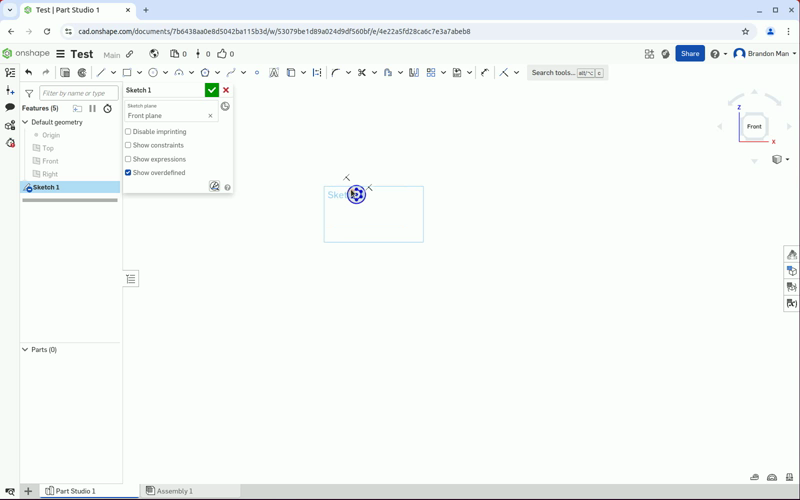
scroll(6)
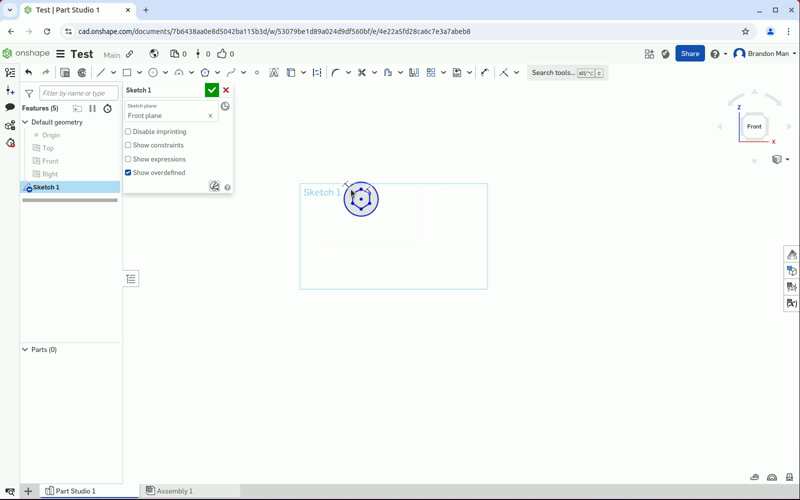
scroll(6)
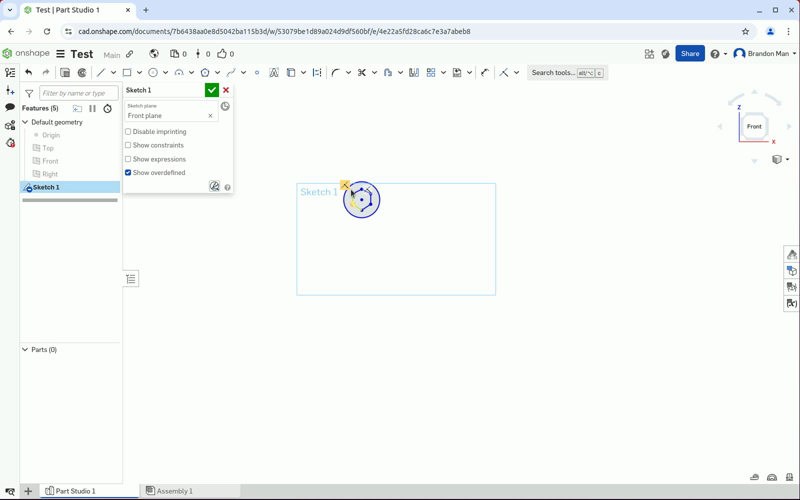
scroll(6)
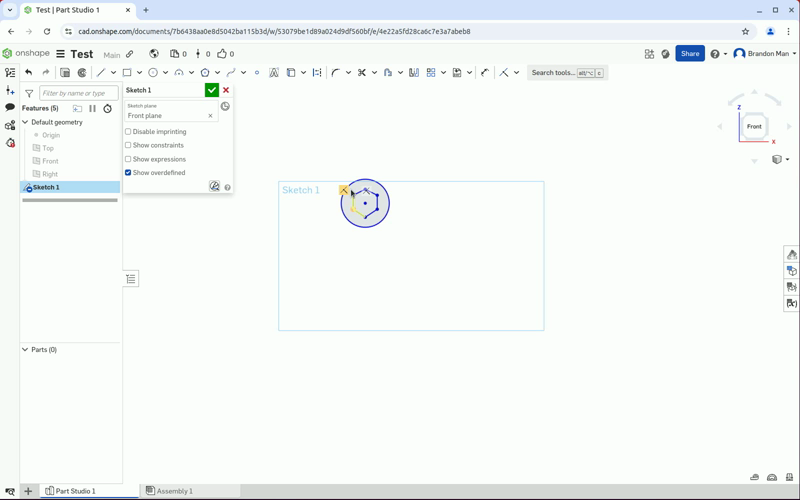
scroll(6)
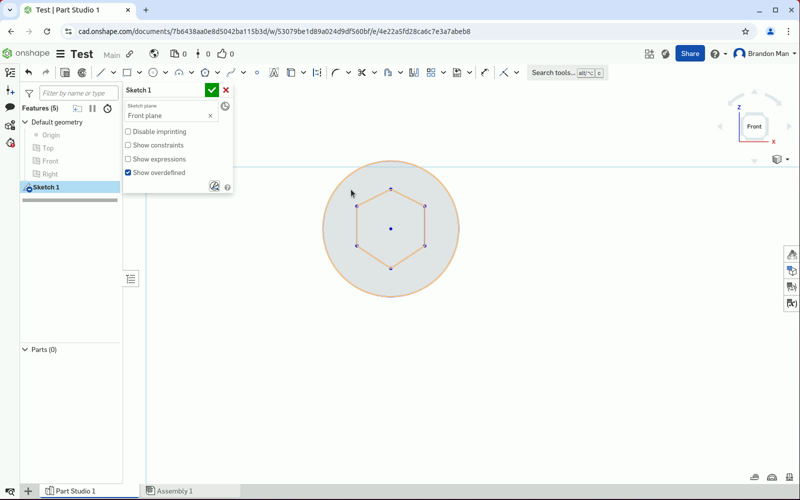
click(351, 189)
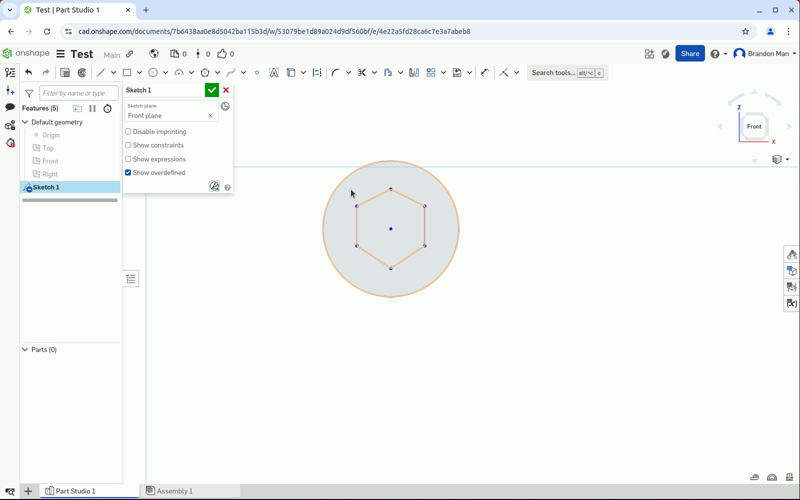
scroll(-6)
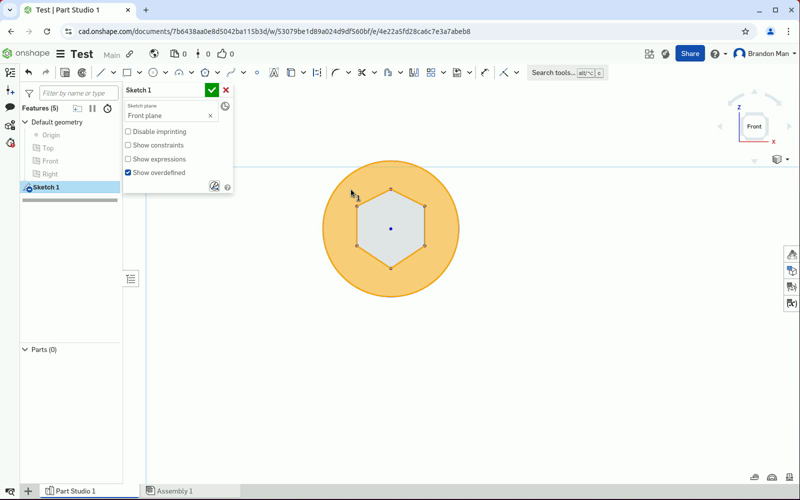
scroll(-6)
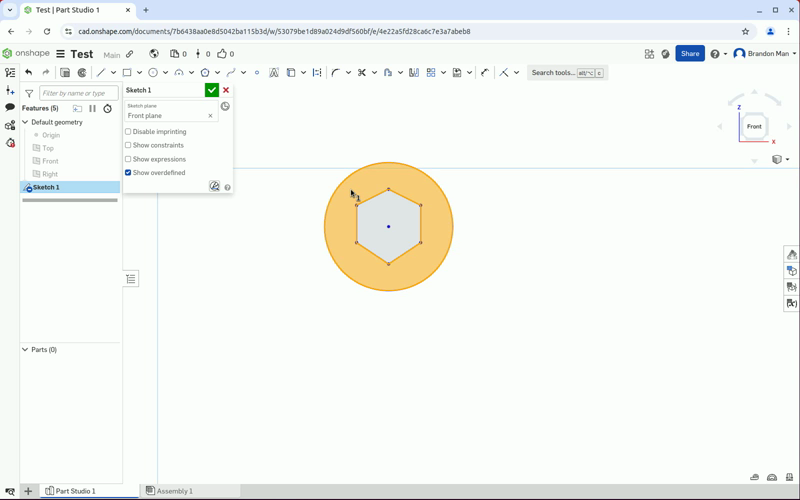
scroll(-6)
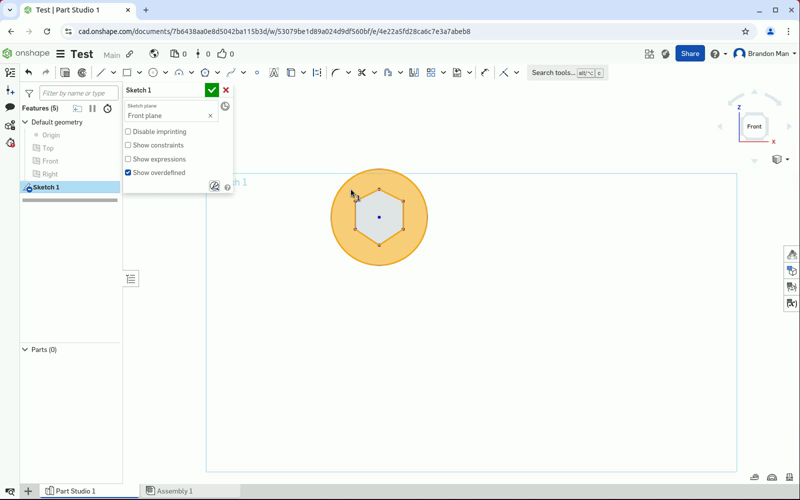
scroll(-6)
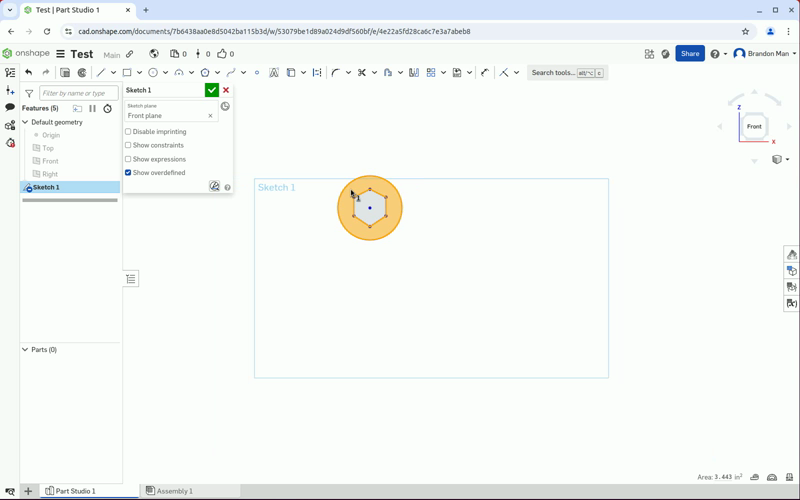
scroll(-6)
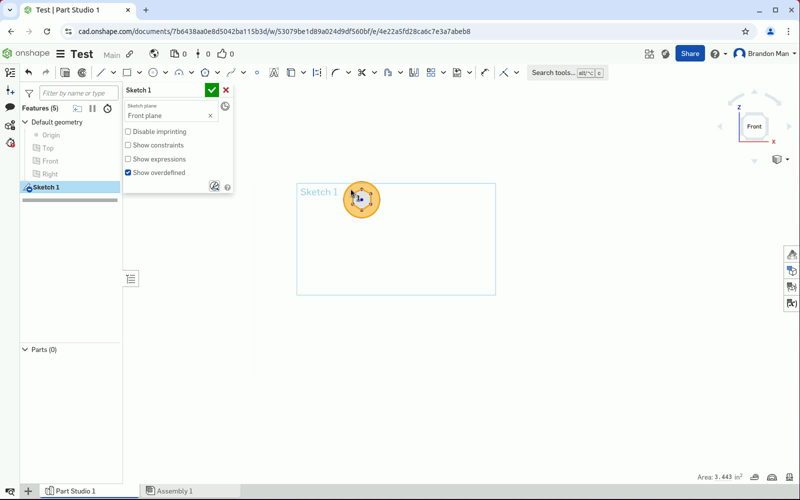
scroll(-6)
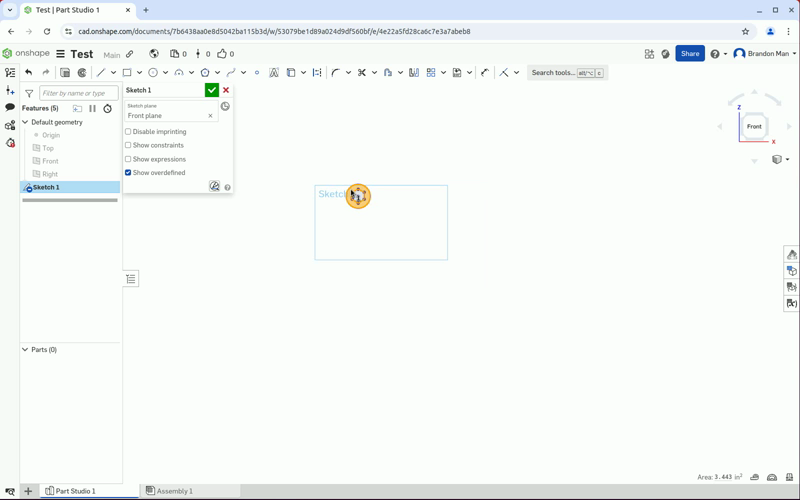
scroll(-6)
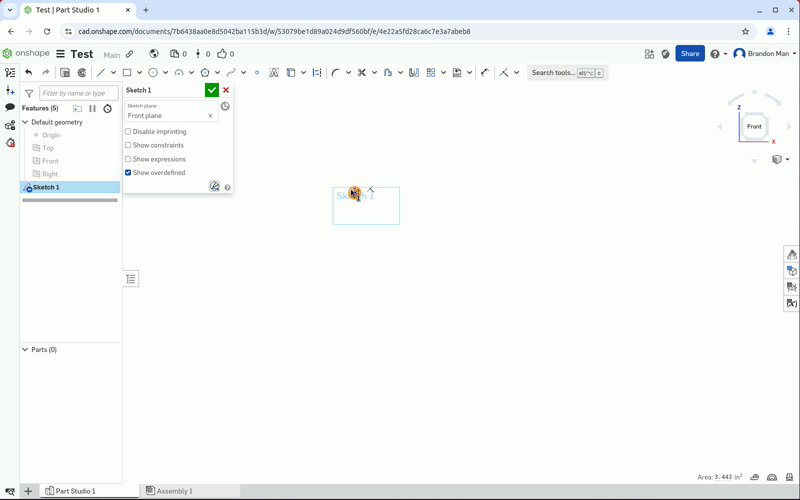
mouse_move(73, 352)
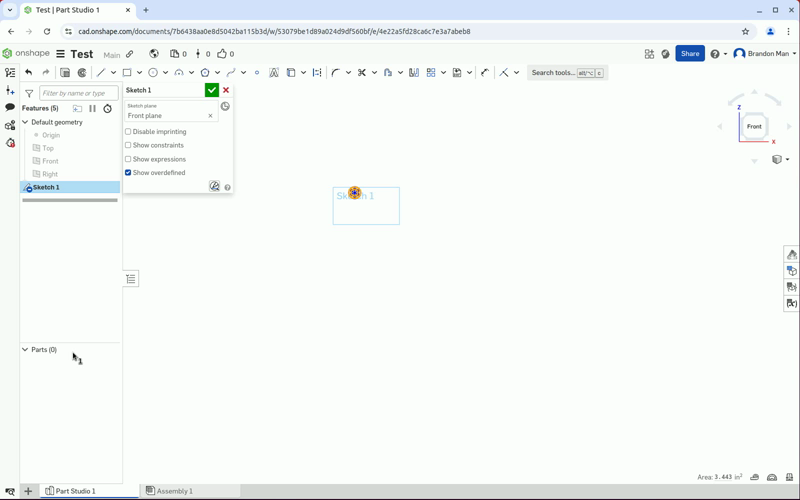
key(shift+y)
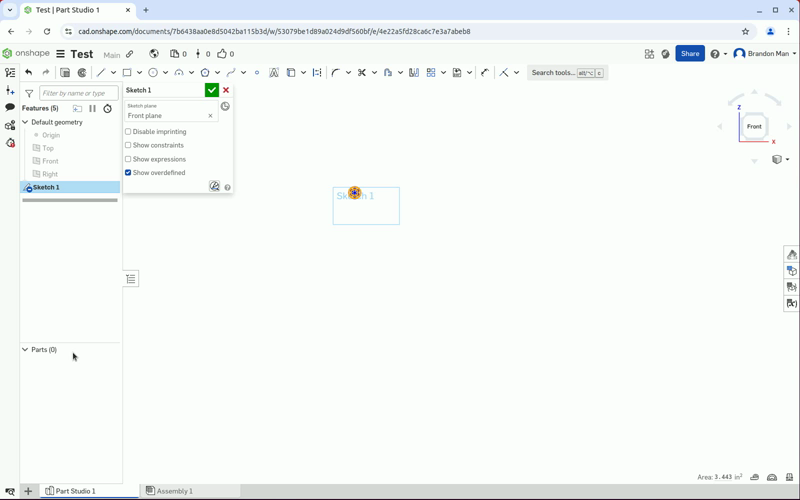
key(shift+e)
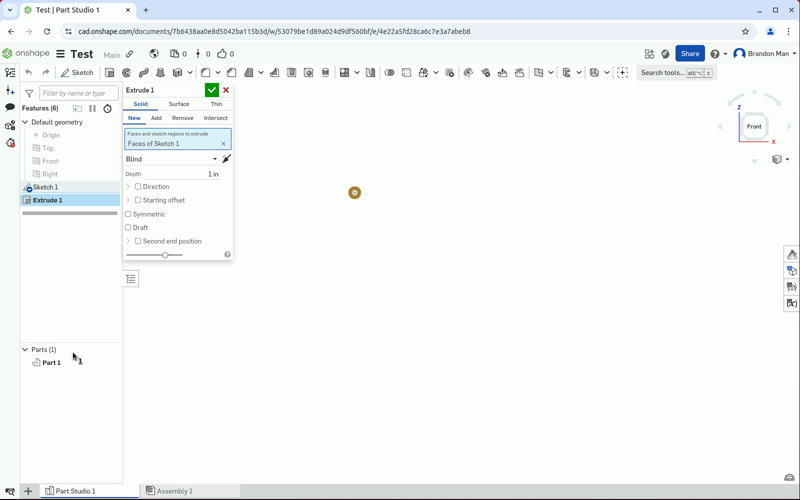
mouse_move(143, 106)
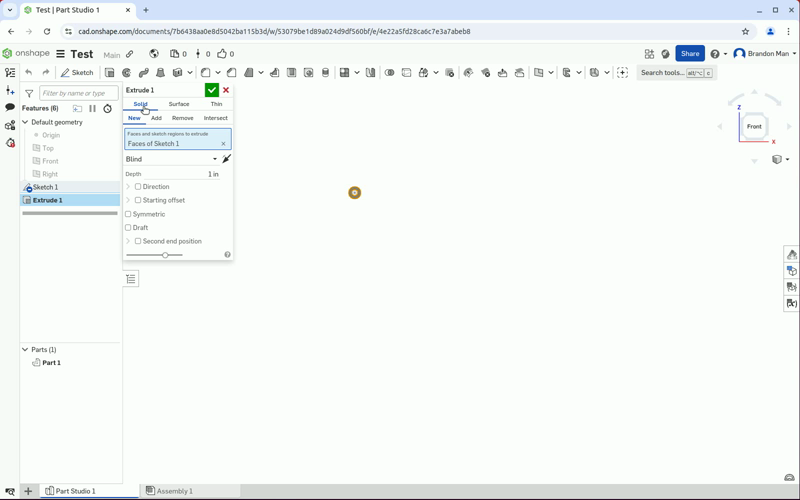
click(143, 106)
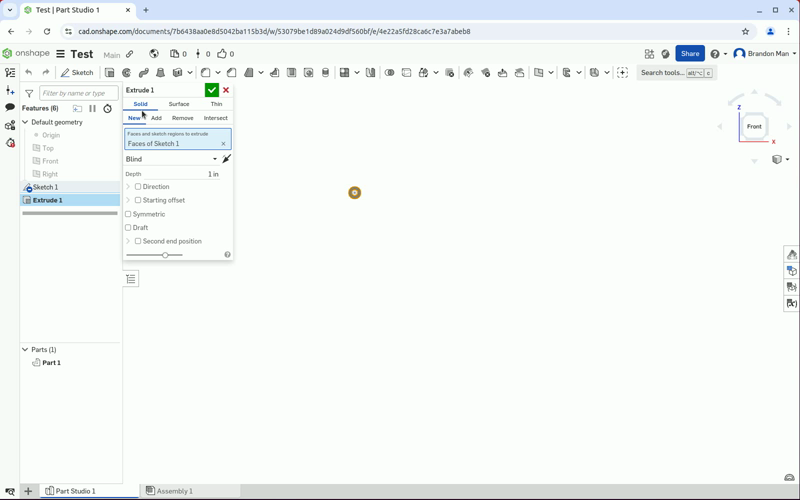
mouse_move(137, 120)
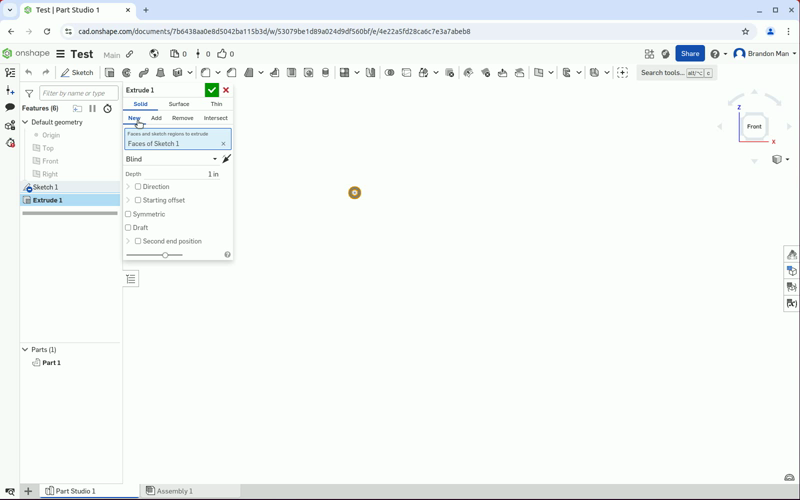
click(137, 120)
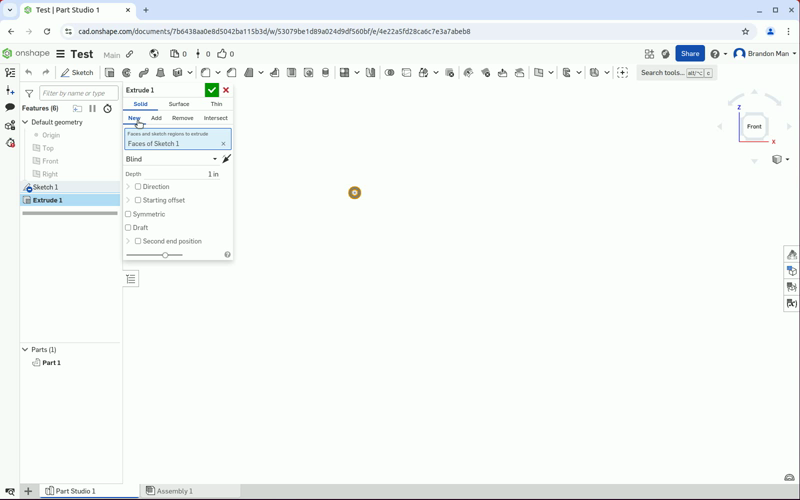
key(tab, 4)
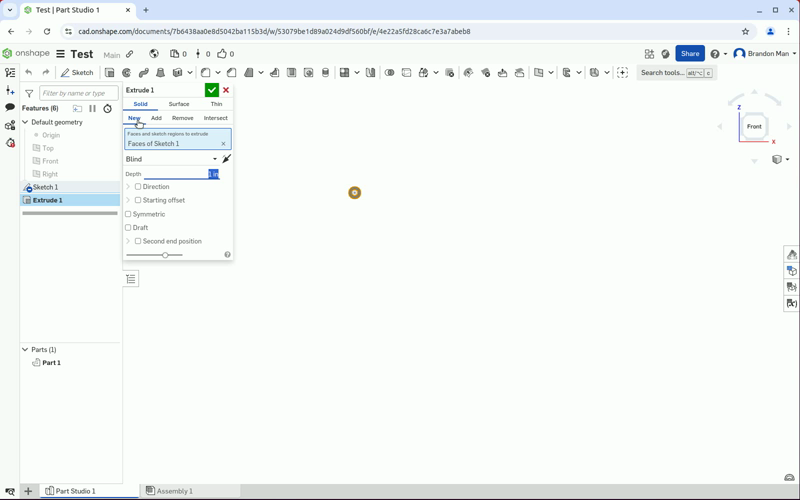
text(1.204)
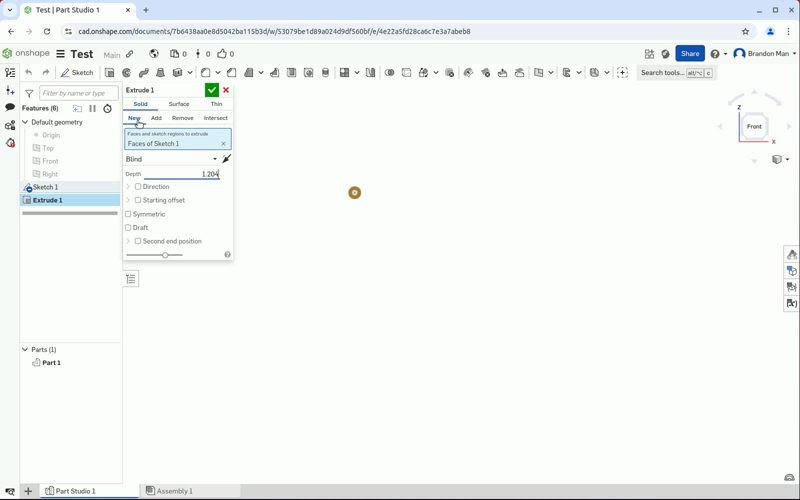
key(enter)
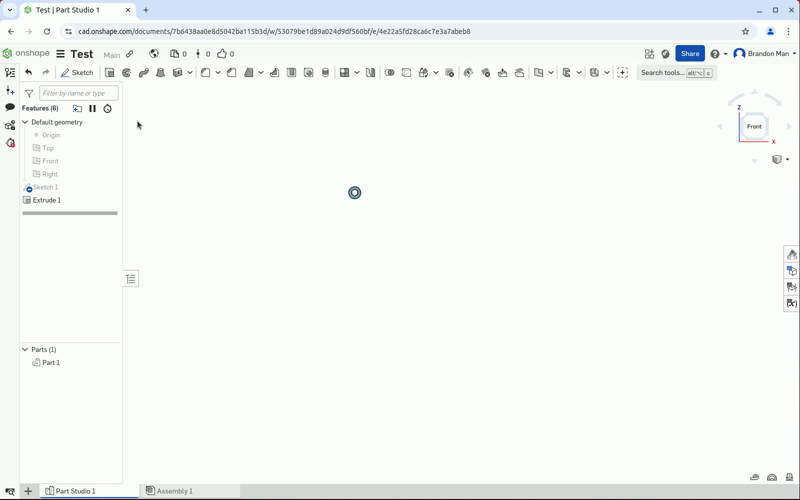
key(shift+h)
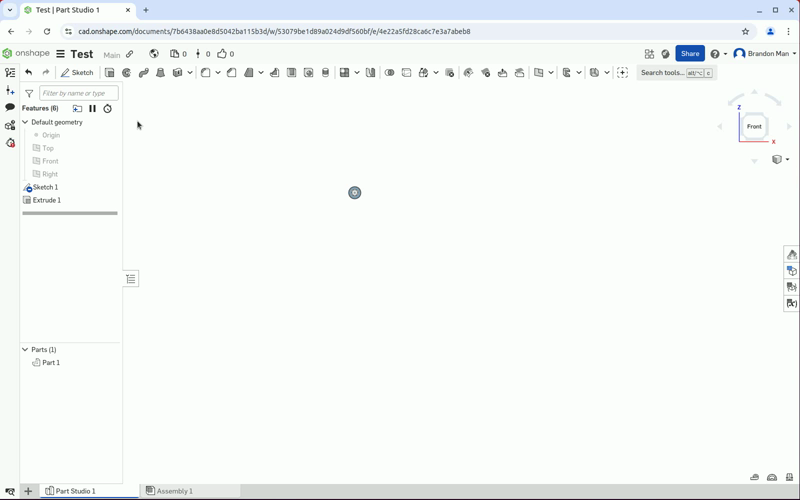
key(shift+h)
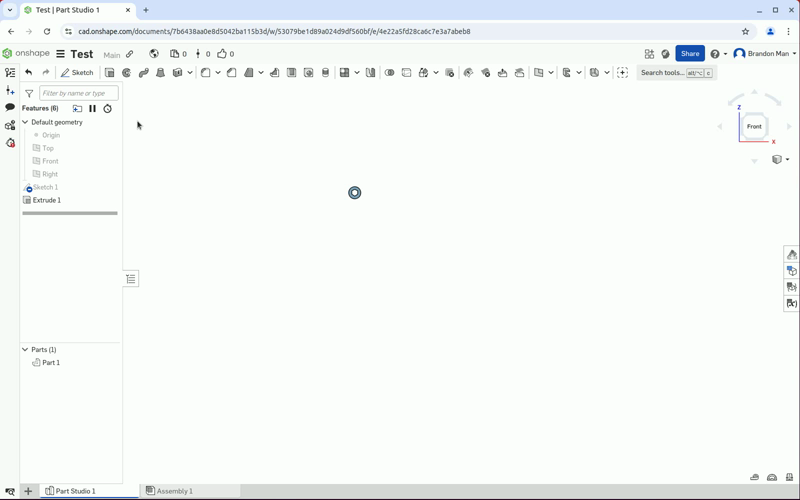
mouse_move(73, 189)
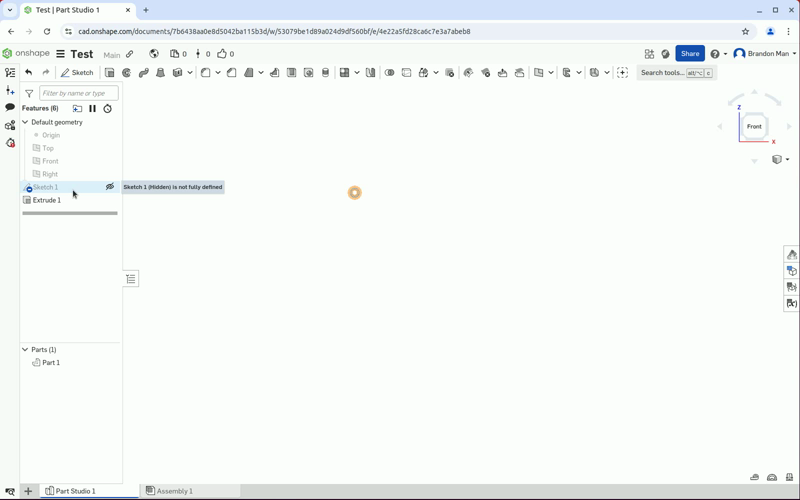
click(73, 189)
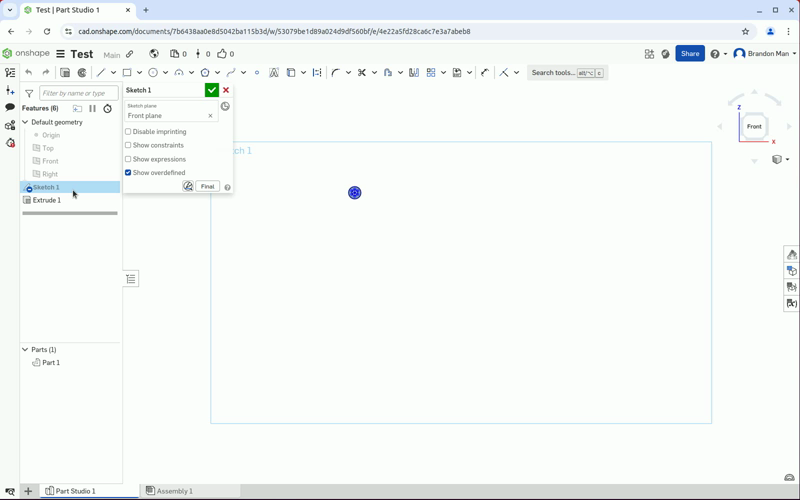
mouse_move(229, 92)
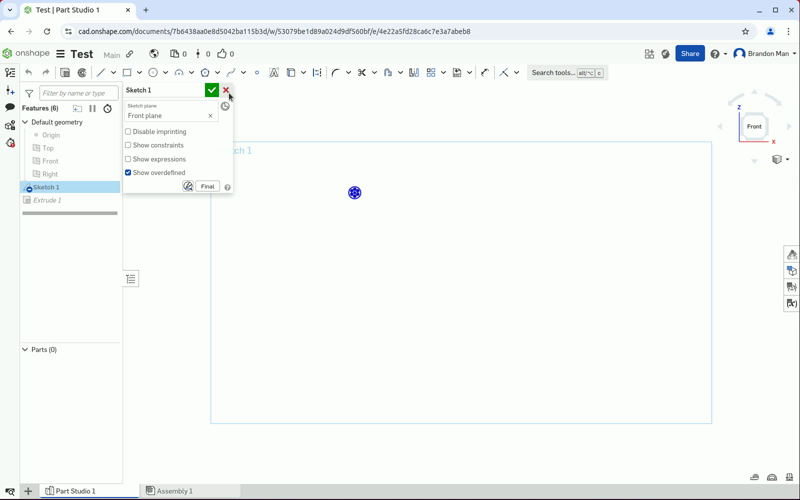
click(229, 92)
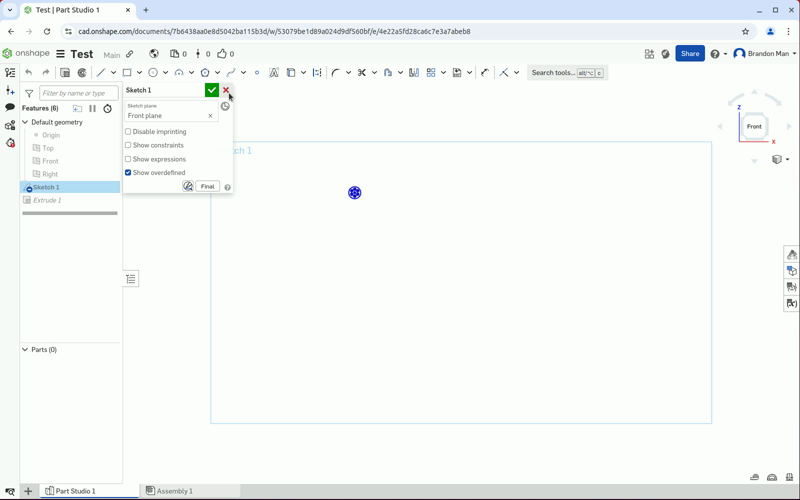
key(shift+s)
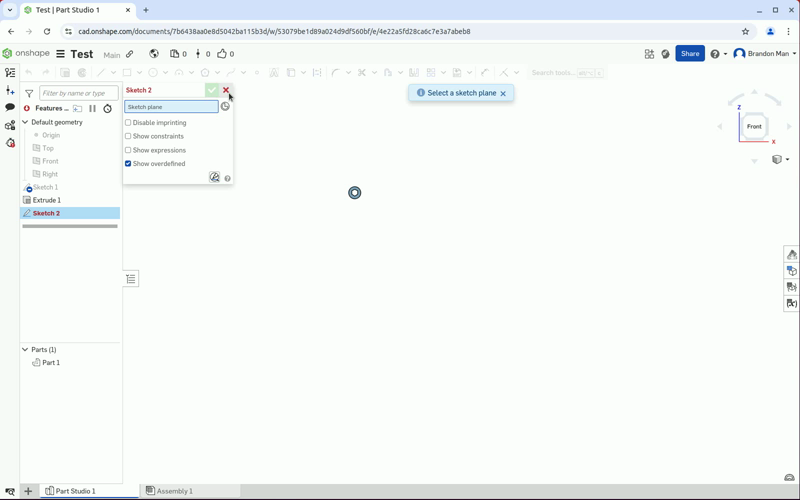
mouse_move(73, 163)
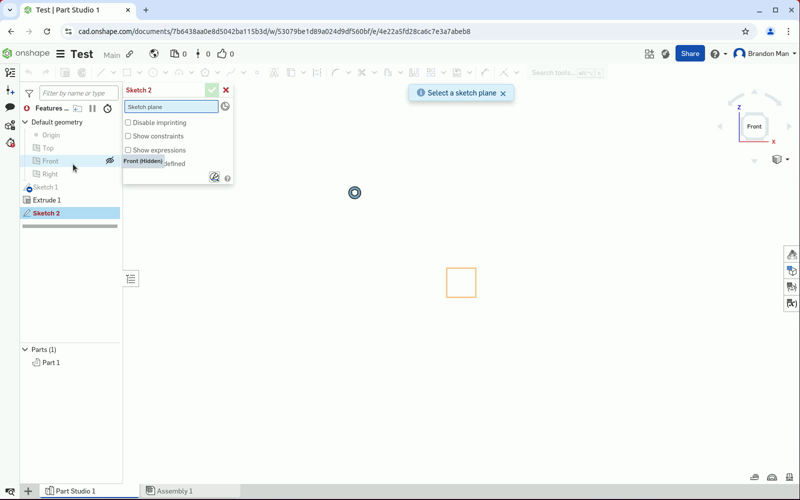
click(73, 163)
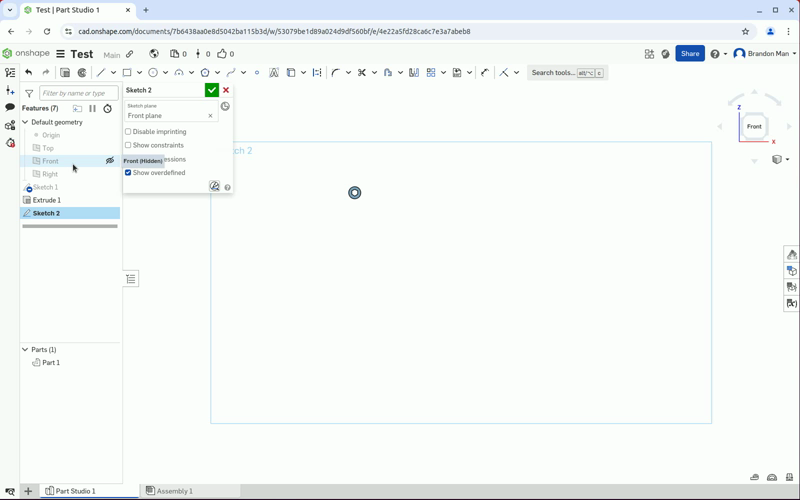
mouse_move(73, 352)
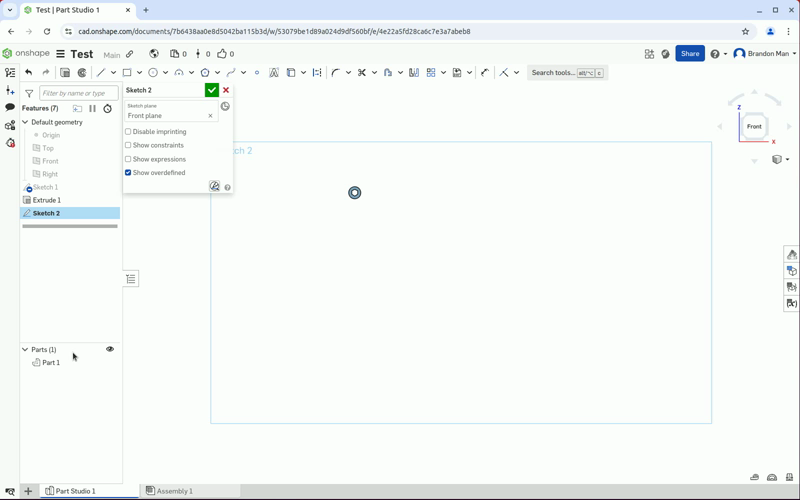
key(y)
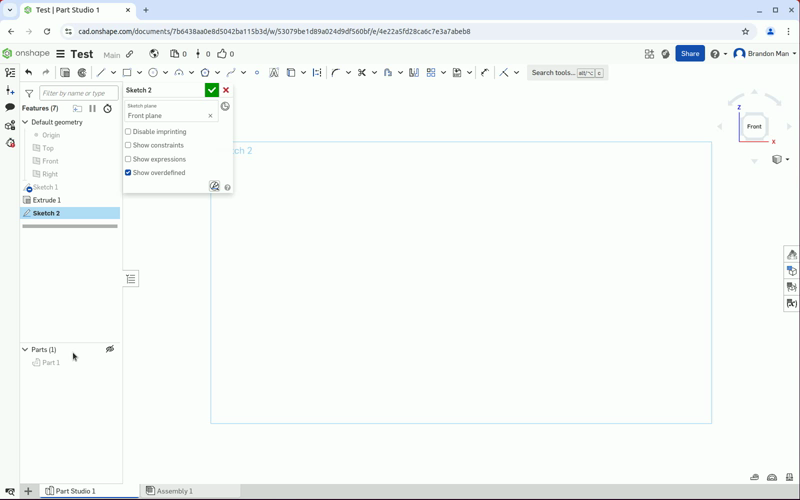
key(c)
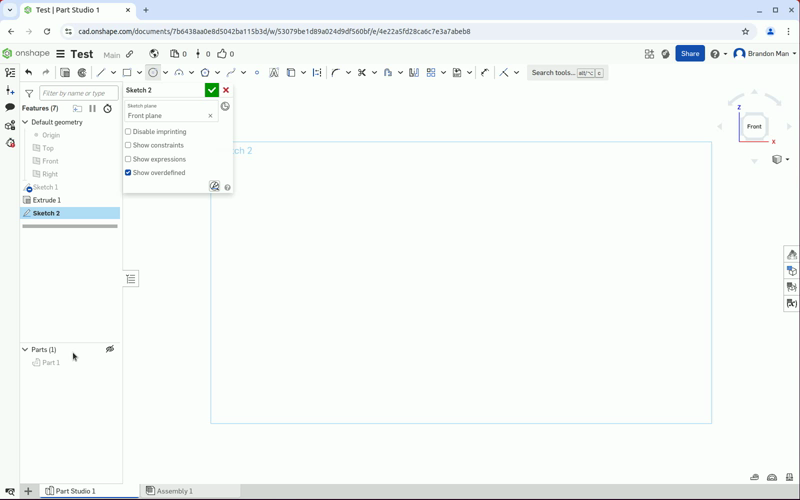
key_down(shift)
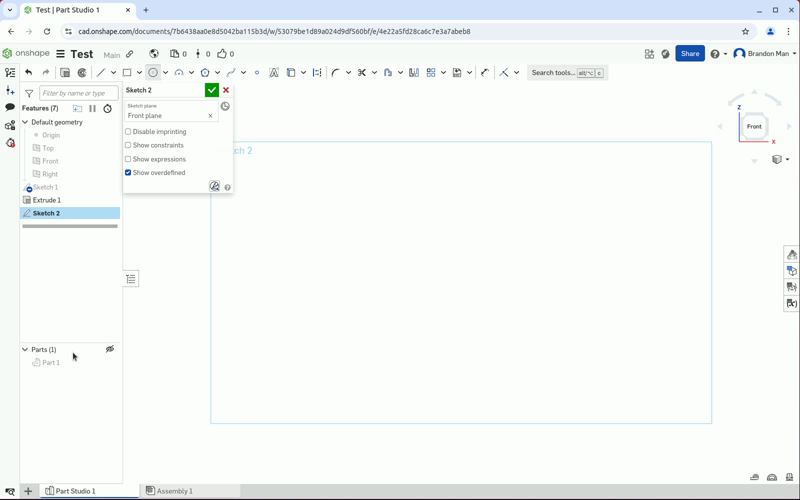
mouse_move(383, 213)
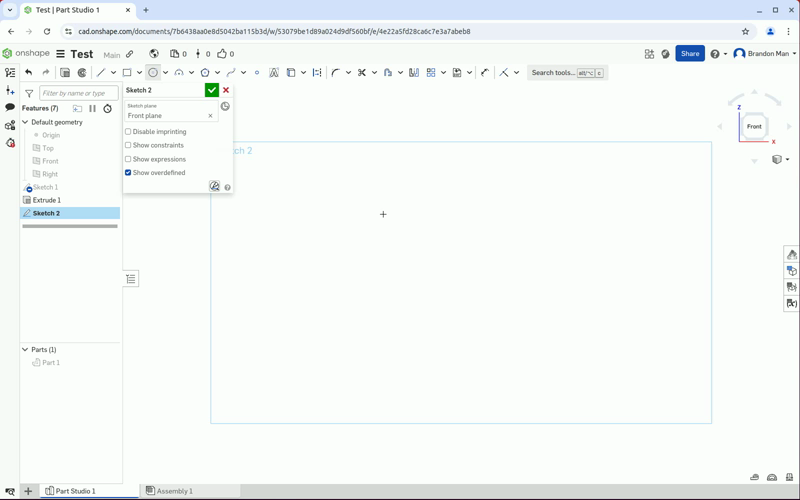
click(383, 213)
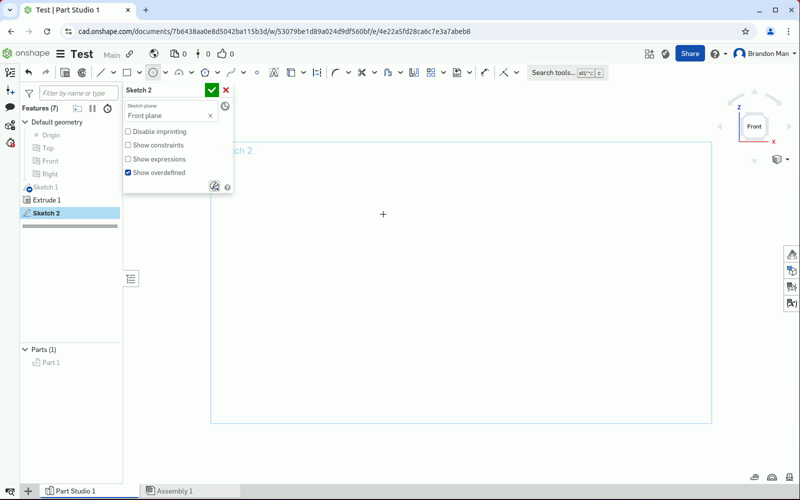
key_up(shift)
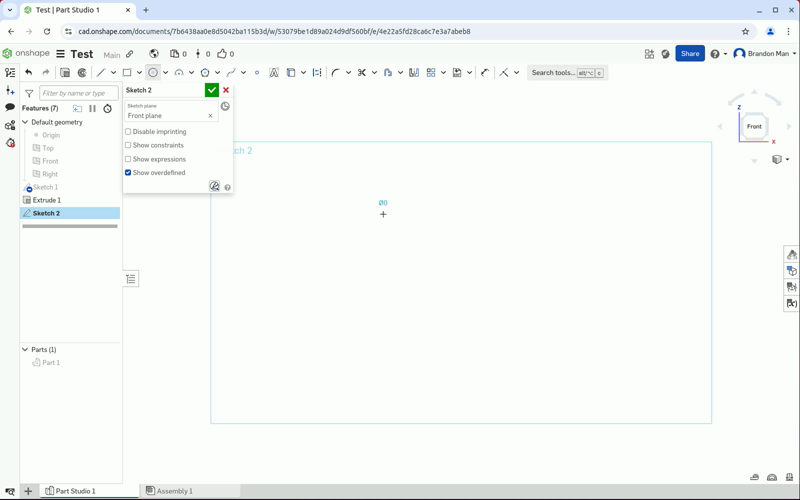
mouse_move(386, 213)
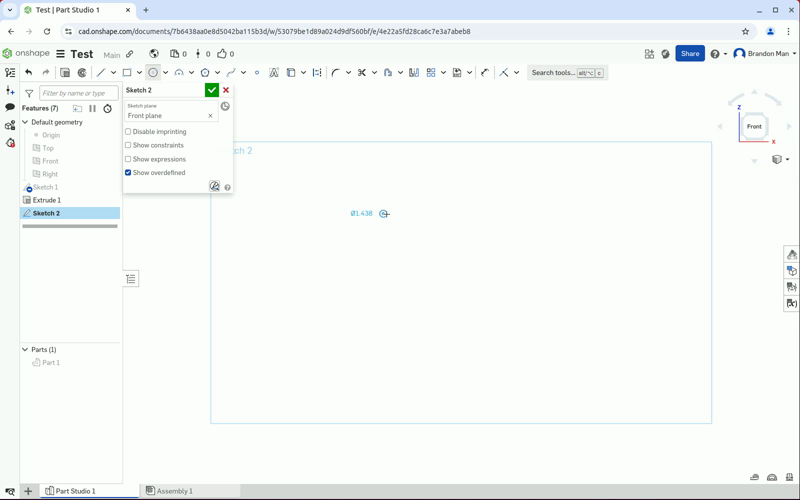
click(386, 213)
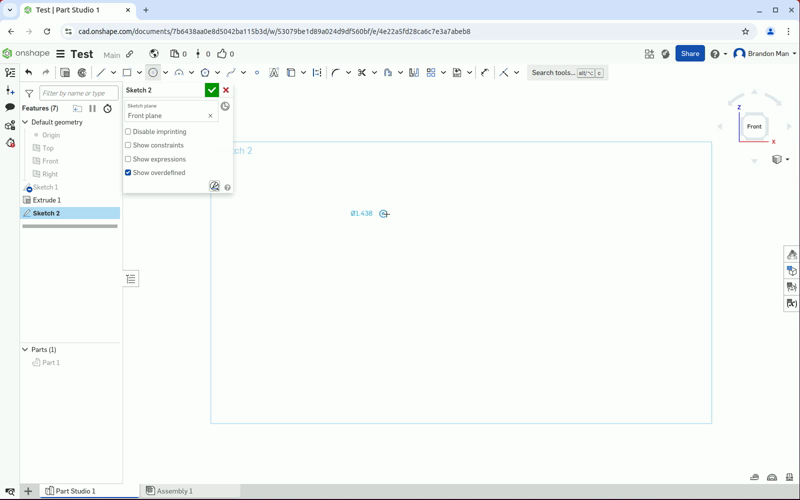
key(esc)
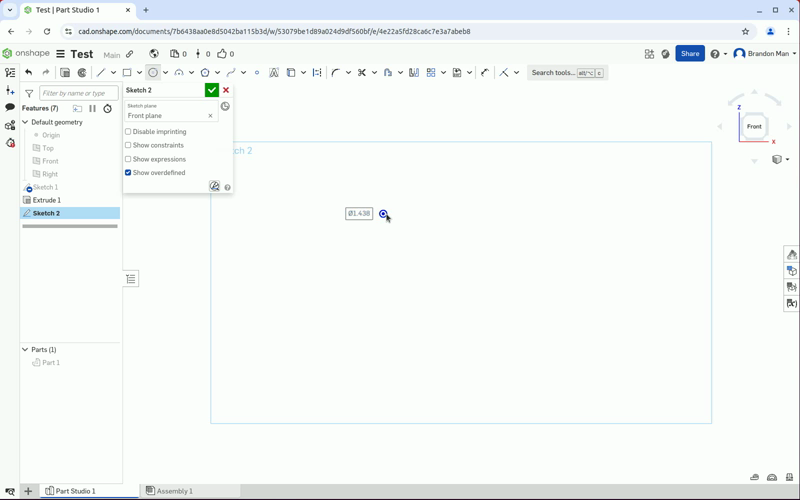
mouse_move(384, 211)
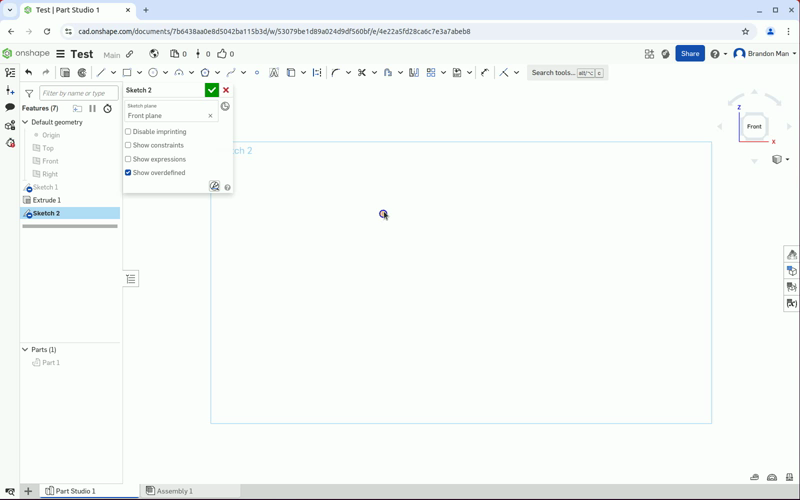
scroll(6)
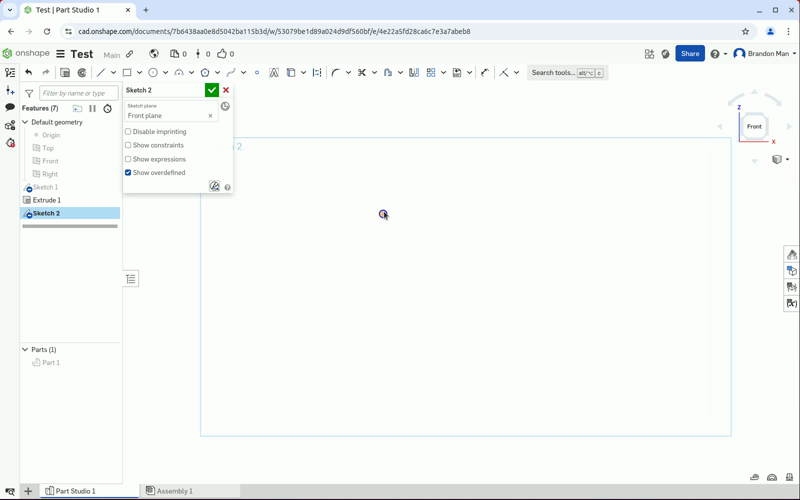
scroll(6)
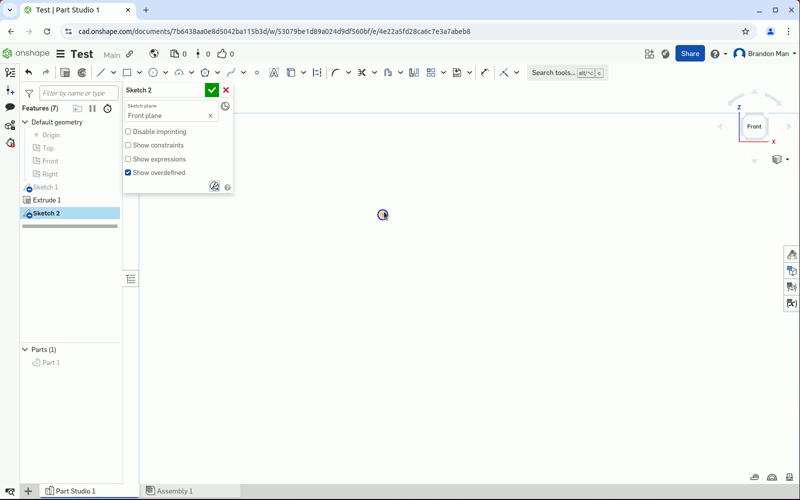
scroll(6)
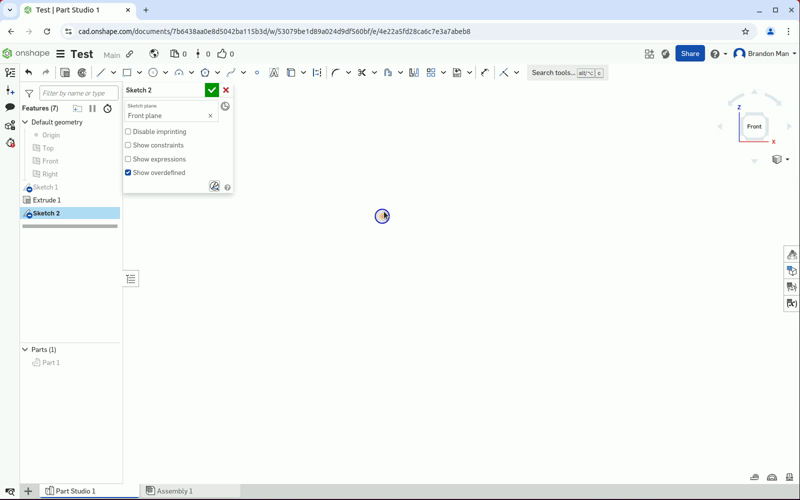
scroll(6)
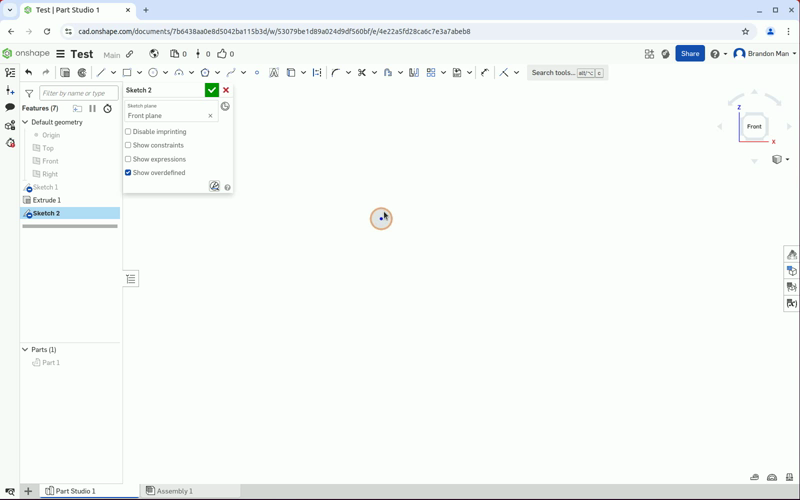
scroll(6)
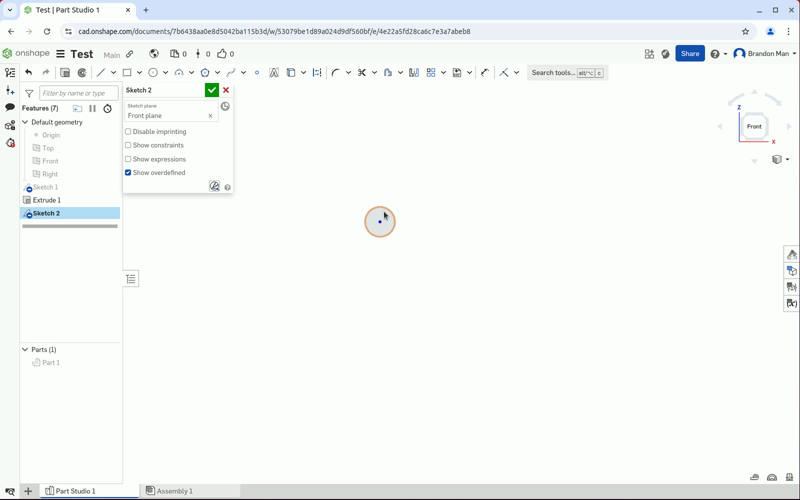
scroll(6)
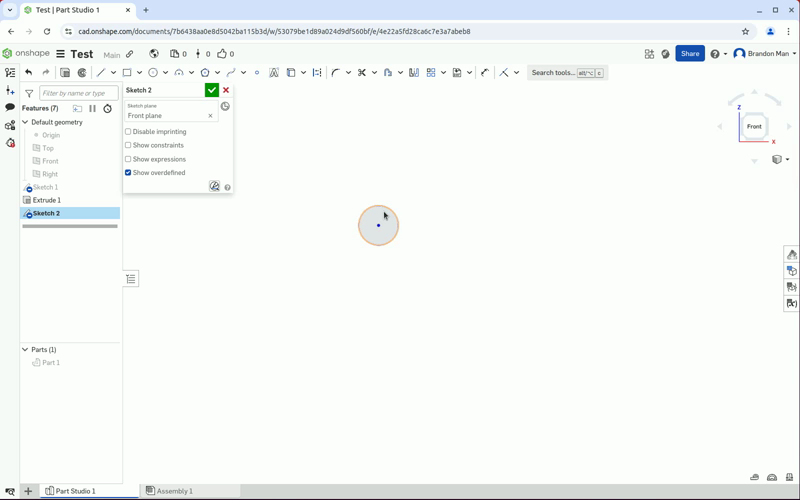
scroll(6)
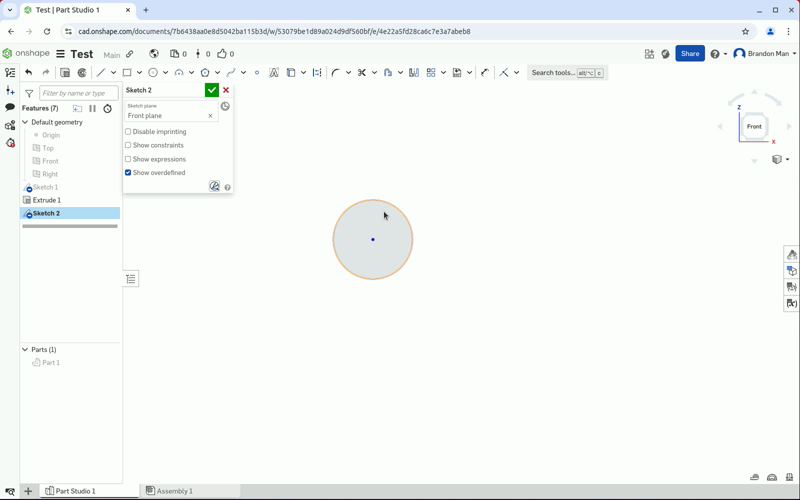
click(384, 211)
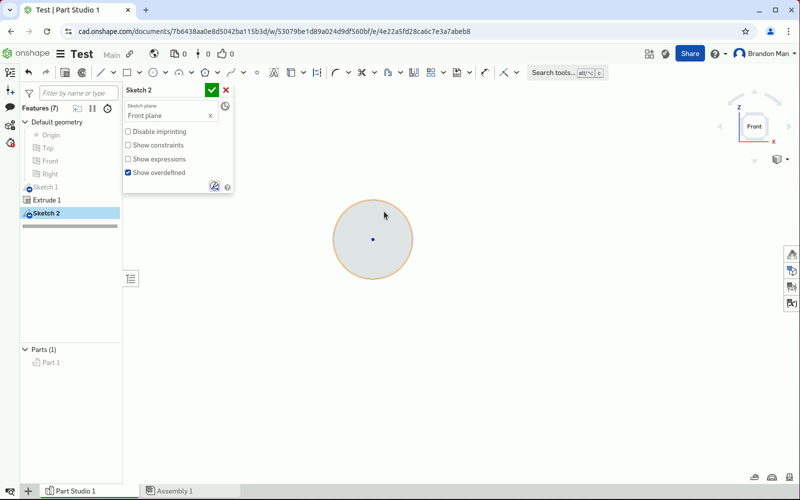
scroll(-6)
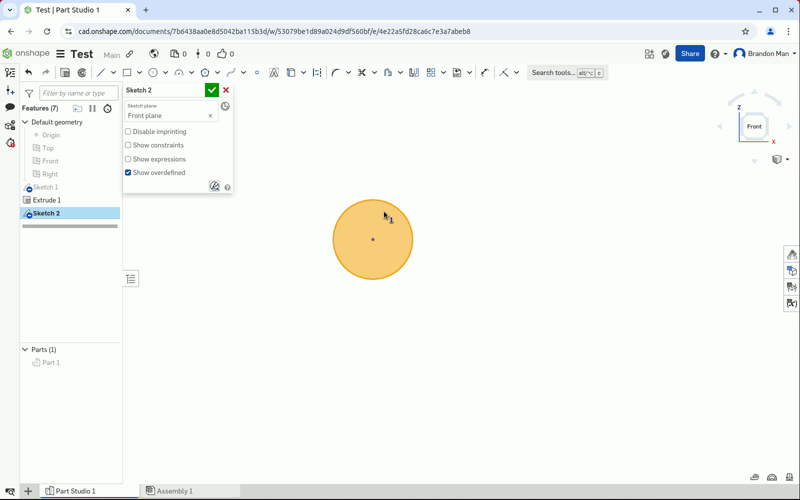
scroll(-6)
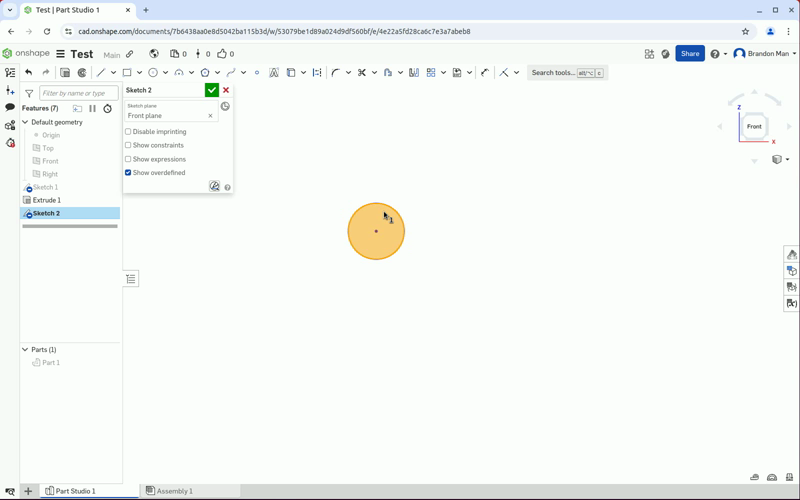
scroll(-6)
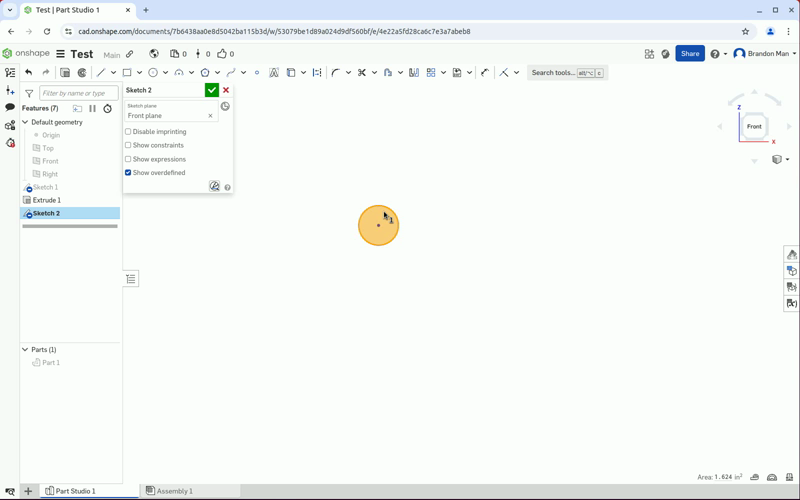
scroll(-6)
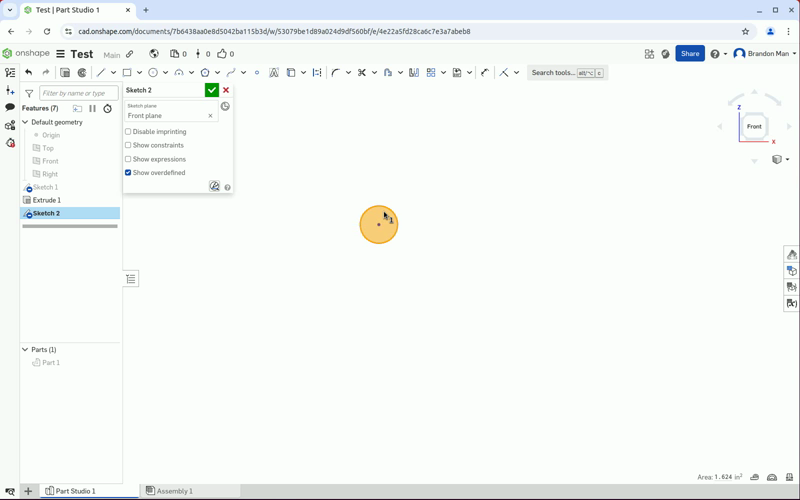
scroll(-6)
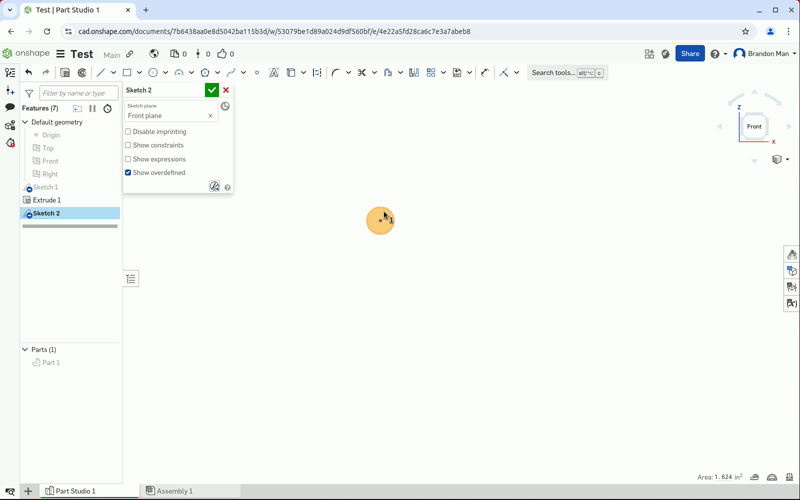
scroll(-6)
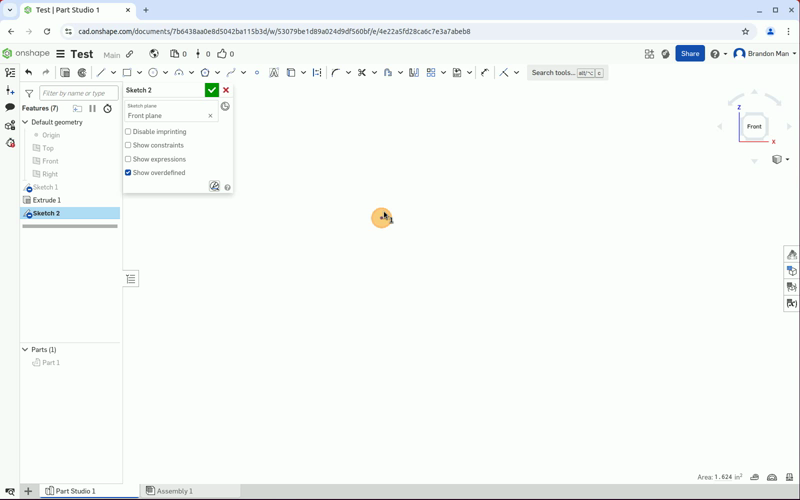
scroll(-6)
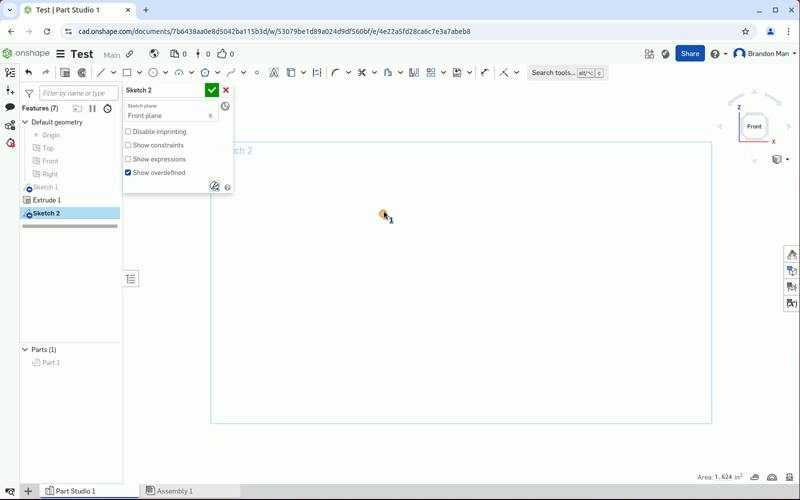
mouse_move(73, 352)
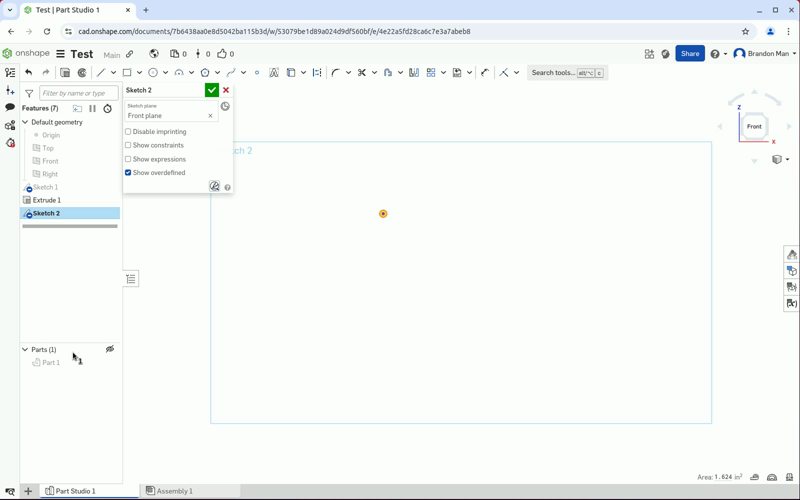
key(shift+y)
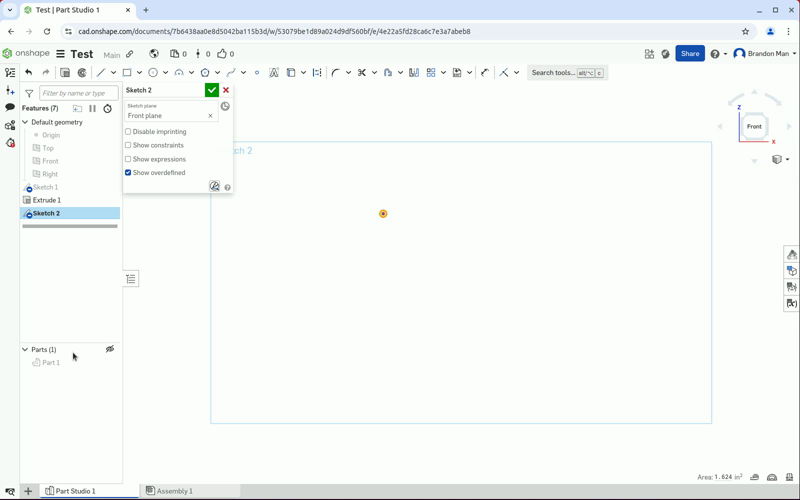
key(shift+e)
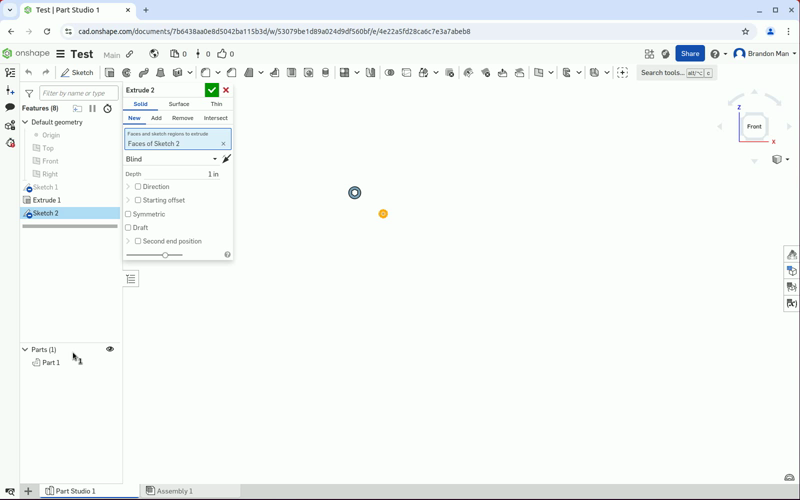
mouse_move(143, 106)
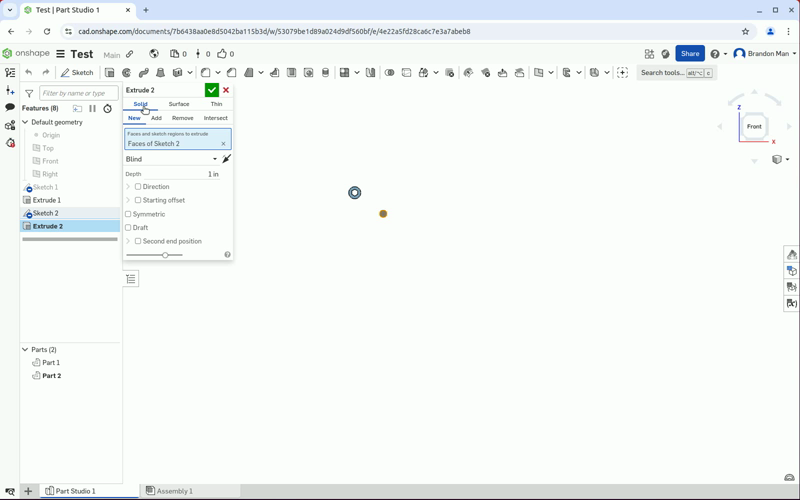
click(143, 106)
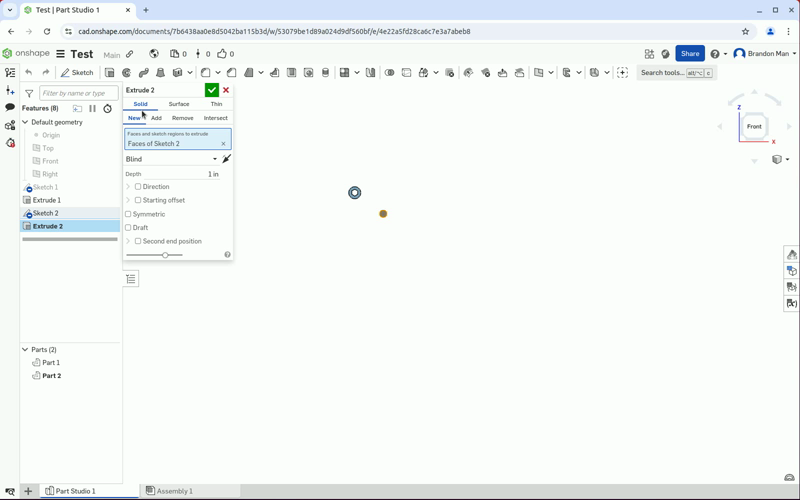
mouse_move(137, 120)
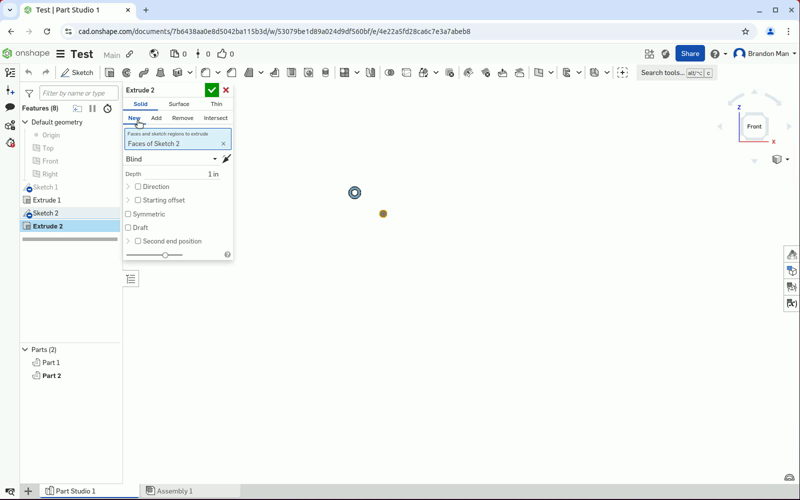
click(137, 120)
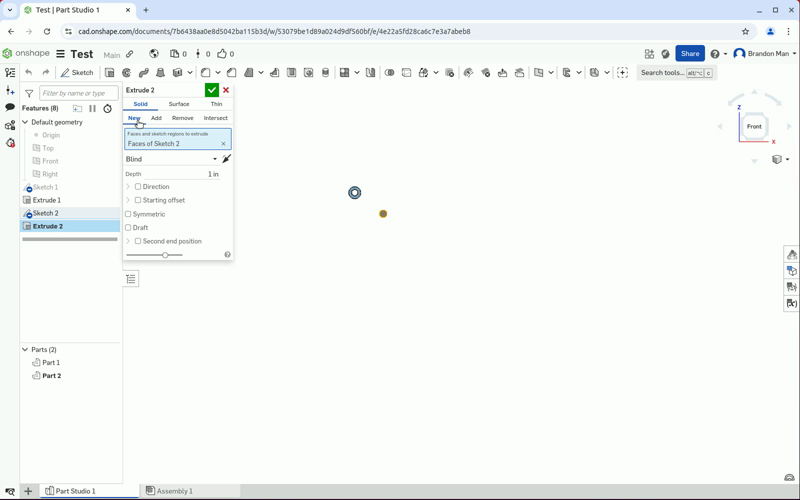
key(tab, 4)
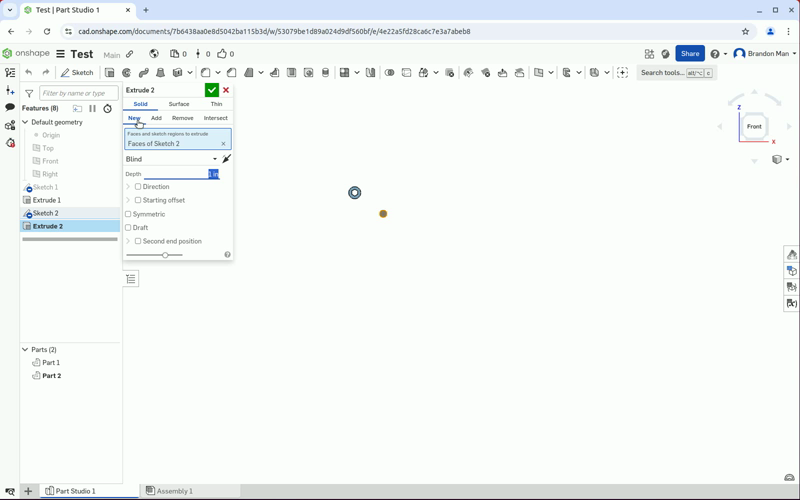
text(12.758)
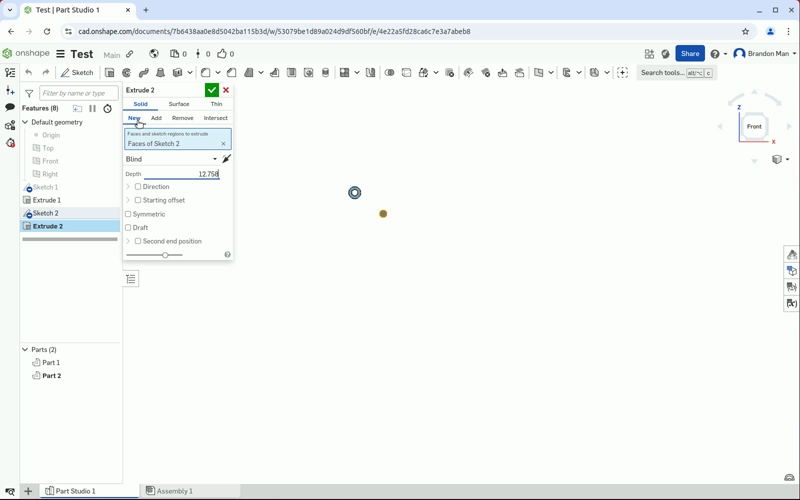
key(enter)
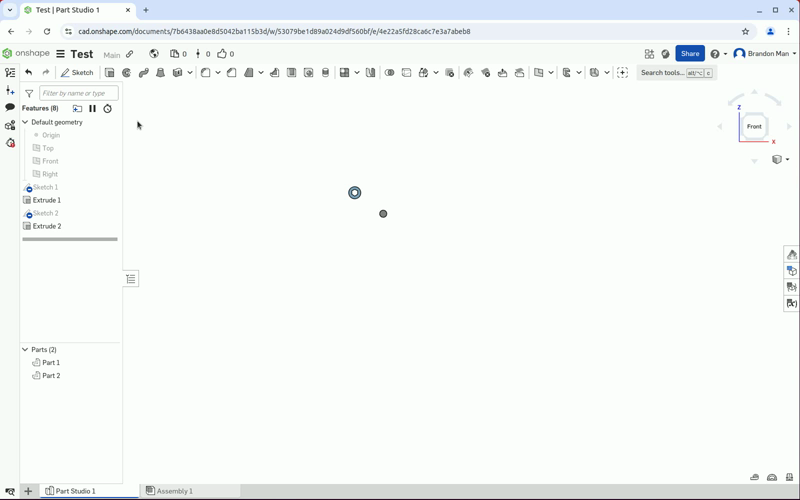
key(shift+h)
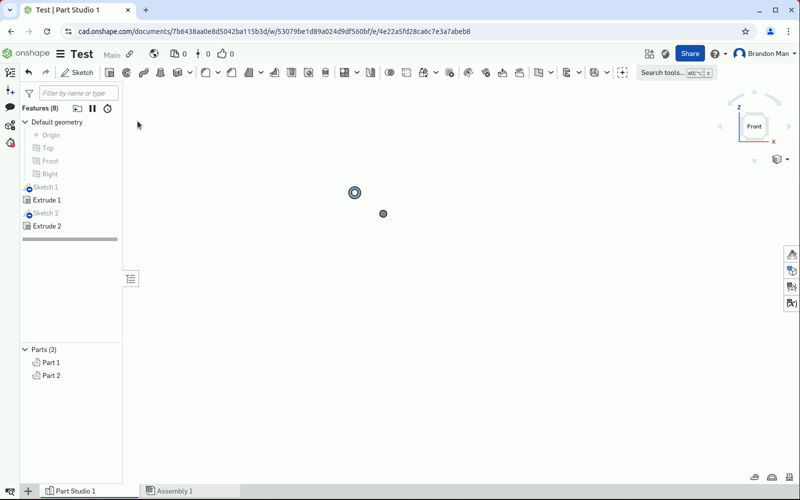
key(shift+h)
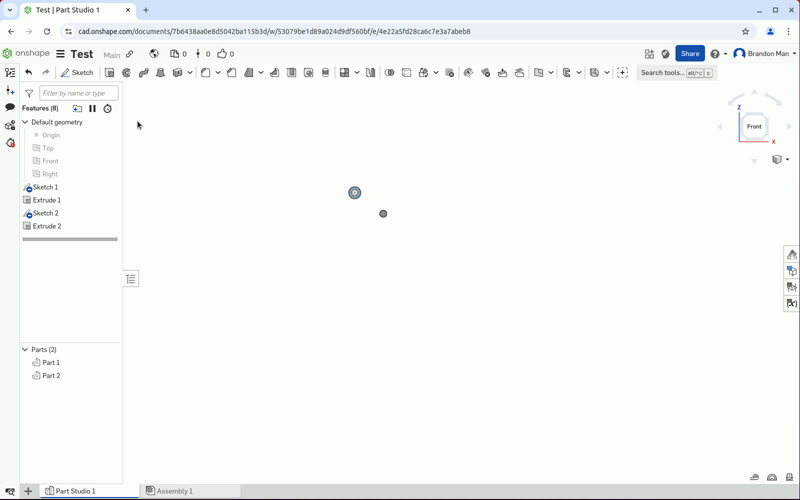
key(shift+7)
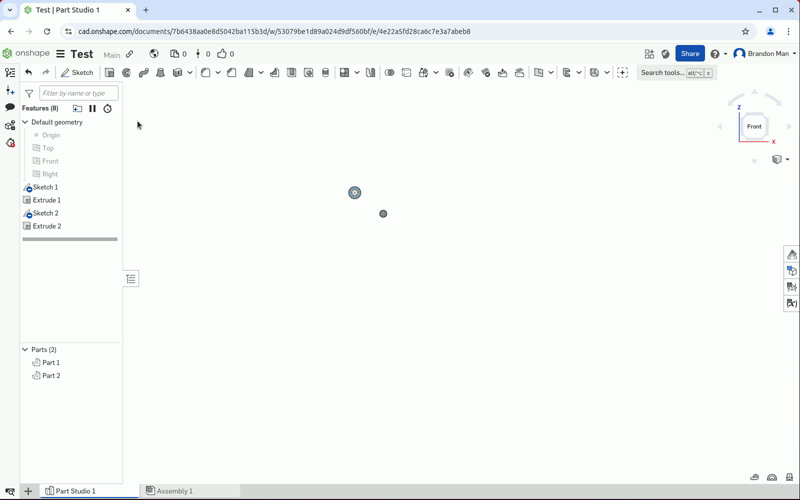
key(left, 2)
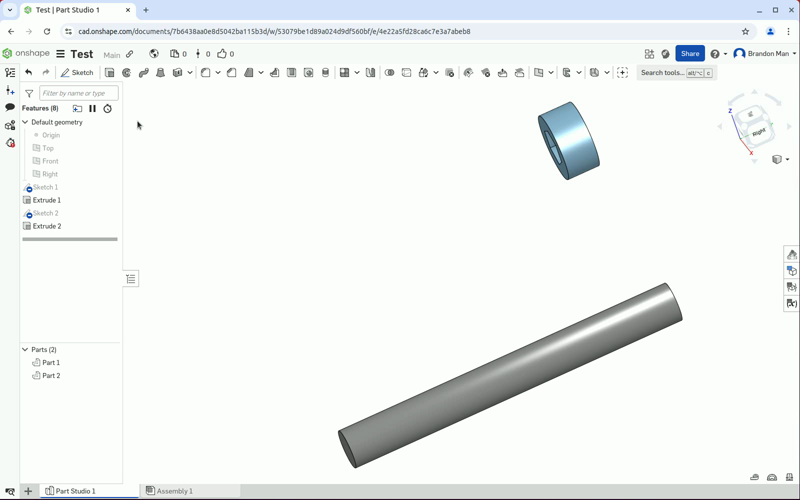
key(down, 2)
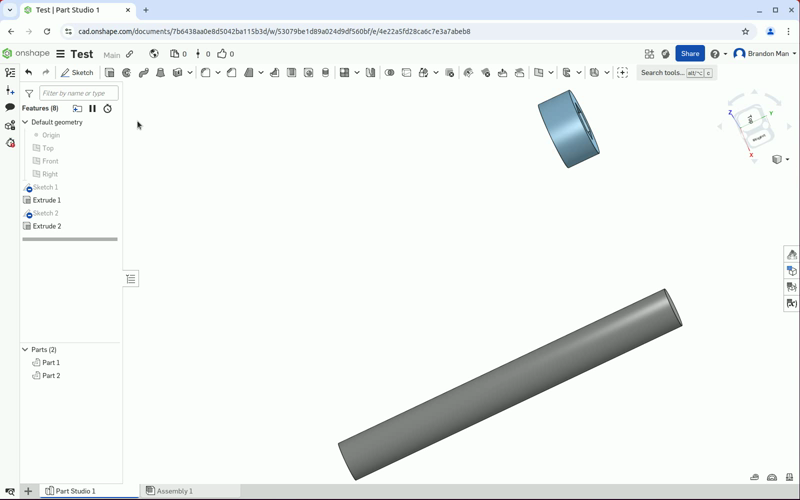
key(up, 2)
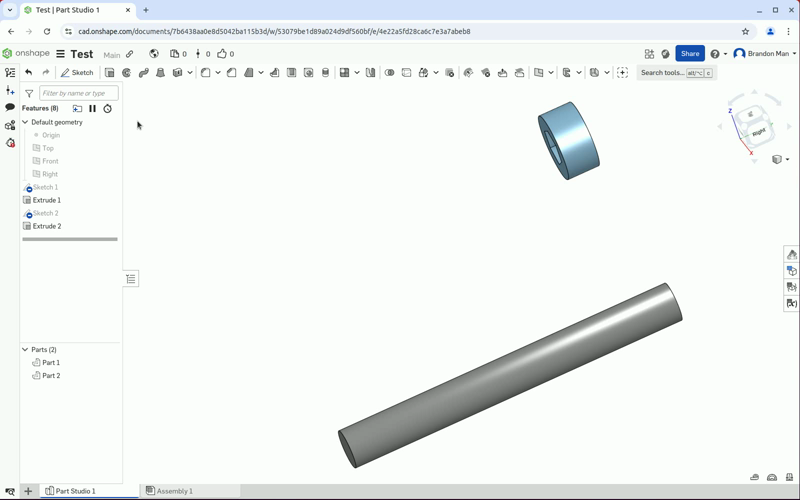
key(right, 2)
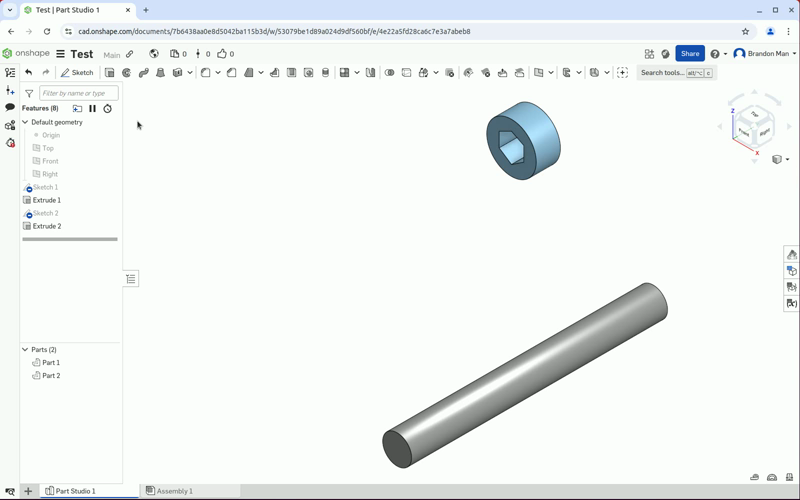
mouse_move(73, 189)
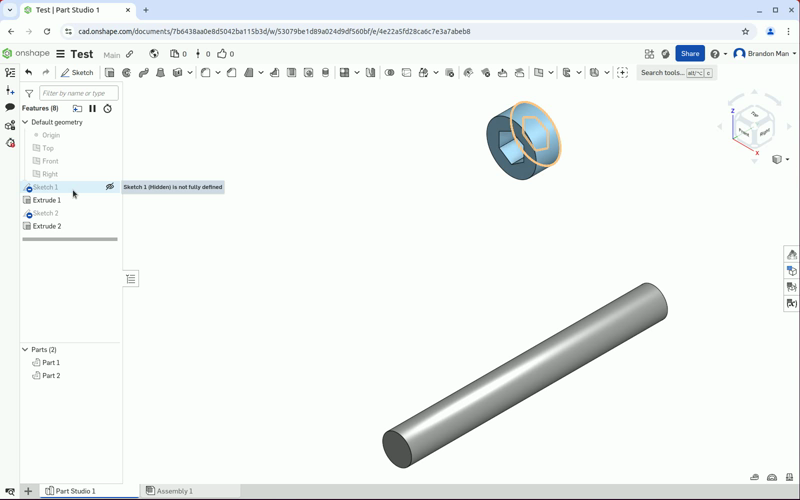
click(73, 189)